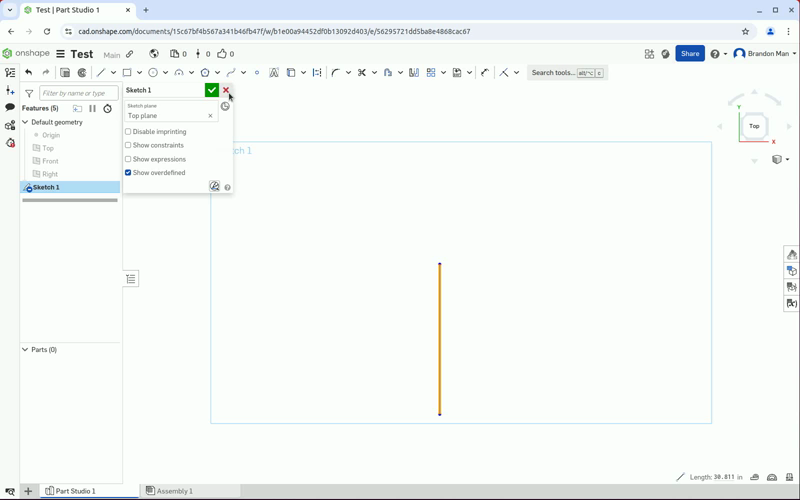
key(shift+h)
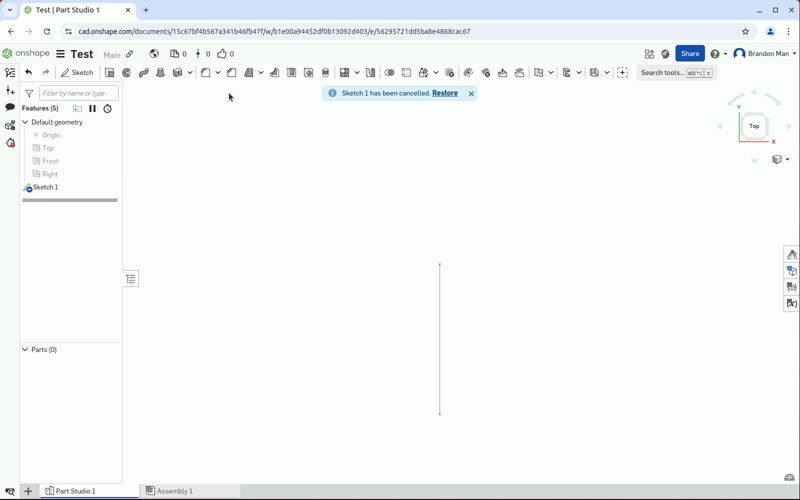
key(shift+s)
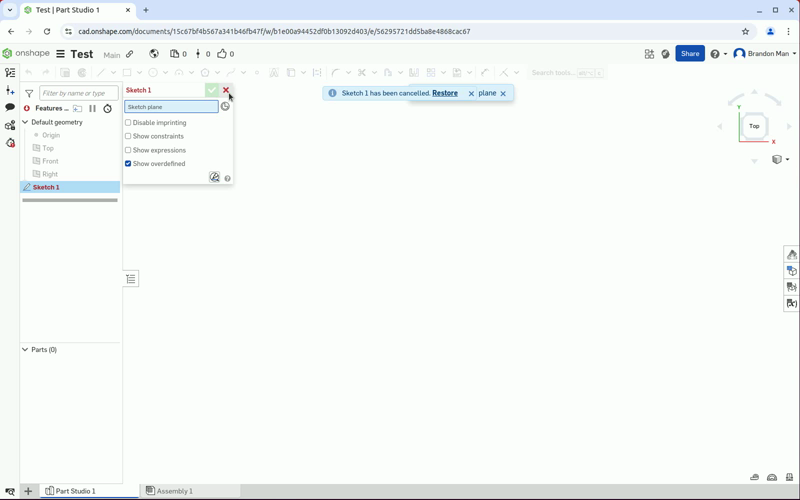
mouse_move(73, 150)
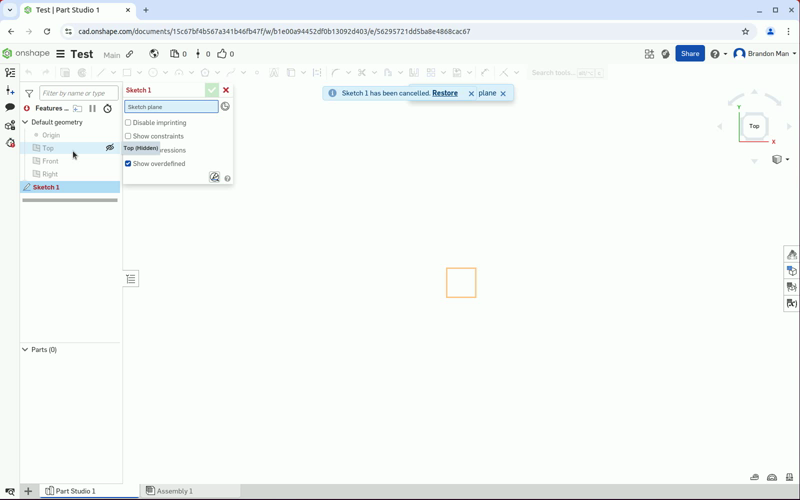
click(73, 150)
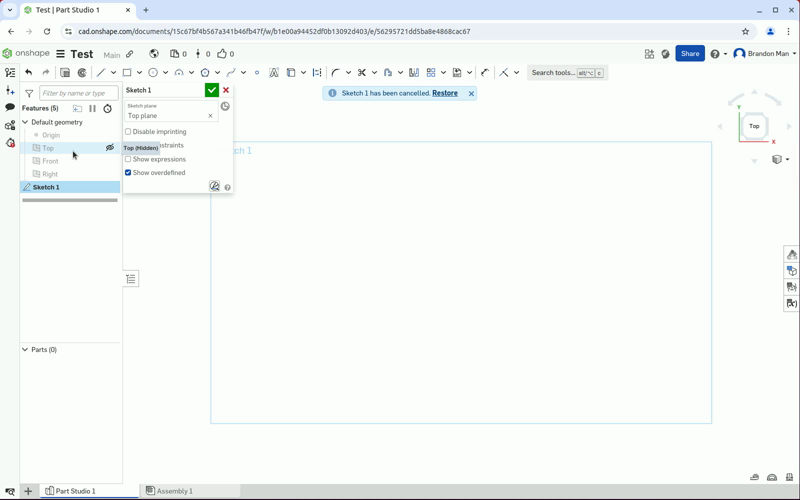
mouse_move(73, 352)
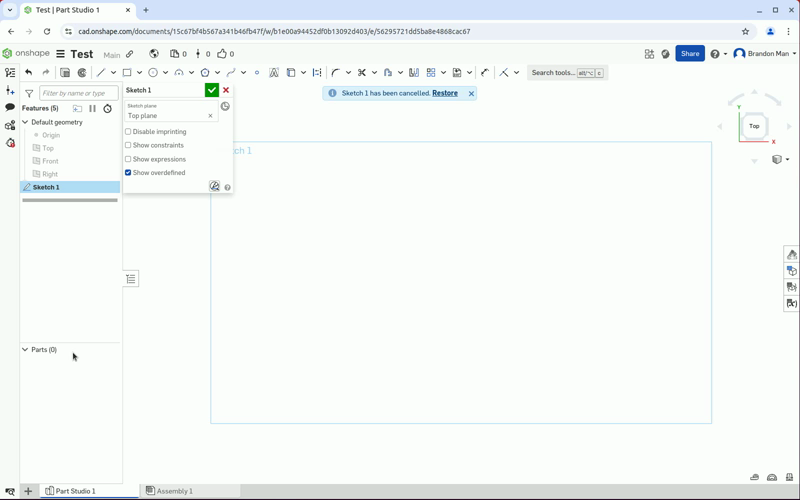
key(y)
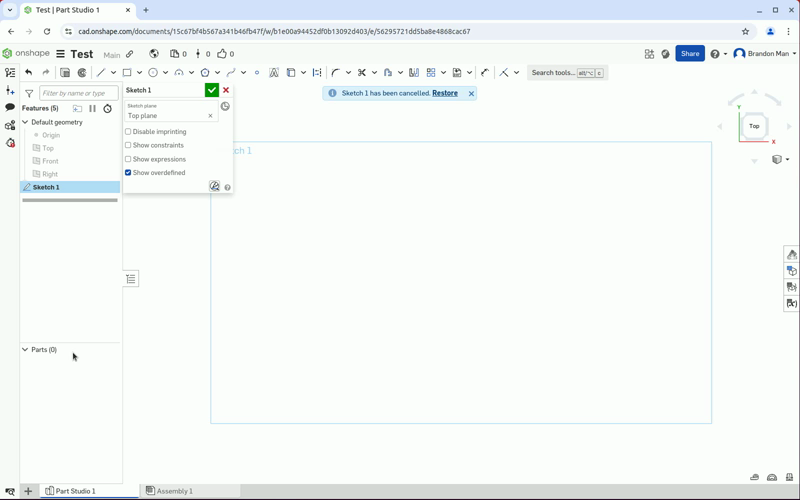
key(l)
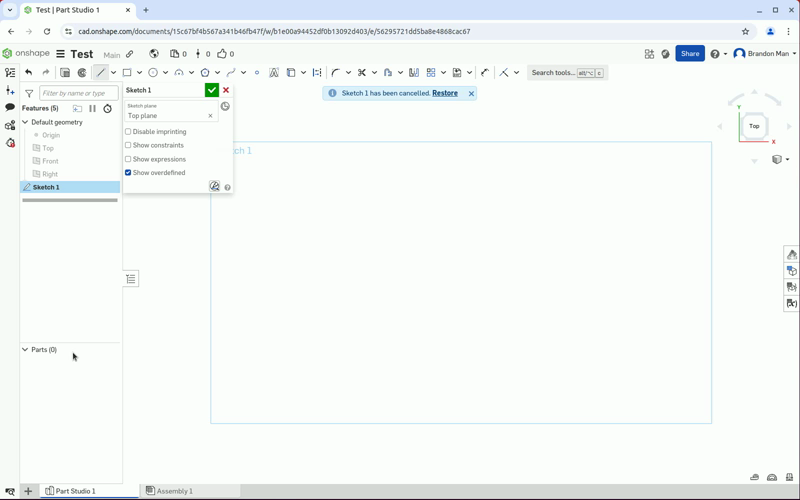
key_down(shift)
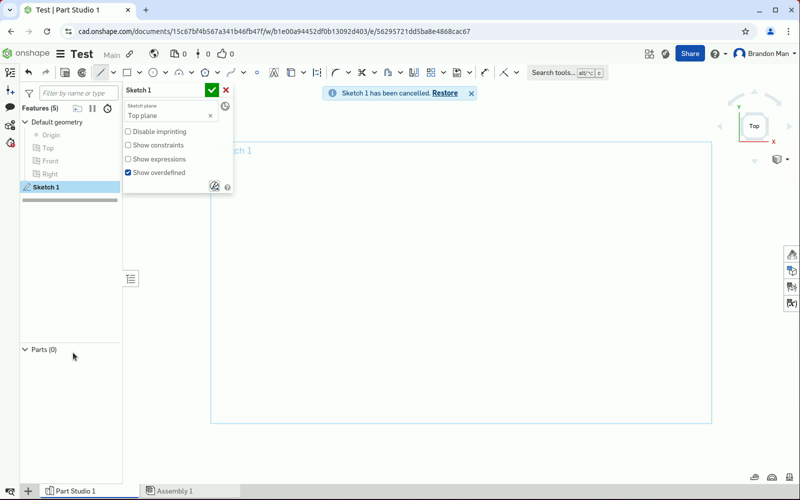
mouse_move(459, 288)
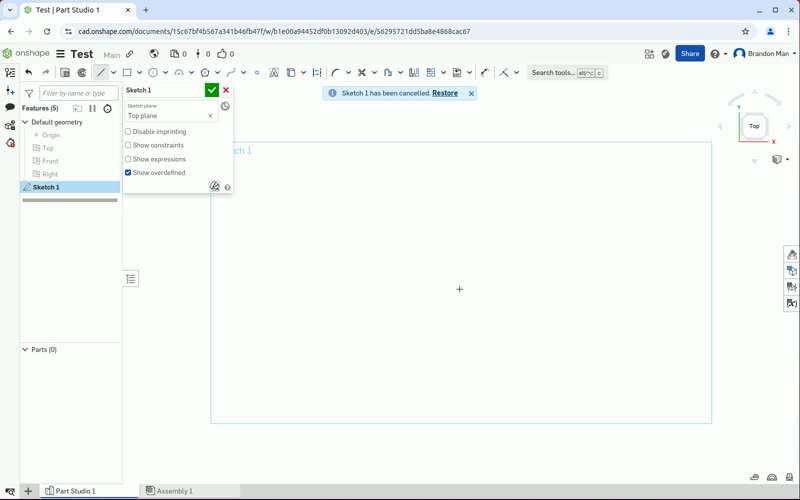
click(459, 288)
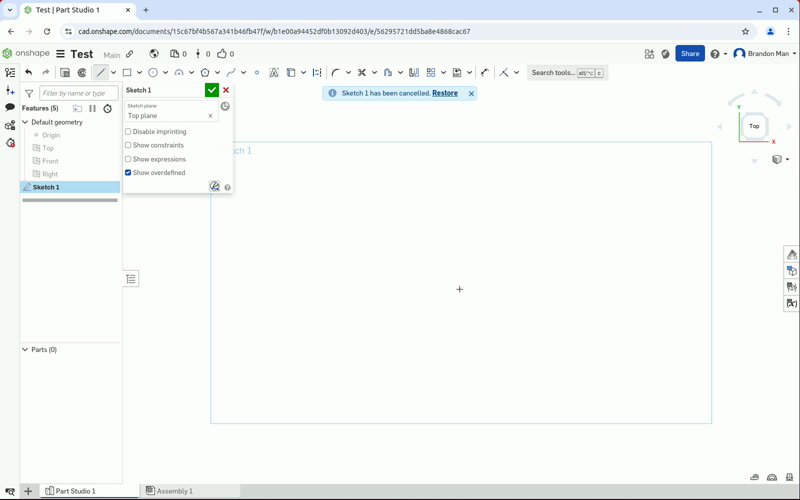
key_up(shift)
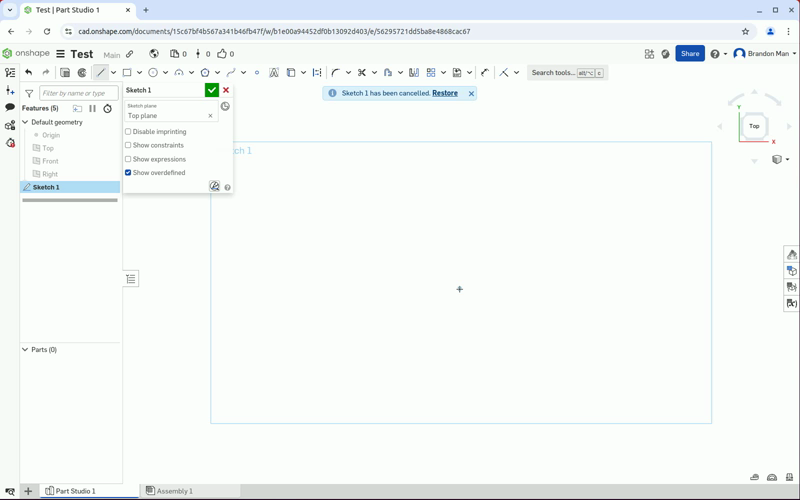
key_down(shift)
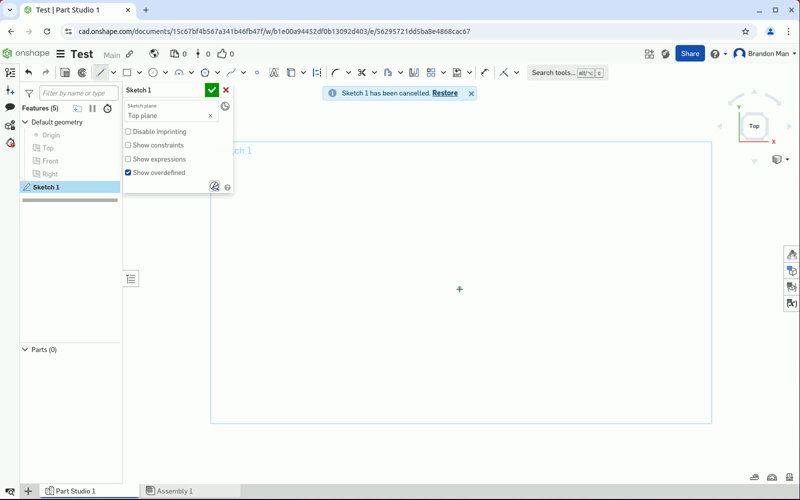
mouse_move(546, 305)
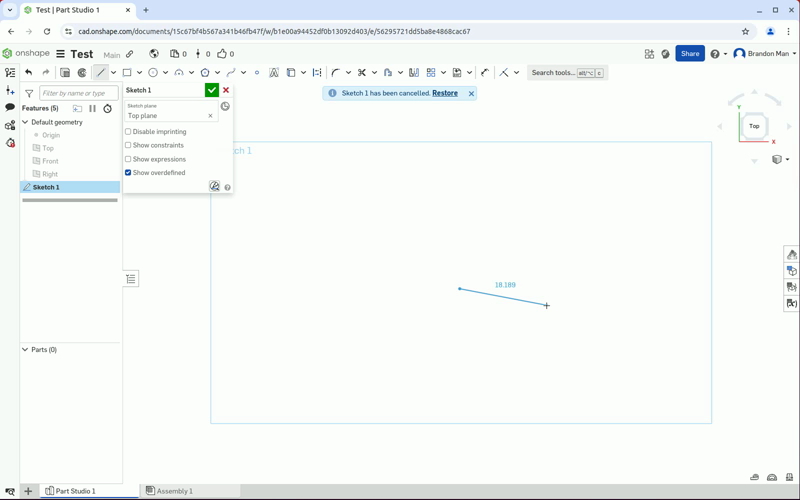
click(546, 305)
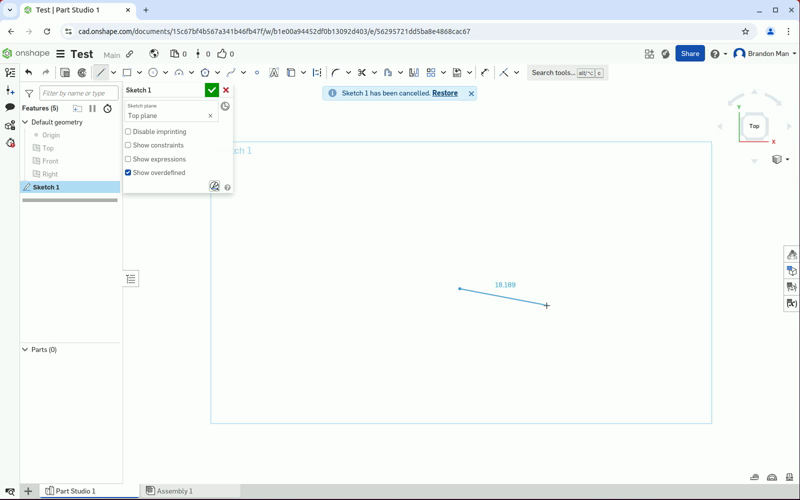
key_up(shift)
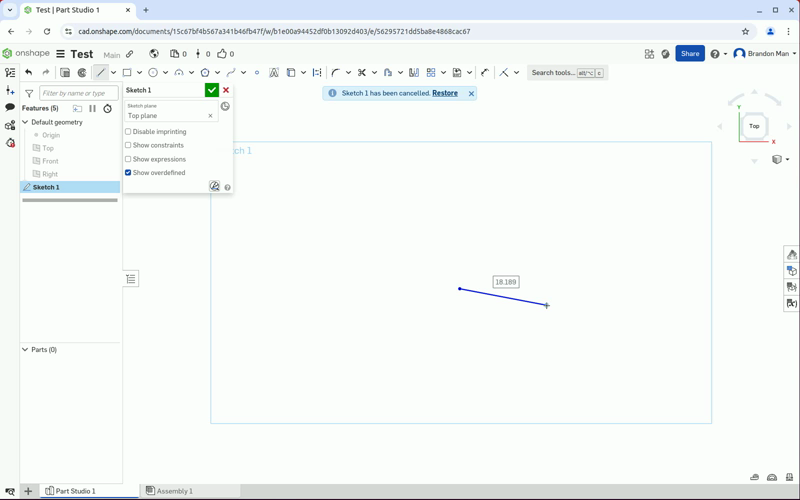
key(esc)
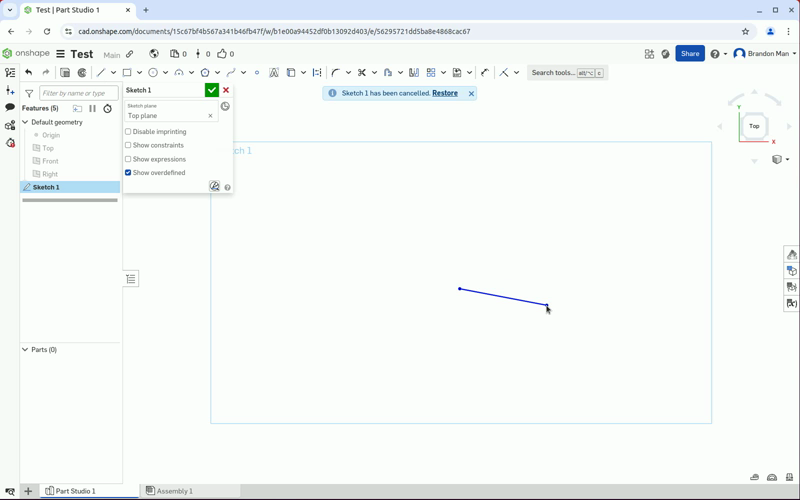
key(a)
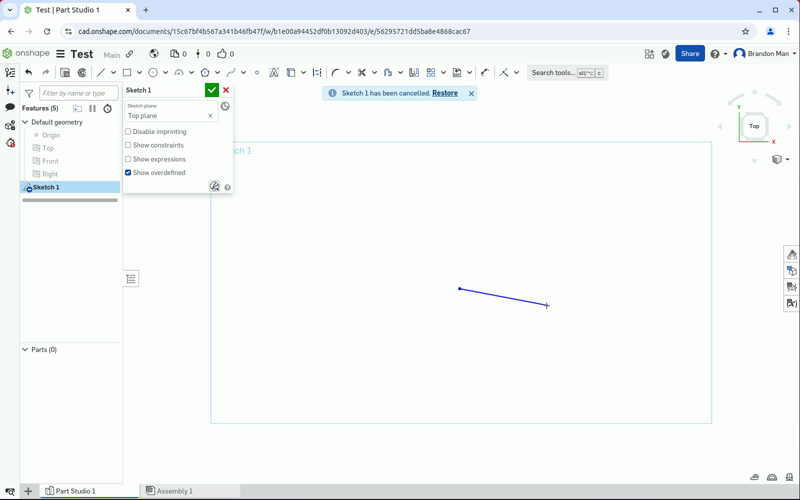
mouse_move(546, 305)
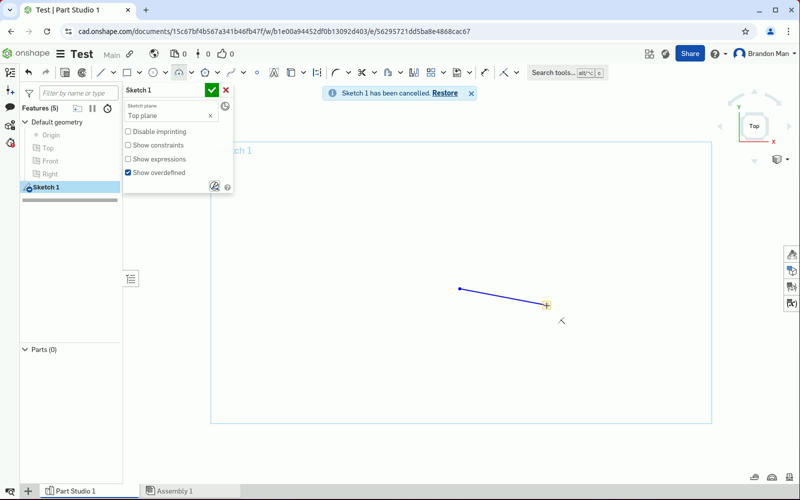
click(546, 305)
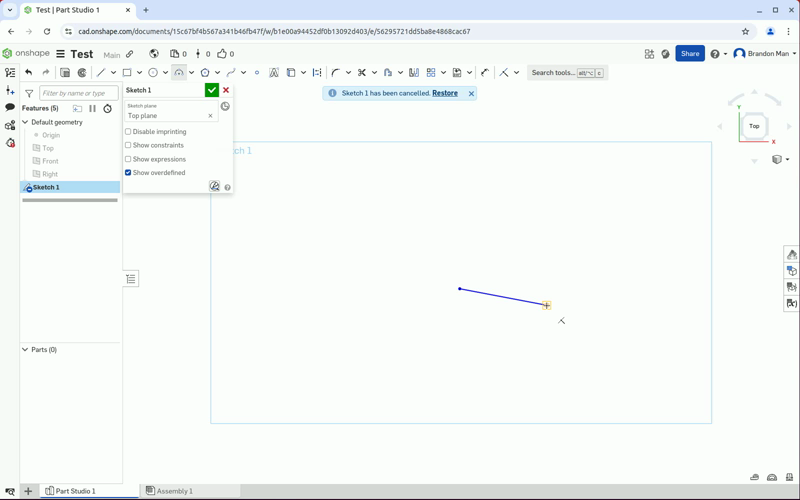
key_down(shift)
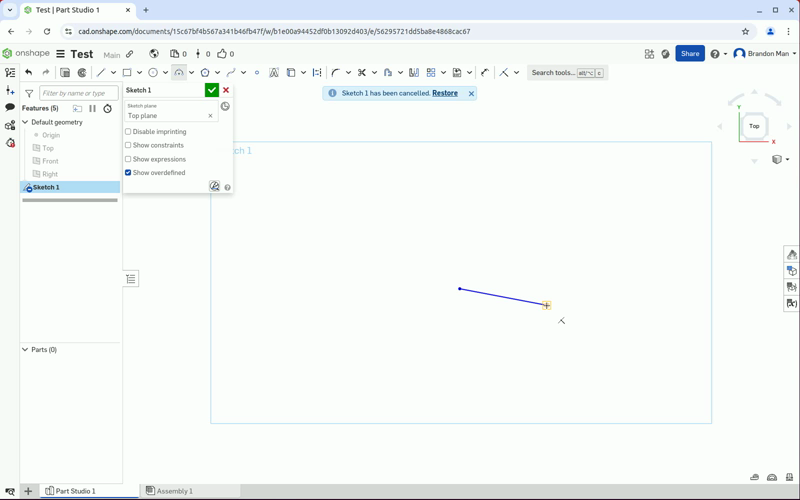
mouse_move(546, 261)
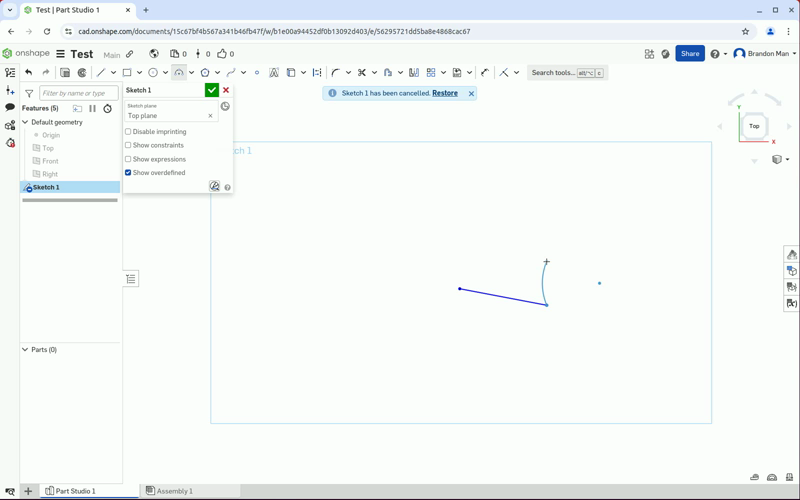
click(546, 261)
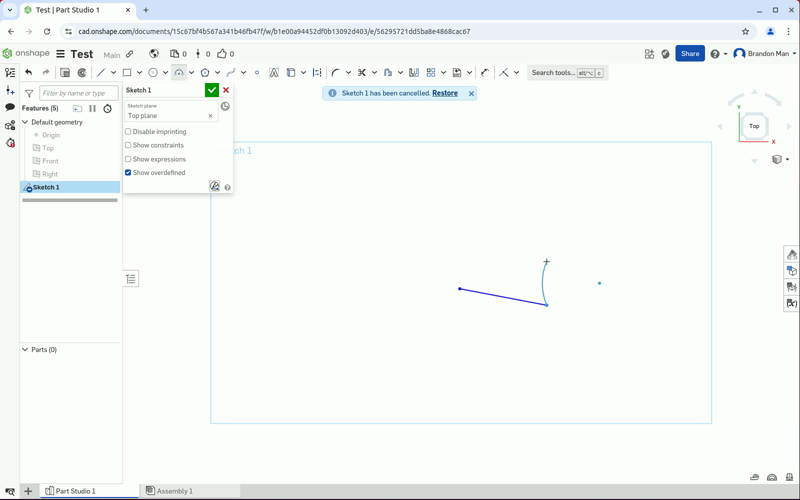
mouse_move(573, 283)
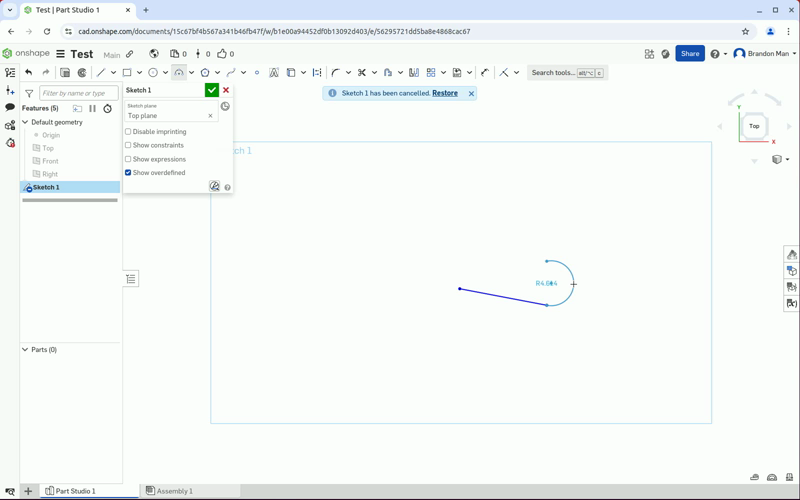
click(573, 283)
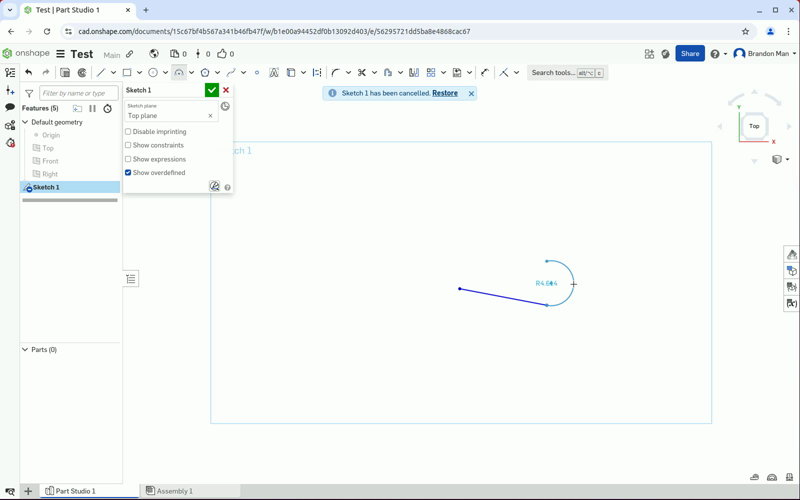
key_up(shift)
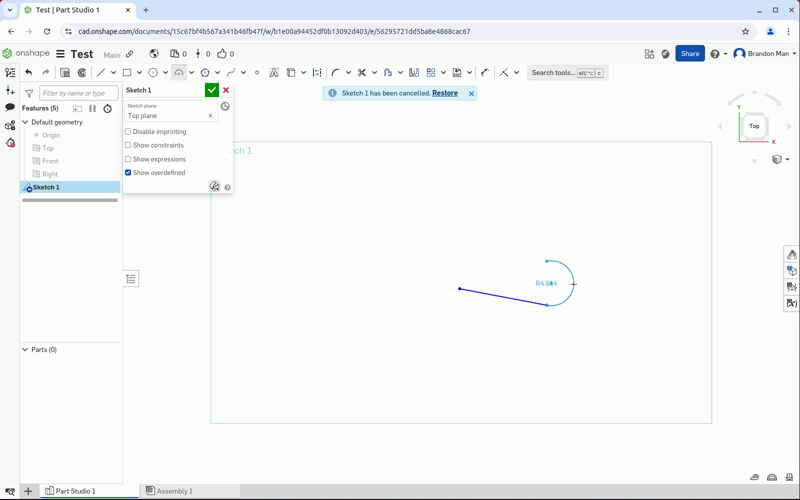
key(esc)
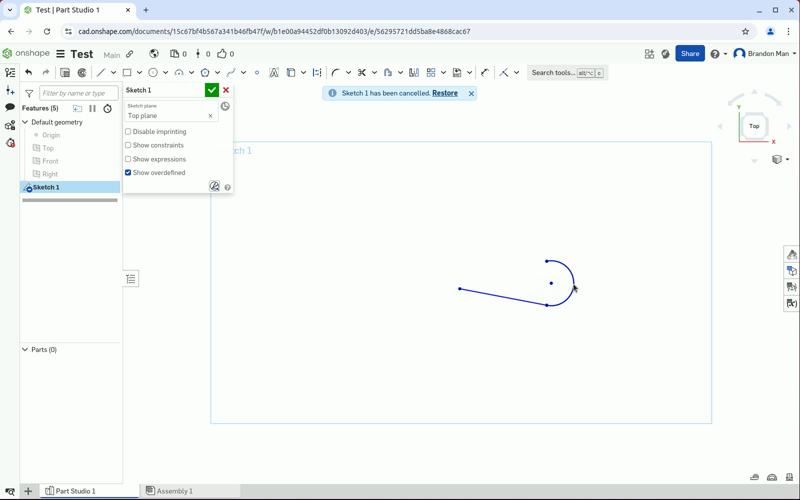
key(l)
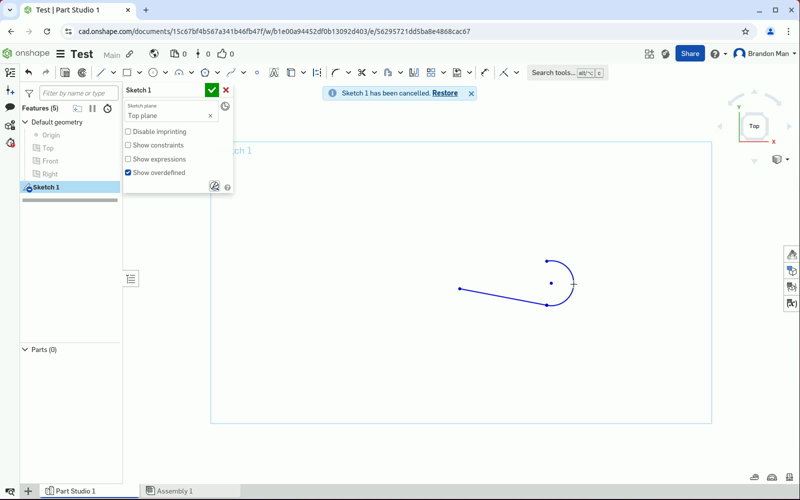
mouse_move(546, 261)
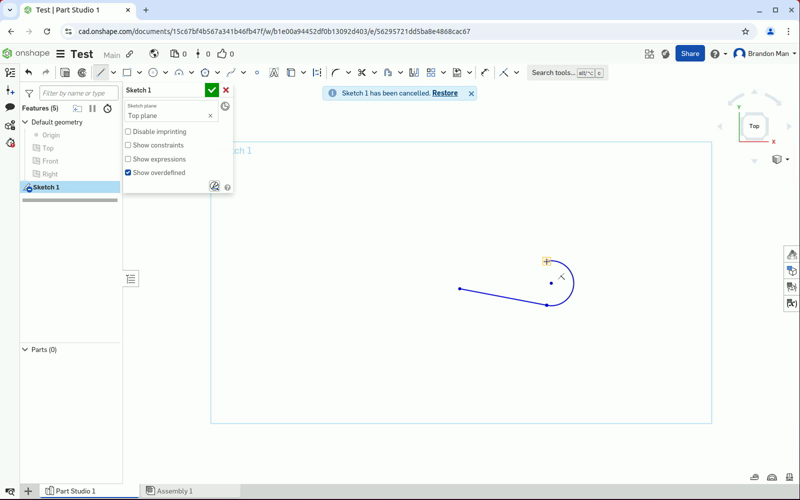
click(546, 261)
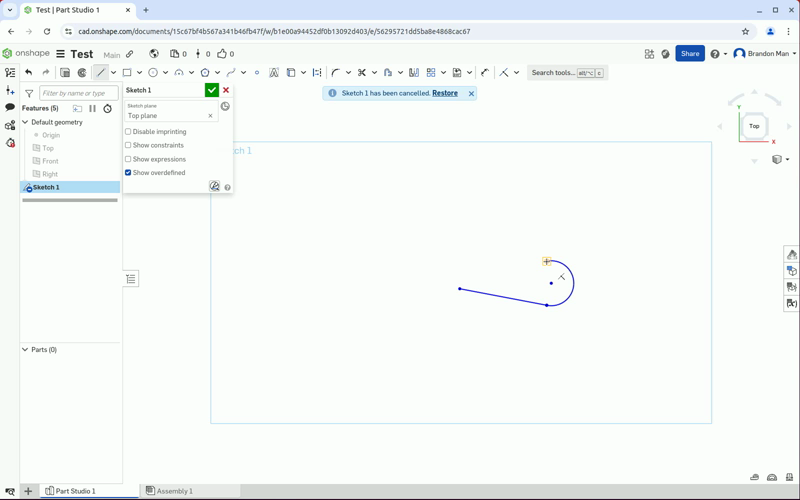
key_down(shift)
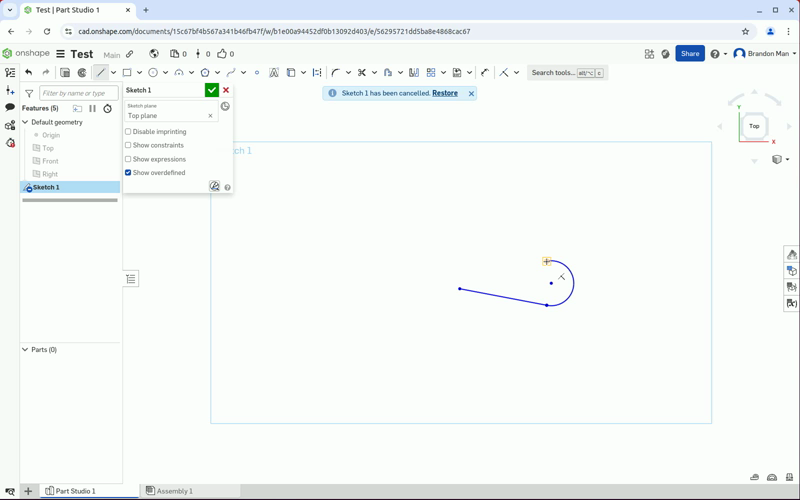
mouse_move(459, 278)
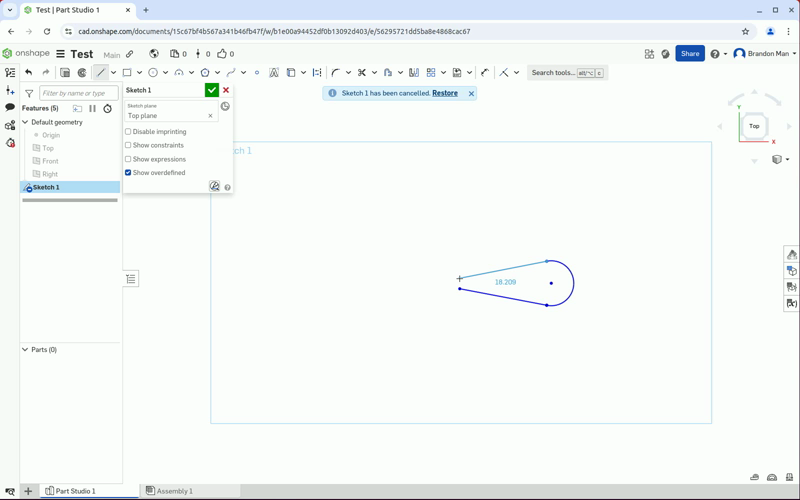
click(459, 278)
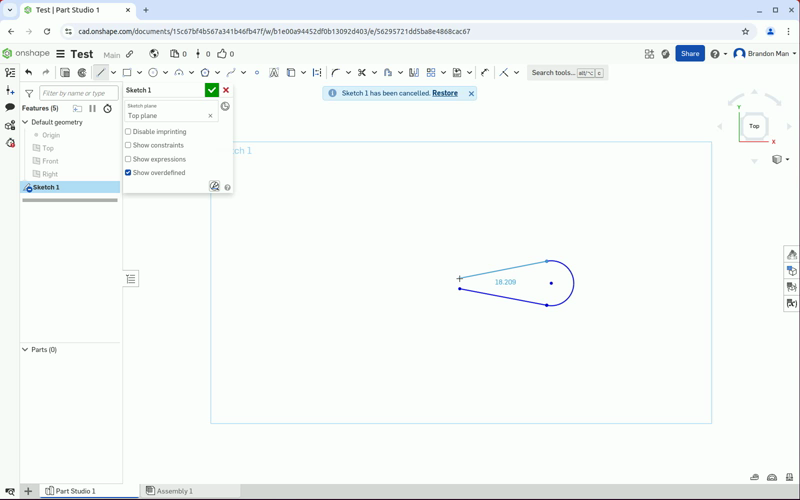
key_up(shift)
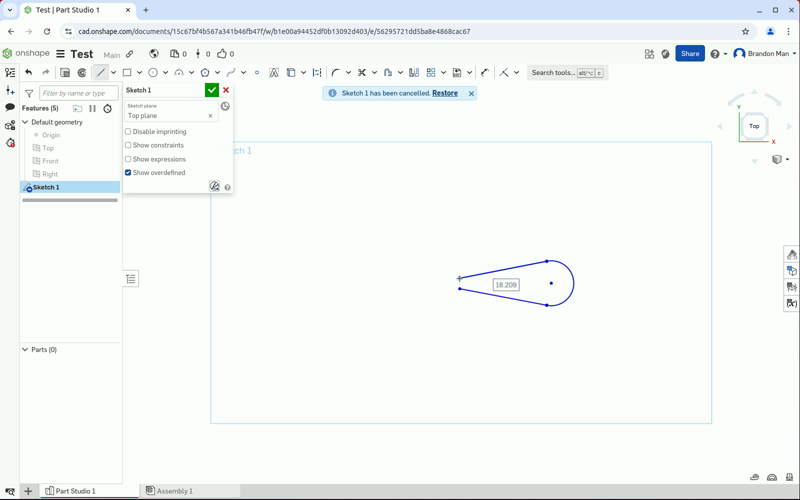
key(esc)
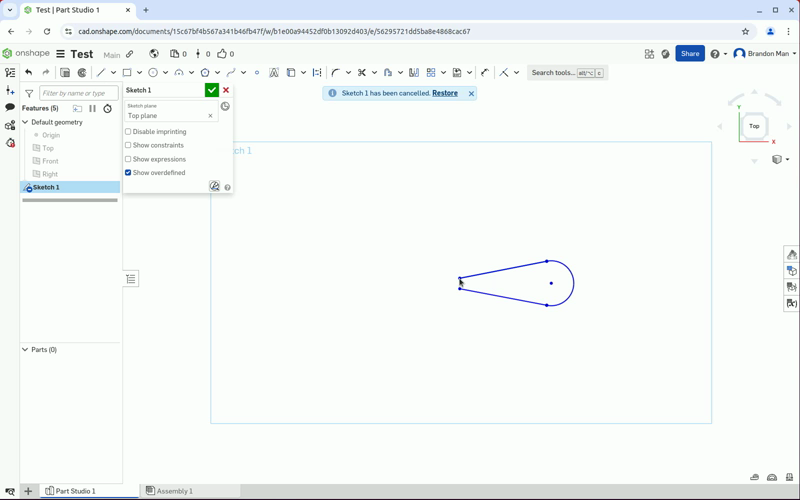
key(a)
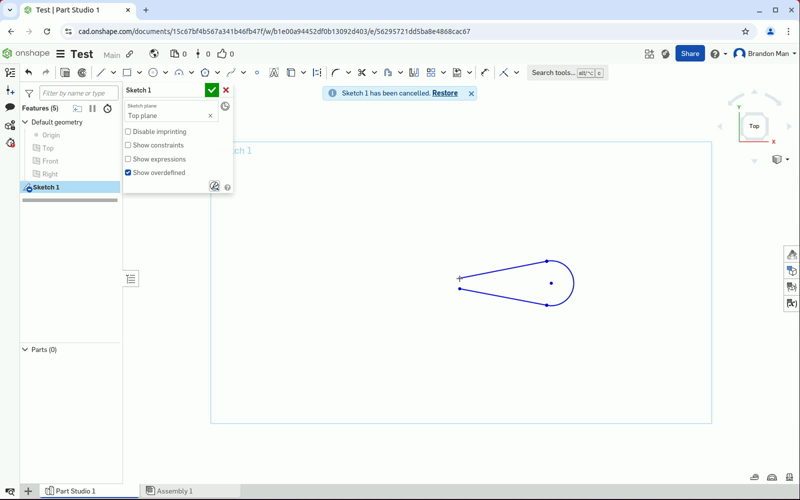
mouse_move(459, 278)
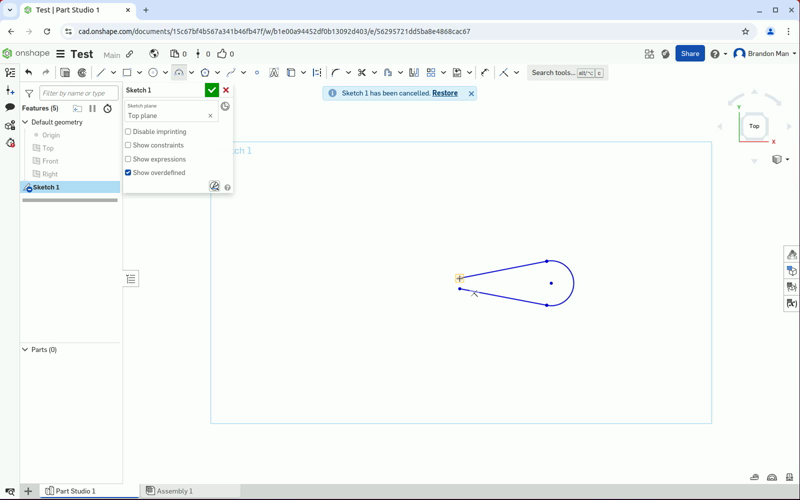
click(459, 278)
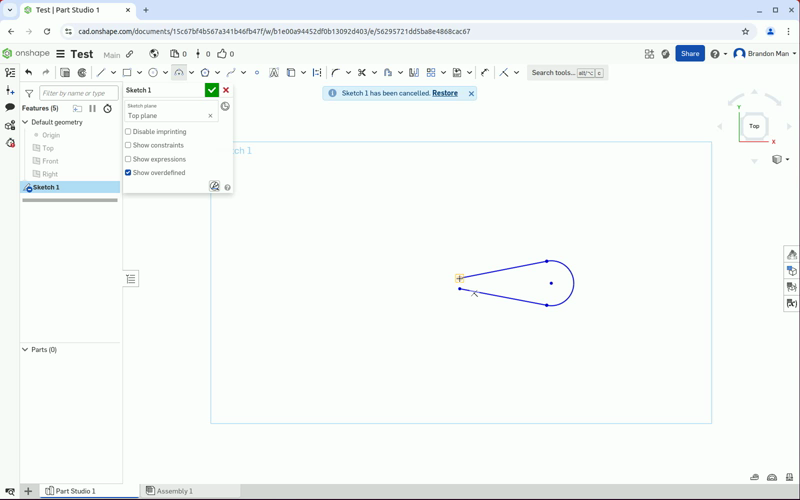
mouse_move(459, 288)
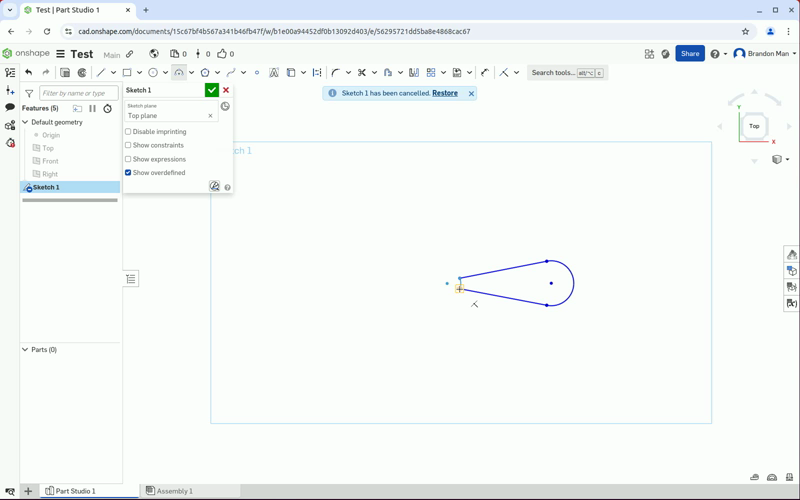
click(459, 288)
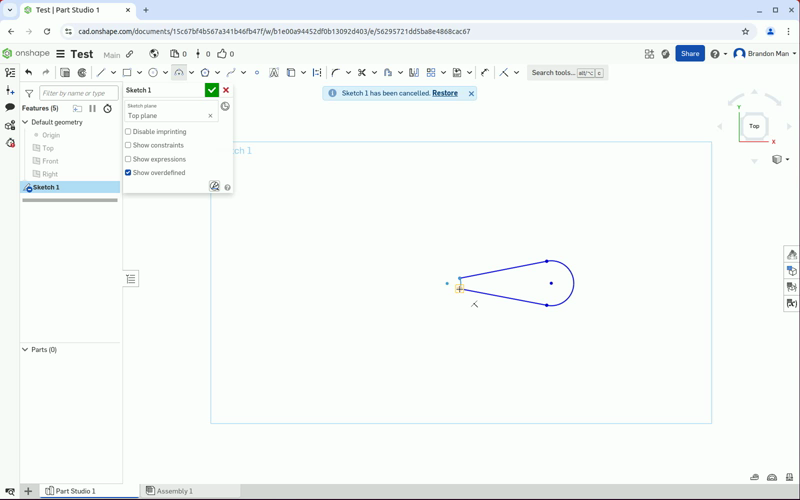
key_down(shift)
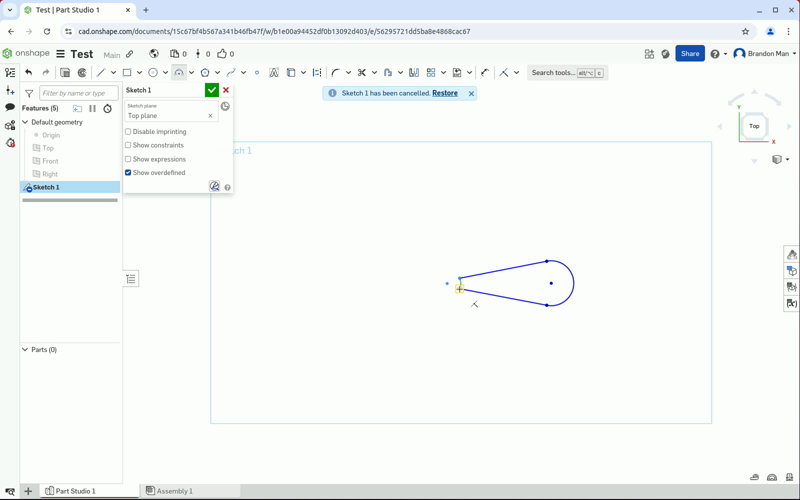
mouse_move(455, 283)
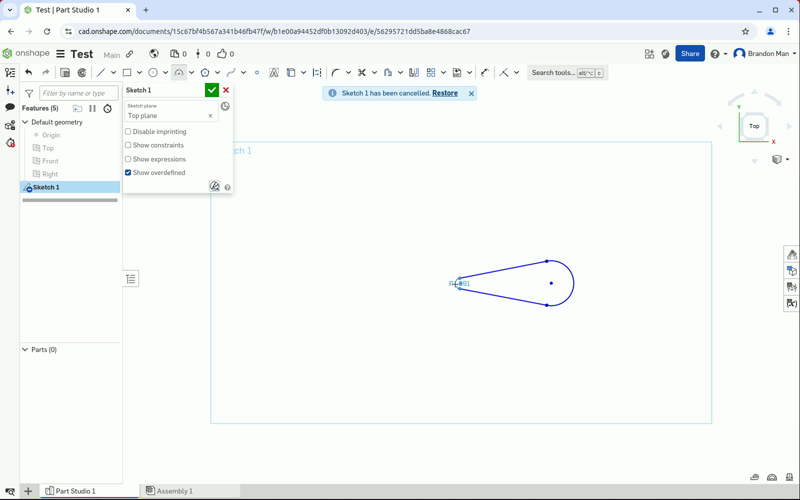
click(455, 283)
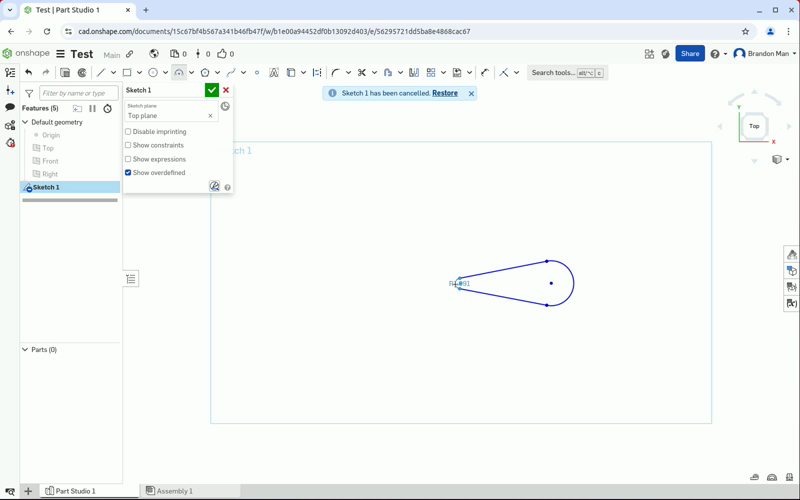
key_up(shift)
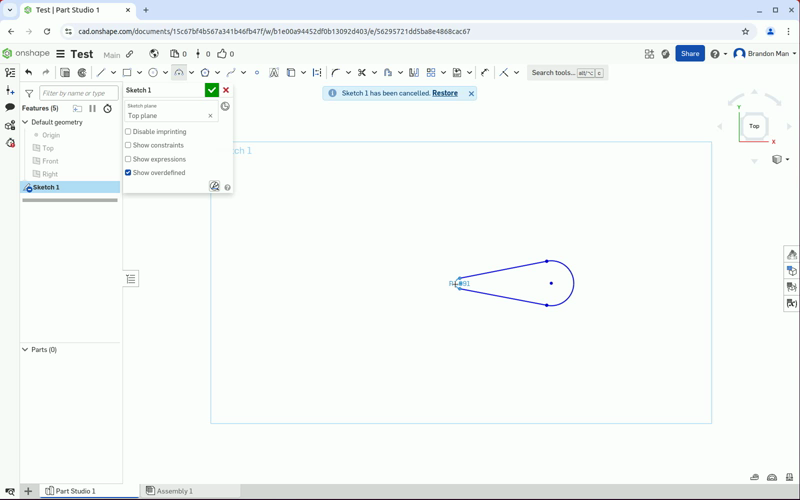
key(esc)
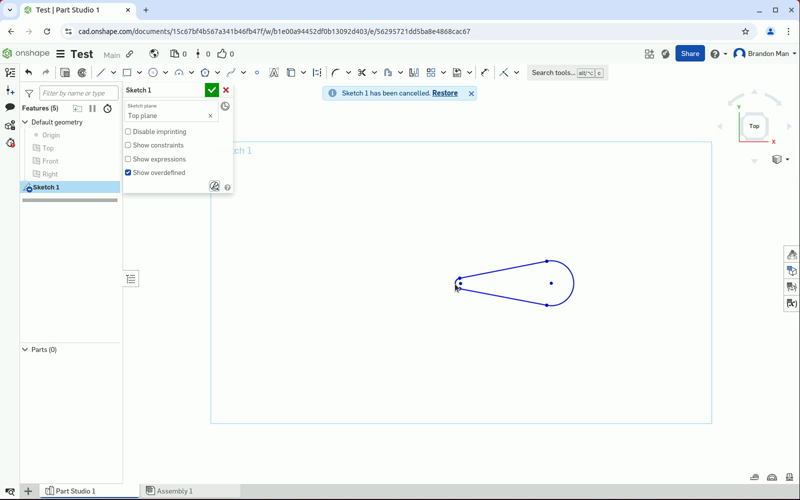
key(c)
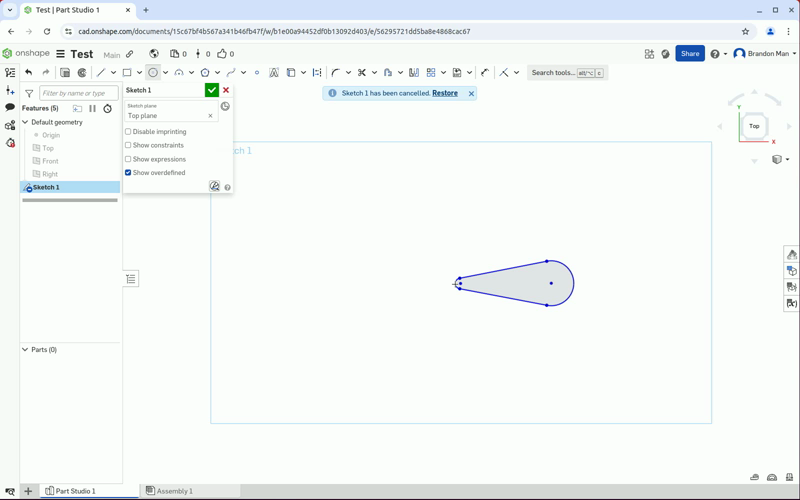
key_down(shift)
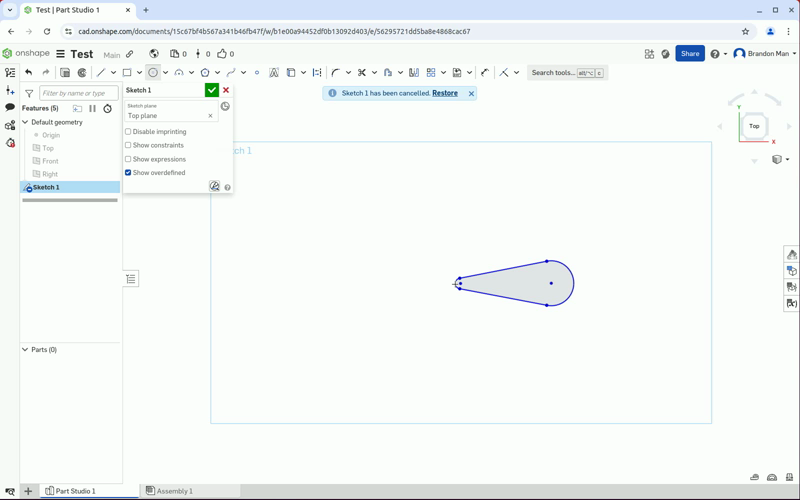
mouse_move(460, 282)
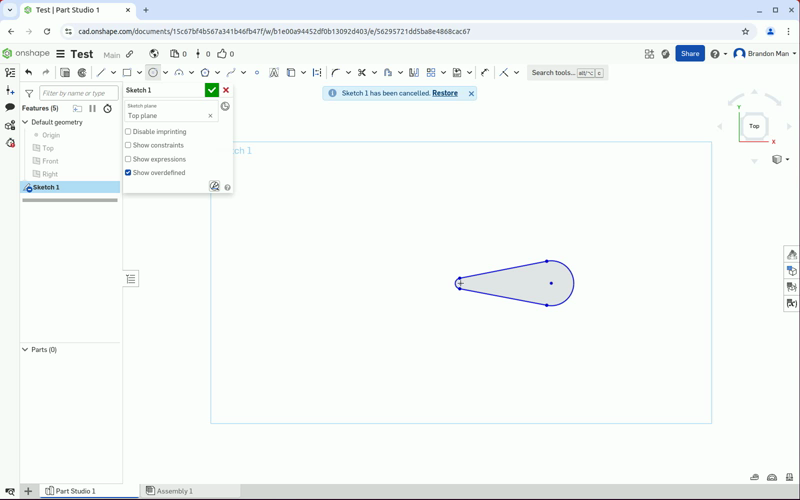
scroll(6)
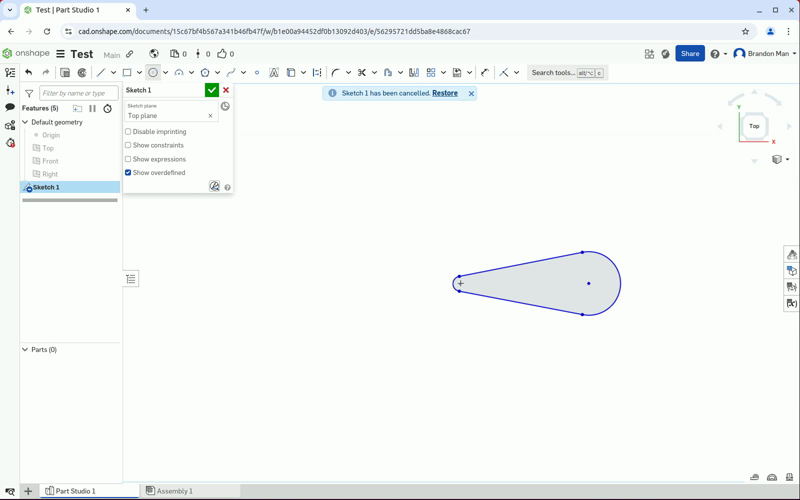
scroll(6)
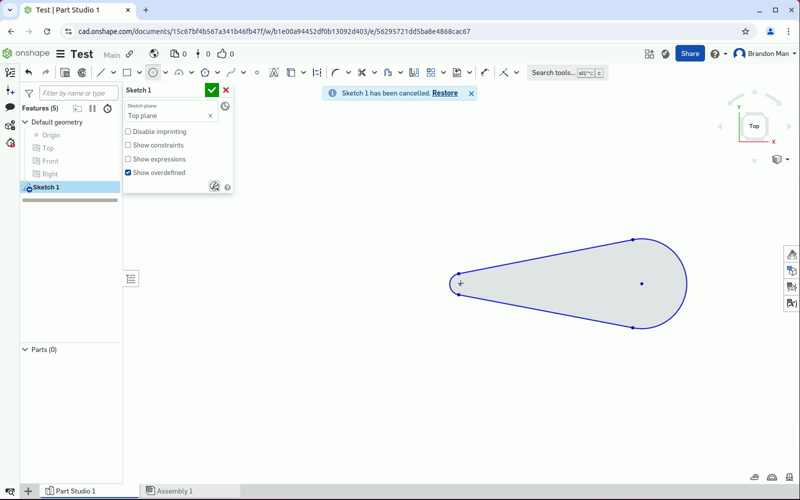
scroll(6)
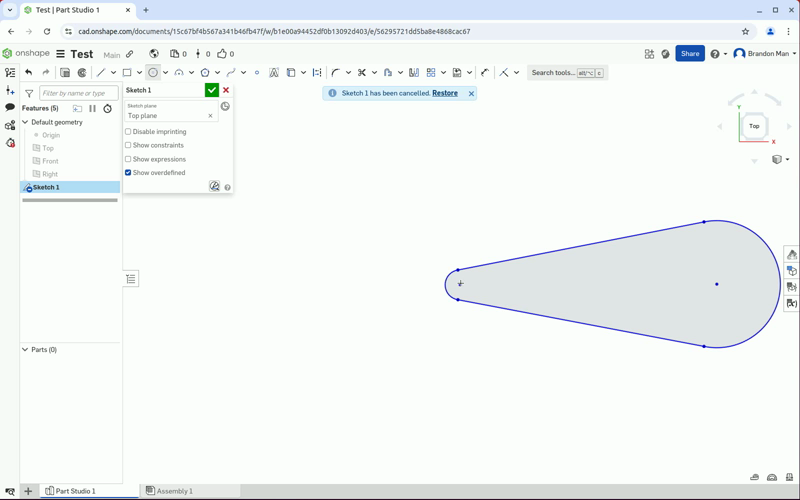
scroll(6)
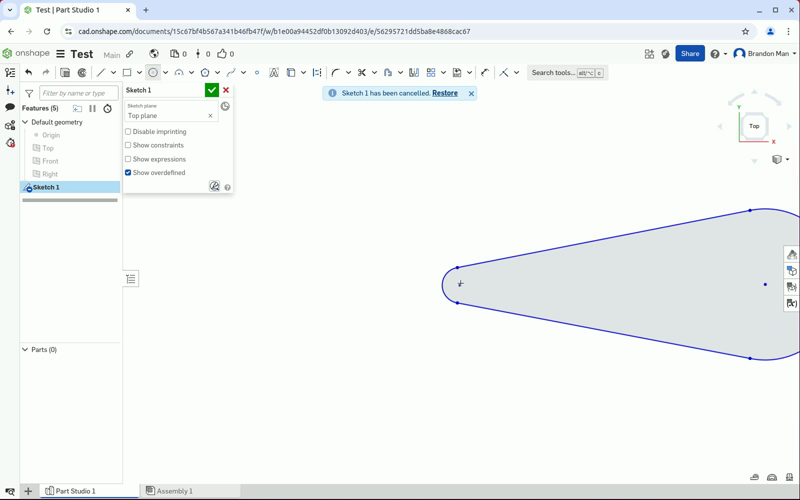
scroll(6)
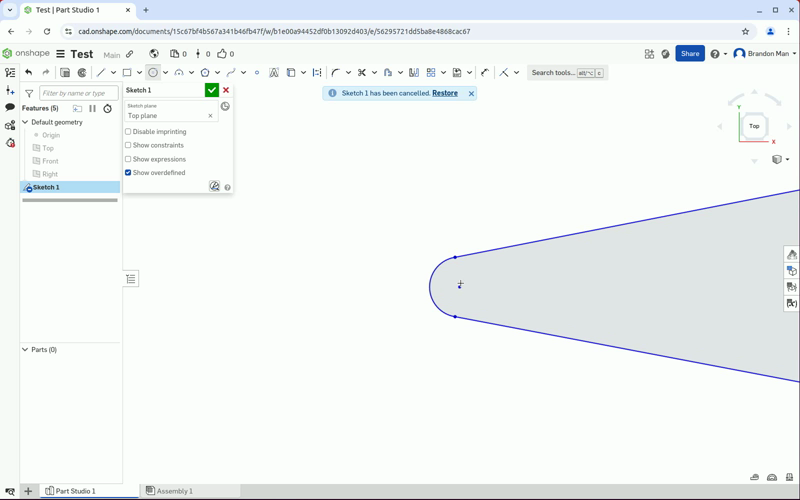
scroll(6)
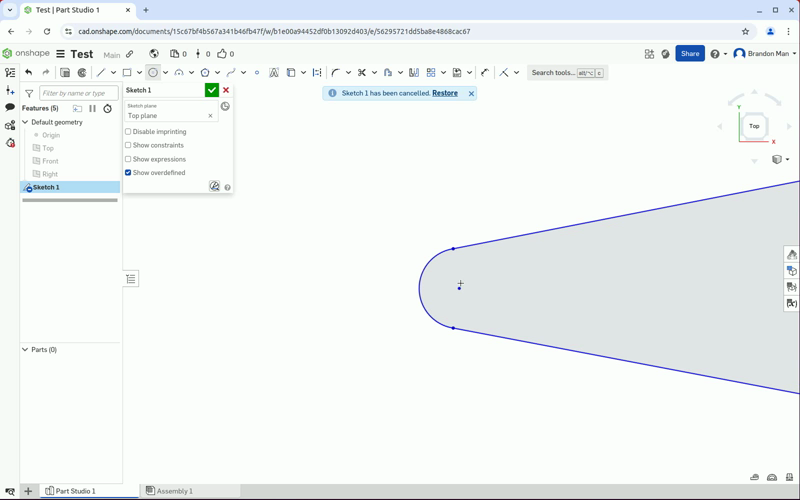
scroll(6)
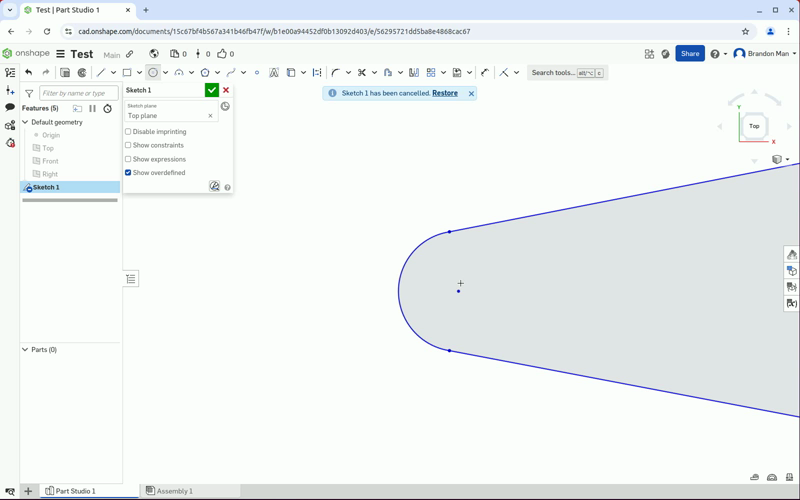
click(460, 282)
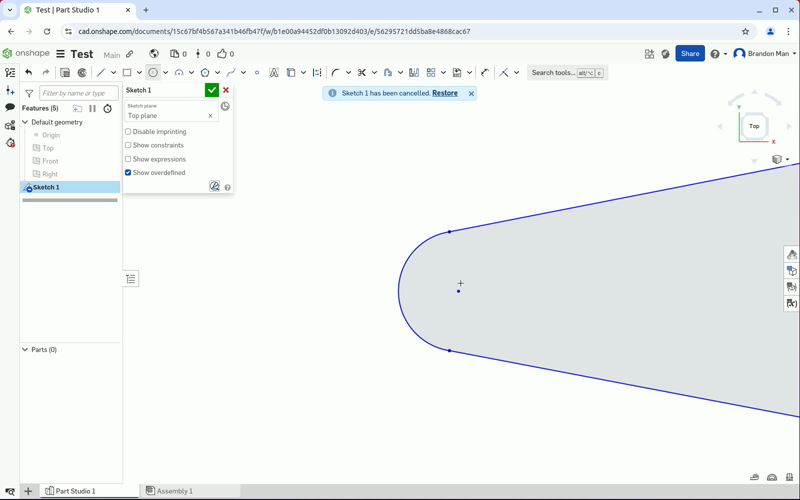
scroll(-6)
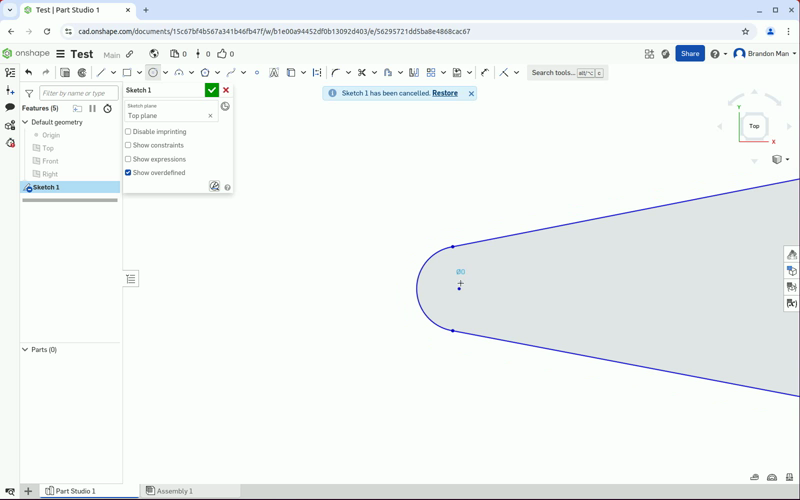
scroll(-6)
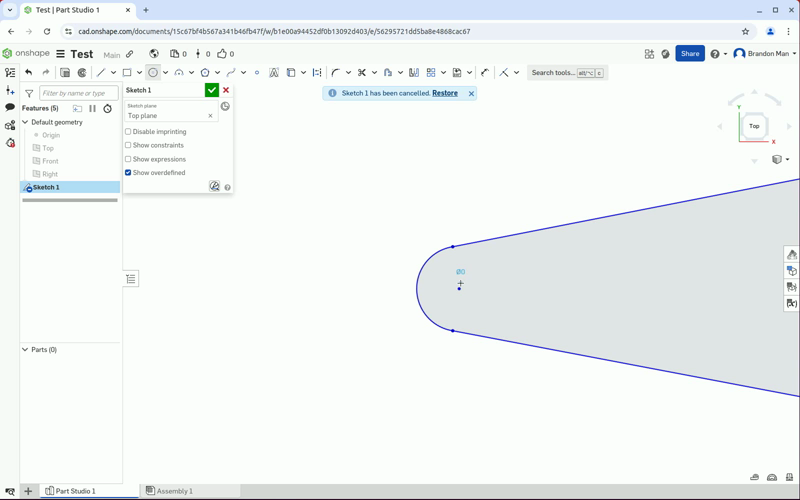
scroll(-6)
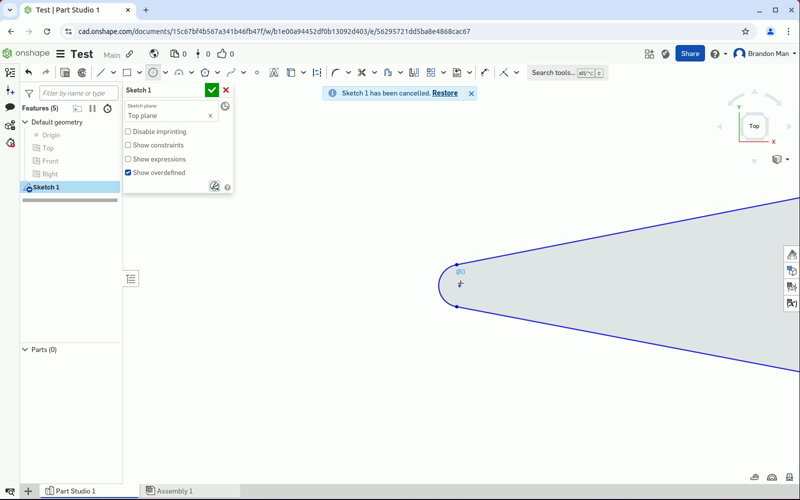
scroll(-6)
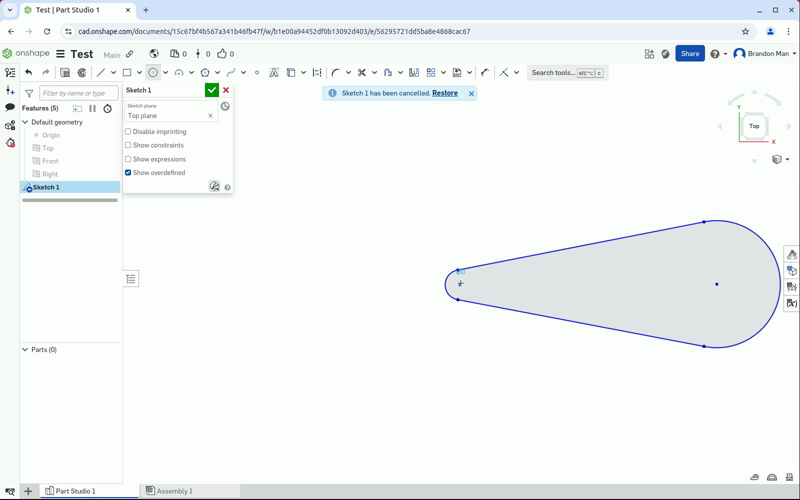
scroll(-6)
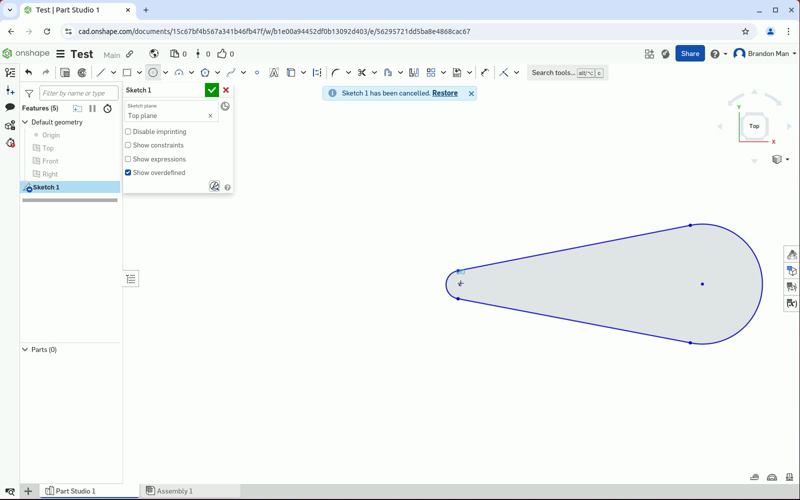
scroll(-6)
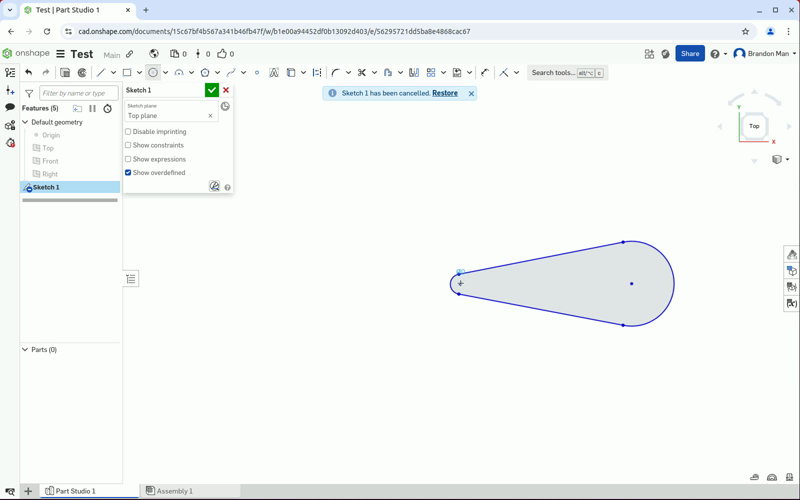
scroll(-6)
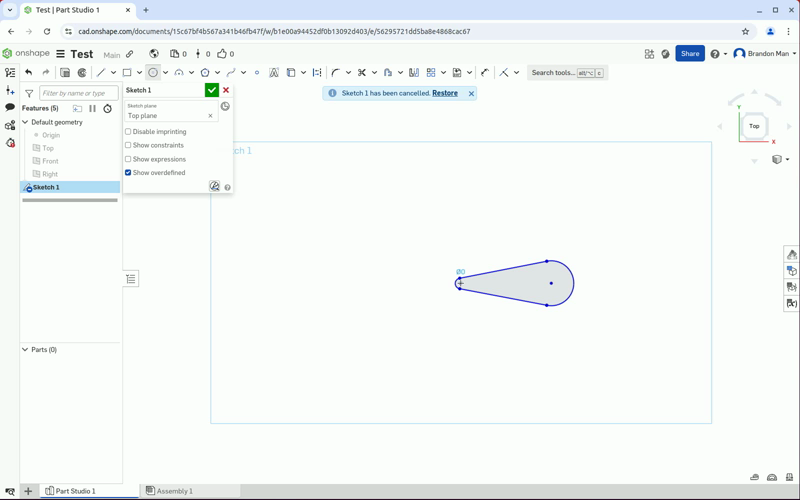
key_up(shift)
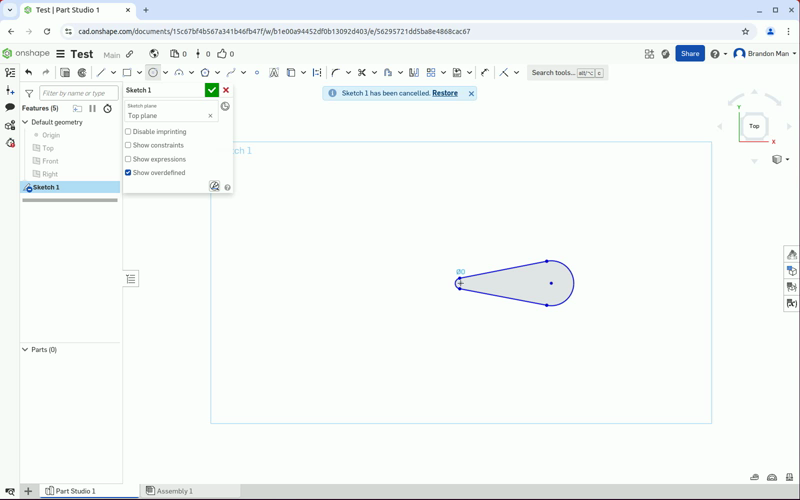
mouse_move(463, 282)
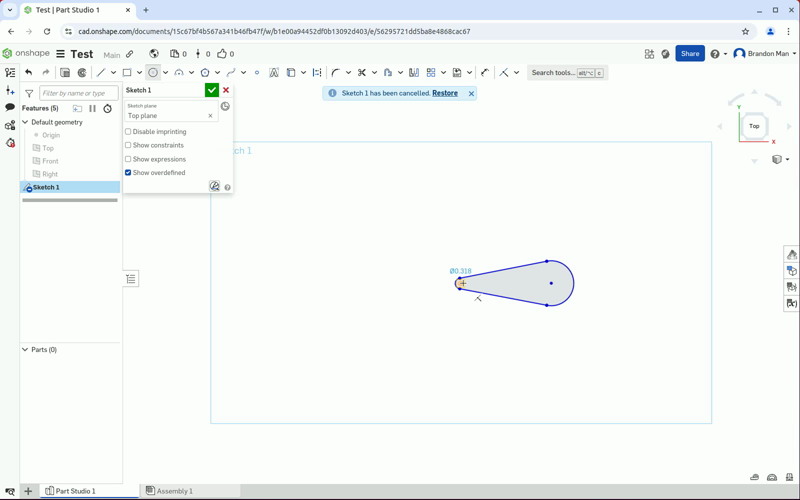
scroll(6)
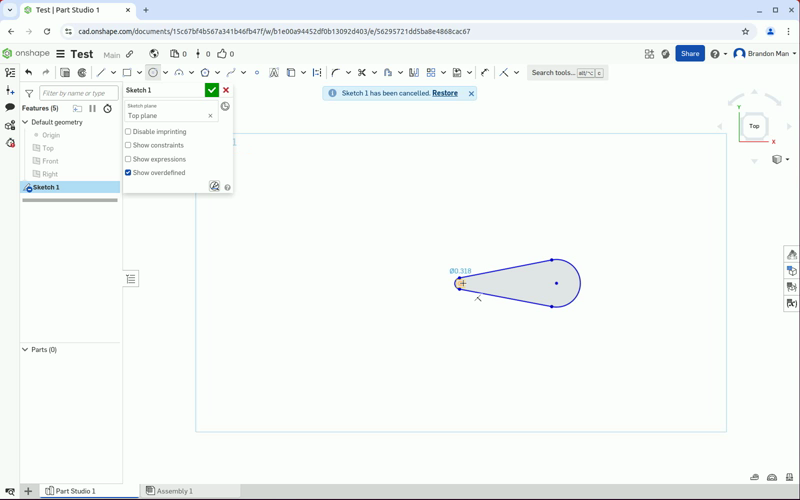
scroll(6)
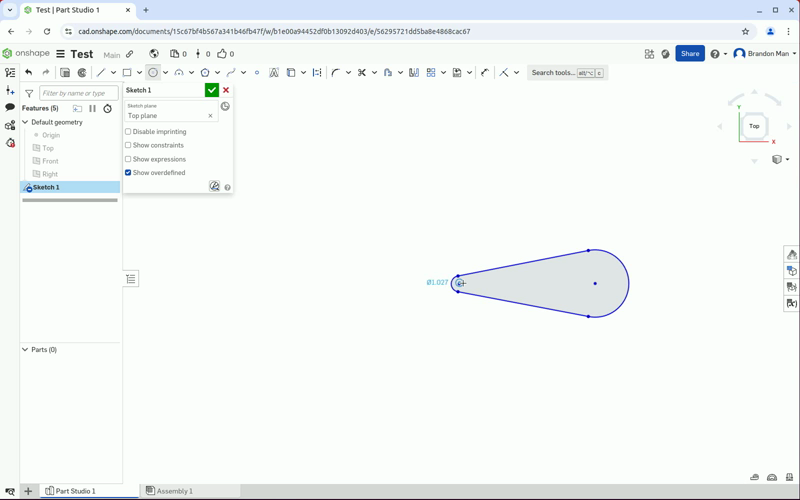
scroll(6)
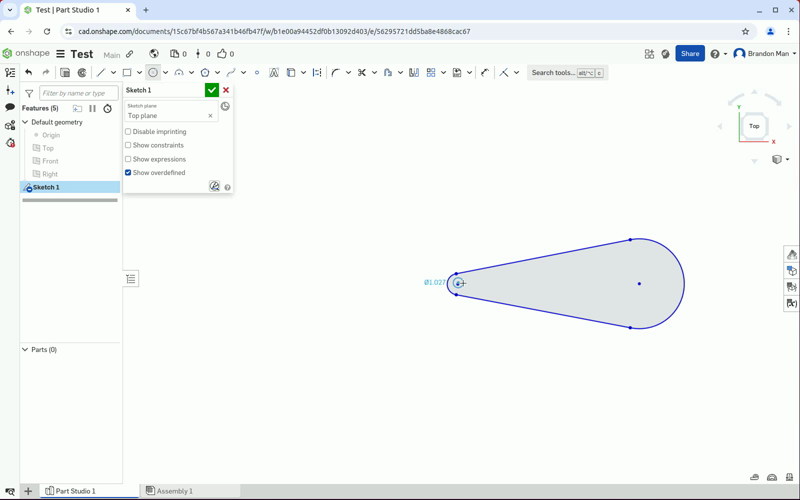
scroll(6)
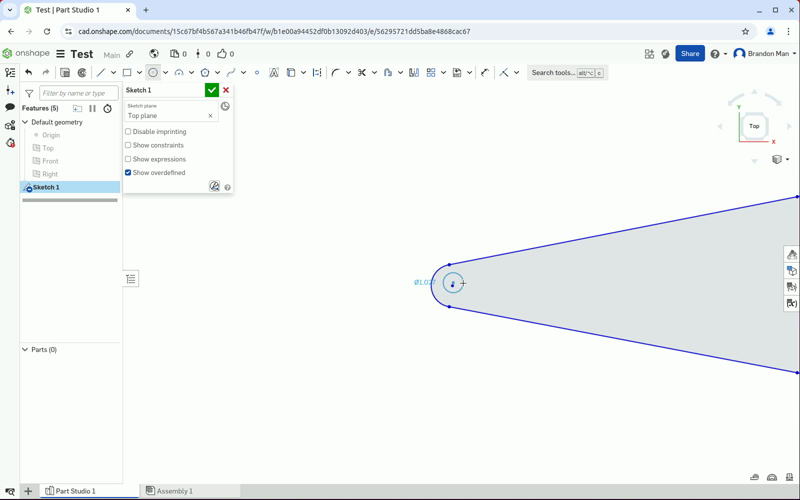
scroll(6)
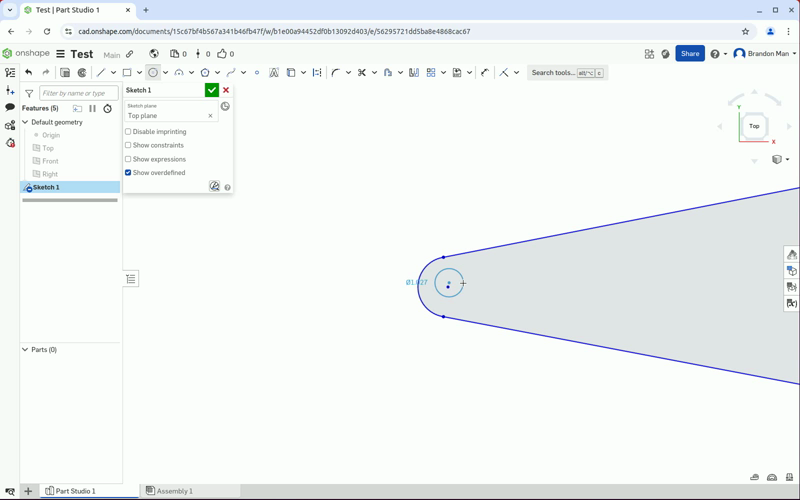
scroll(6)
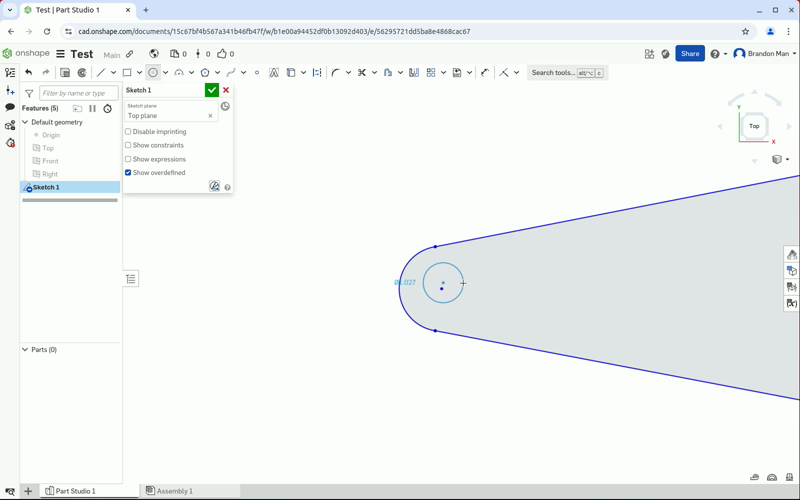
scroll(6)
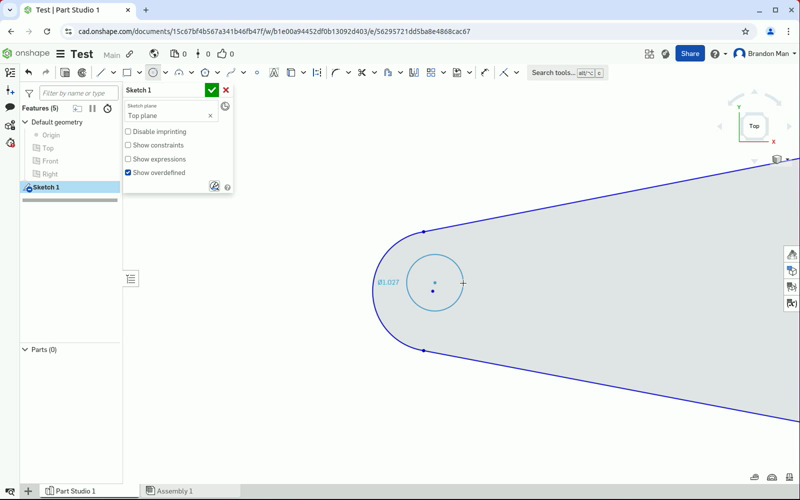
click(463, 282)
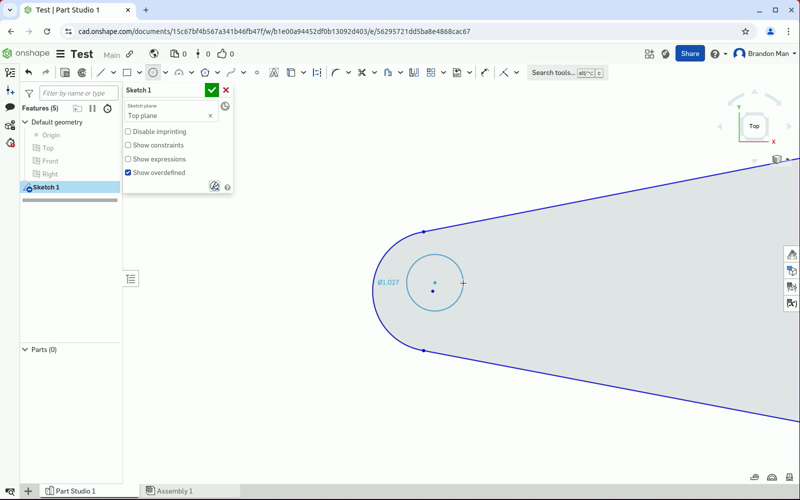
scroll(-6)
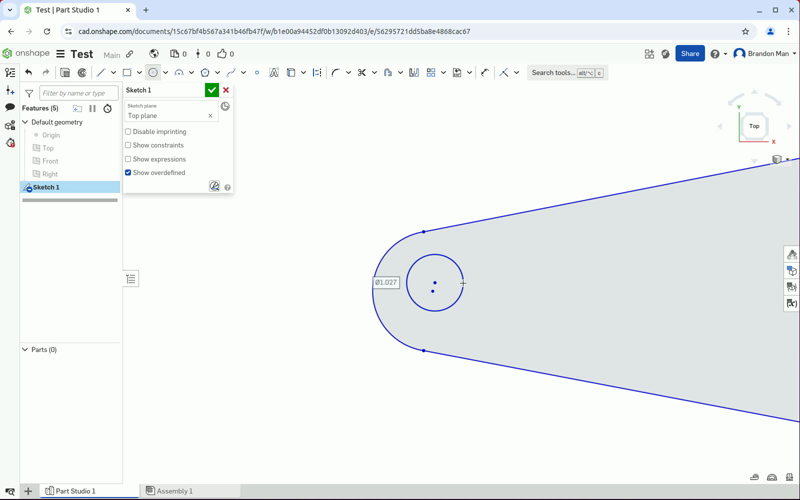
scroll(-6)
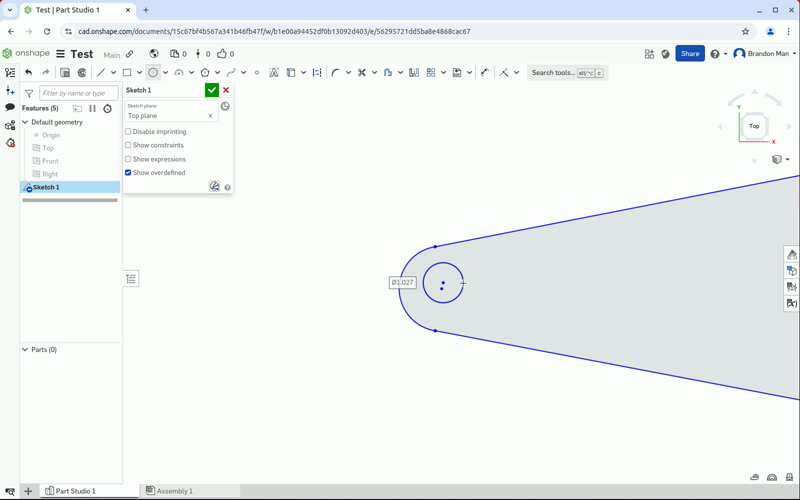
scroll(-6)
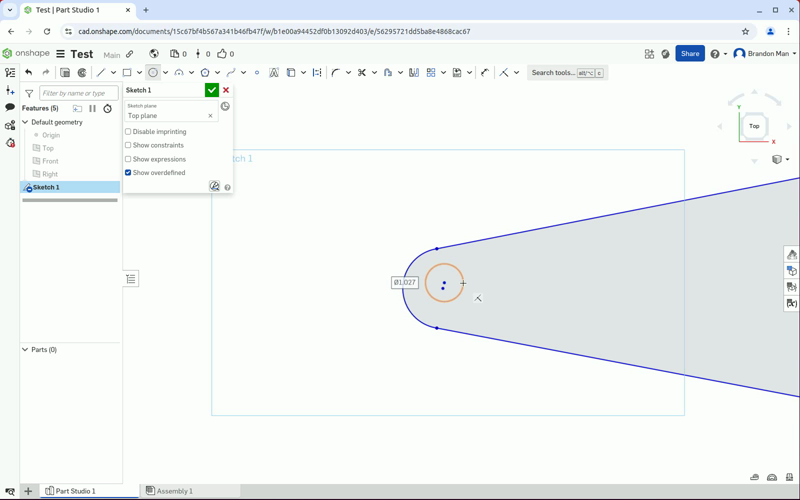
scroll(-6)
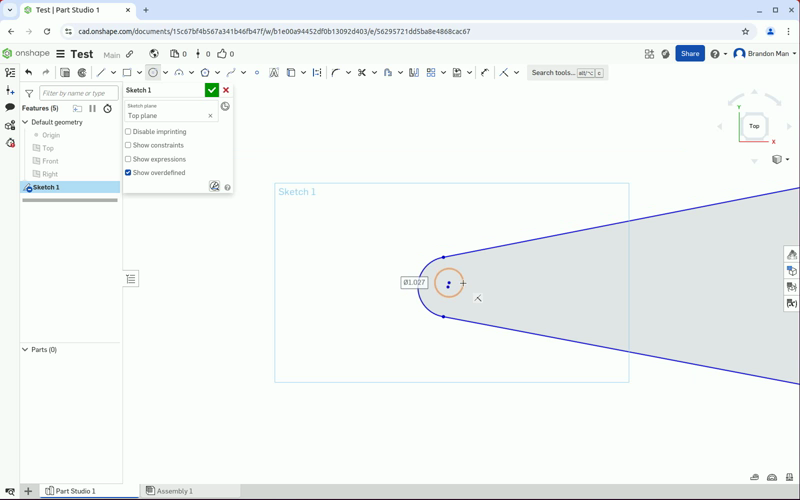
scroll(-6)
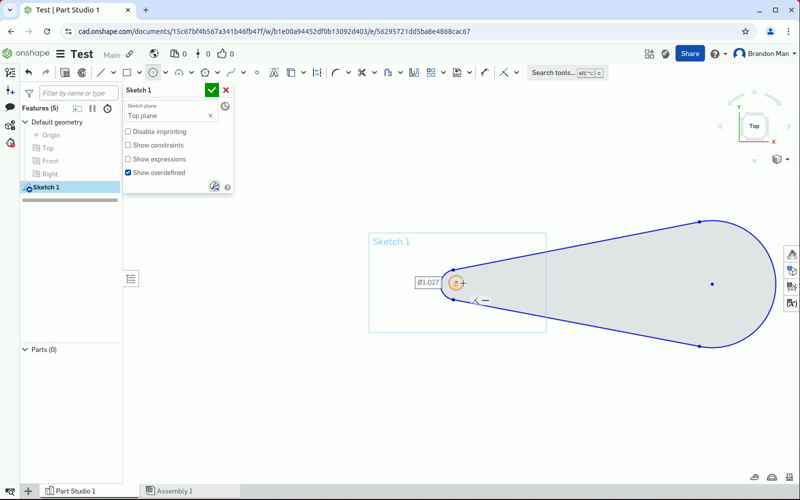
scroll(-6)
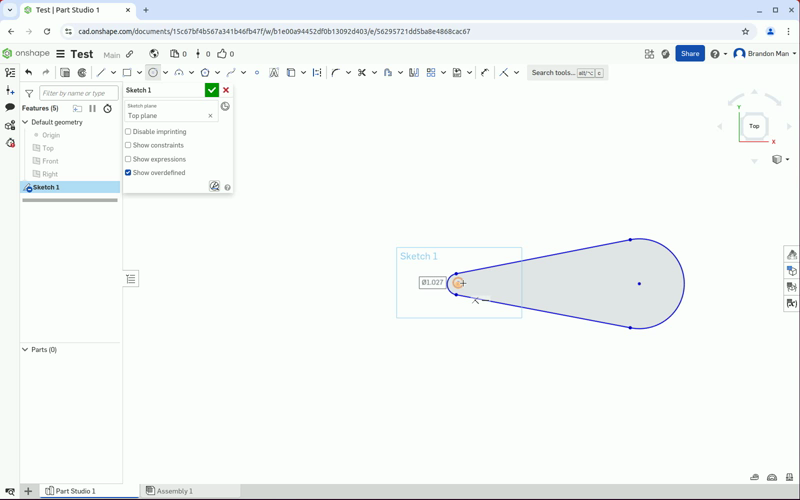
scroll(-6)
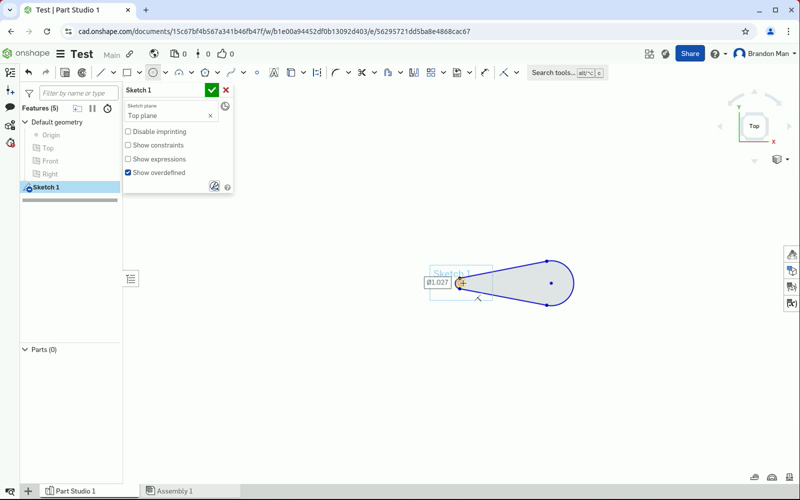
key(esc)
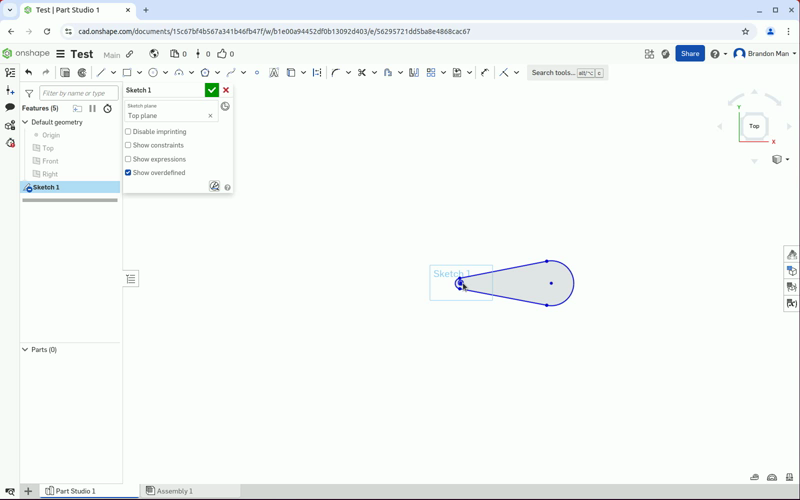
mouse_move(556, 277)
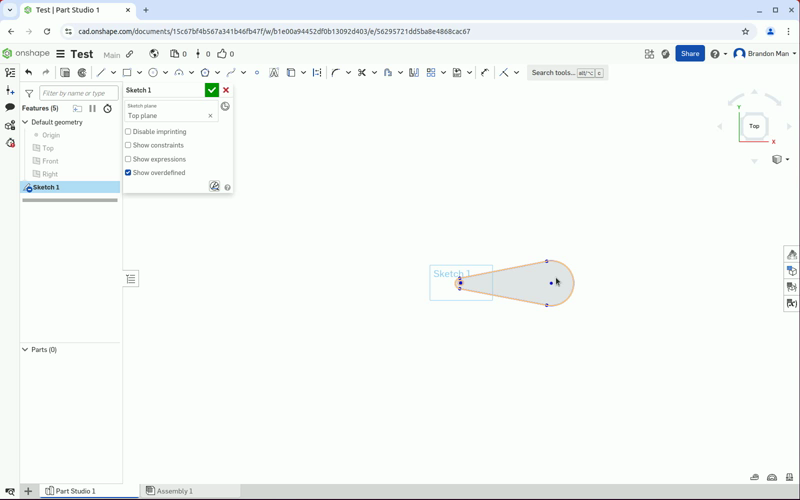
click(556, 277)
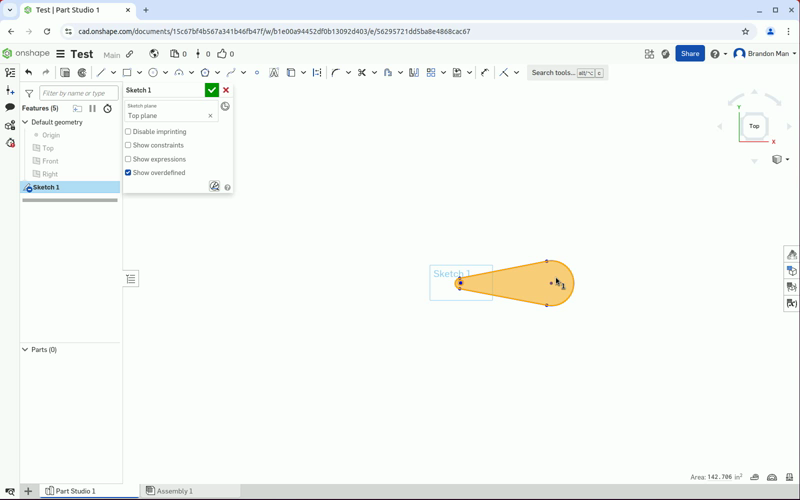
mouse_move(73, 352)
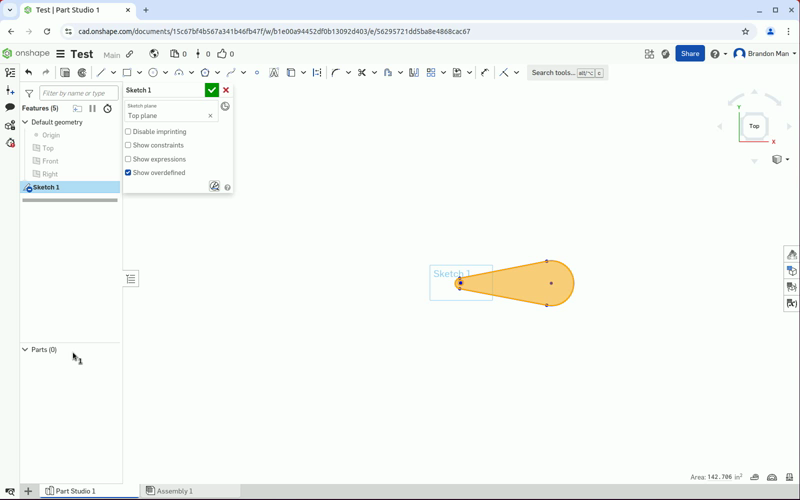
key(shift+y)
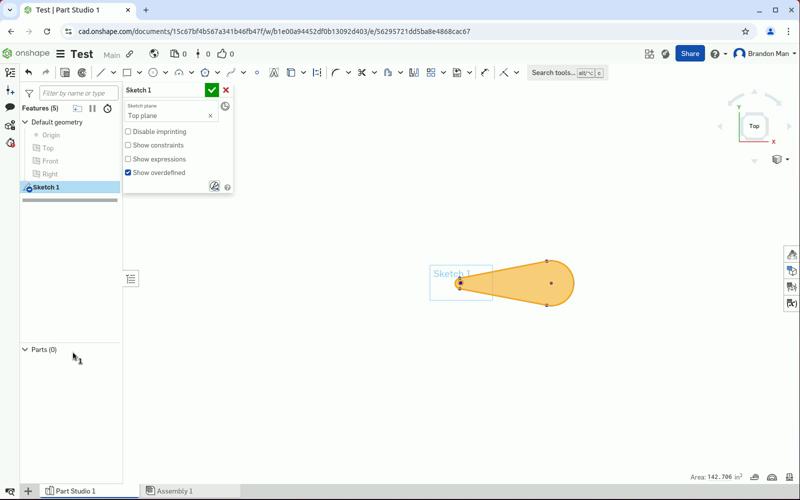
key(shift+e)
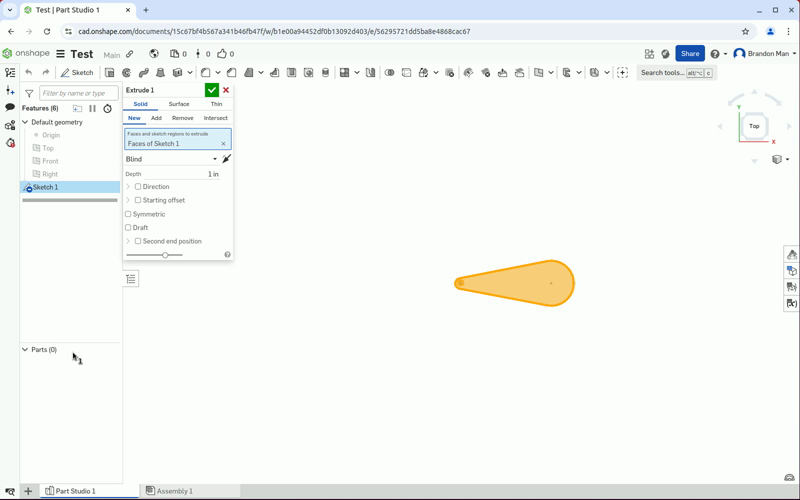
mouse_move(143, 106)
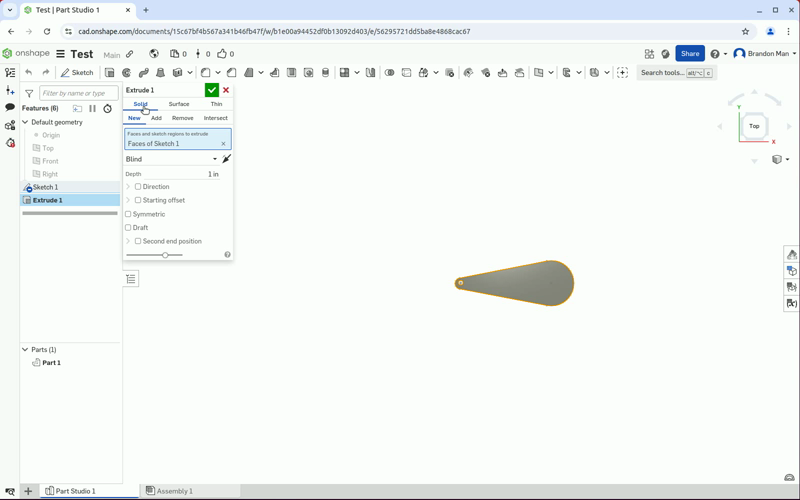
click(143, 106)
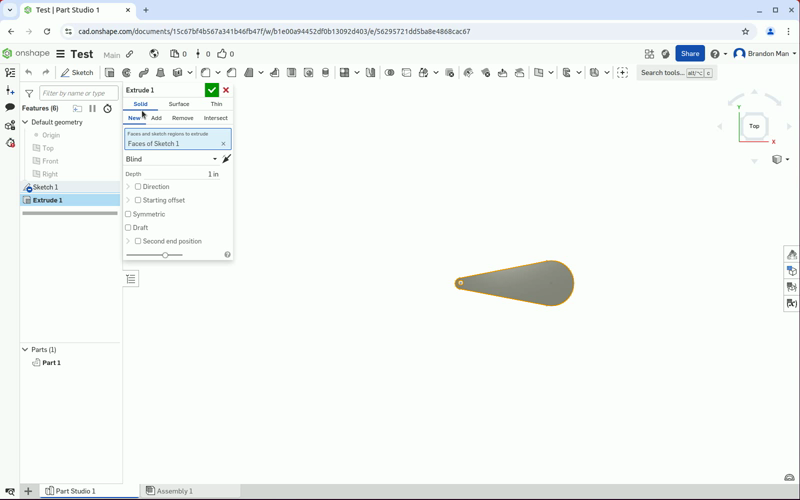
mouse_move(137, 120)
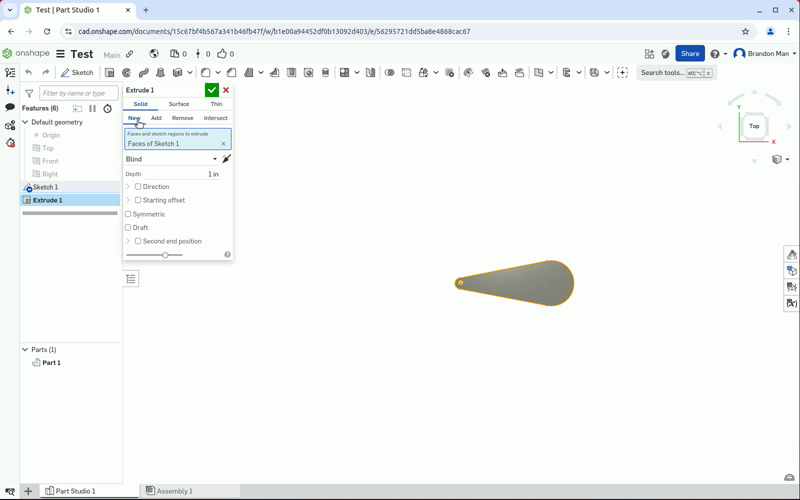
click(137, 120)
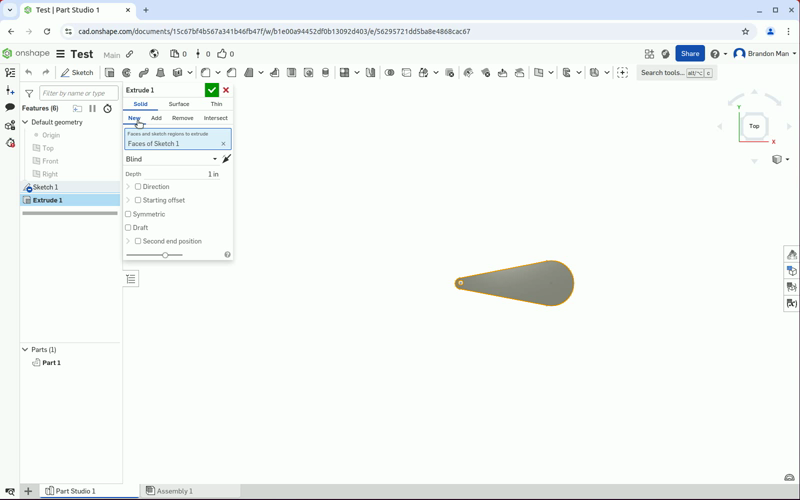
key(tab, 4)
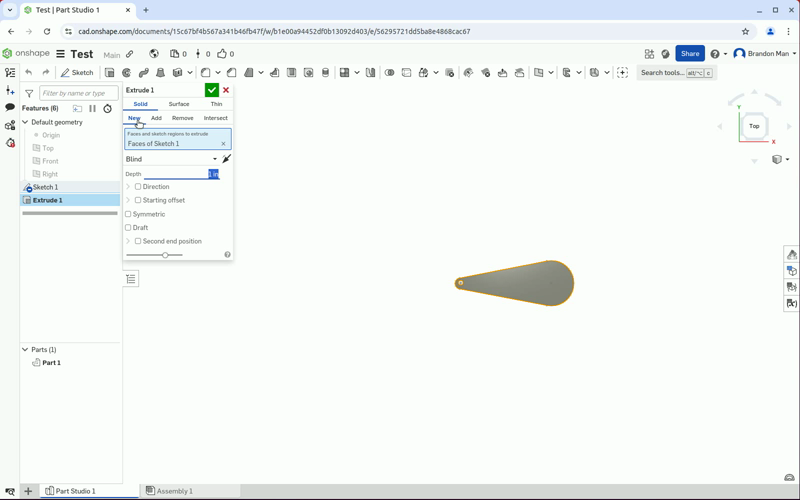
text(1.204)
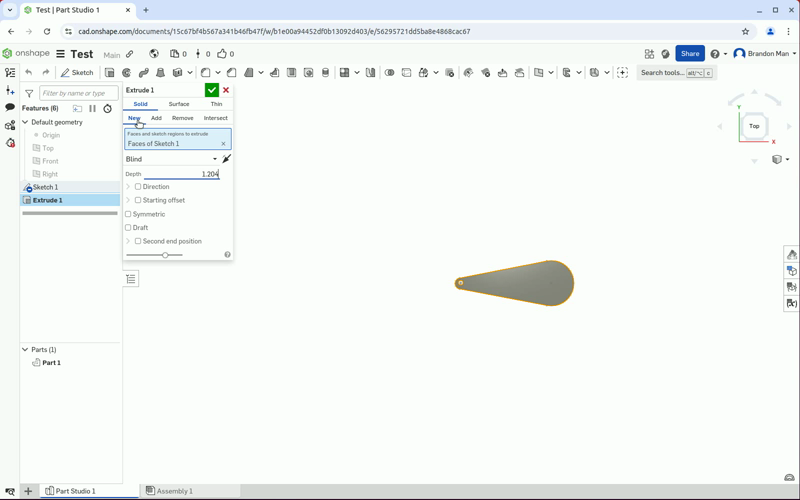
key(enter)
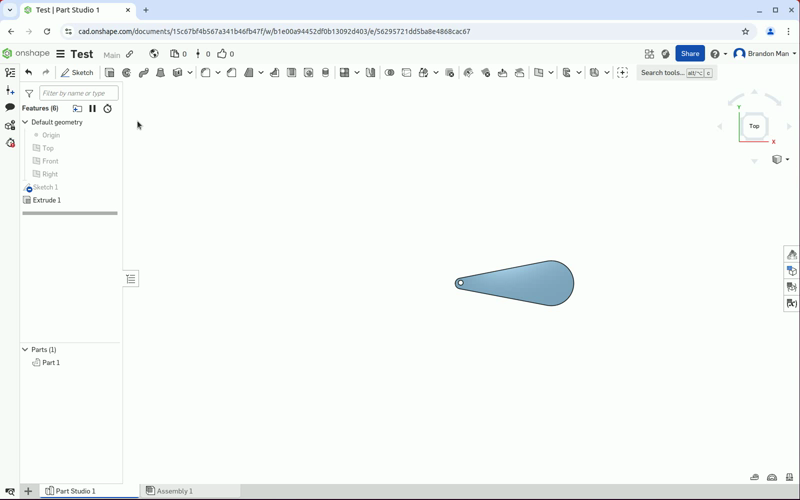
key(shift+h)
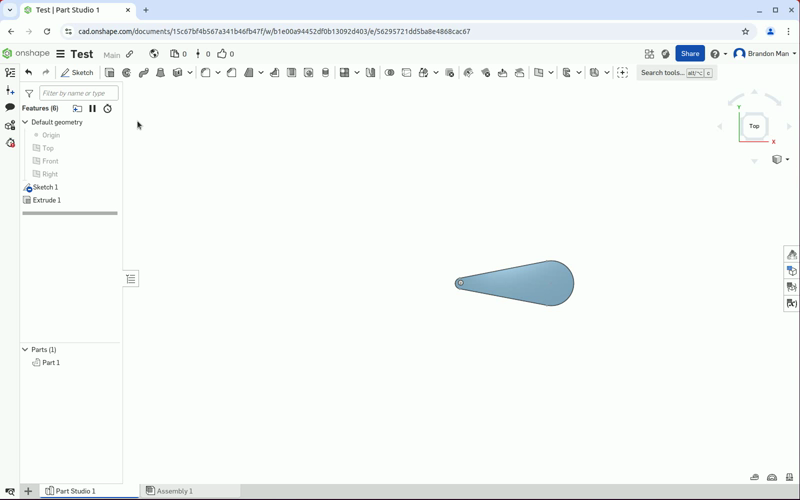
key(shift+h)
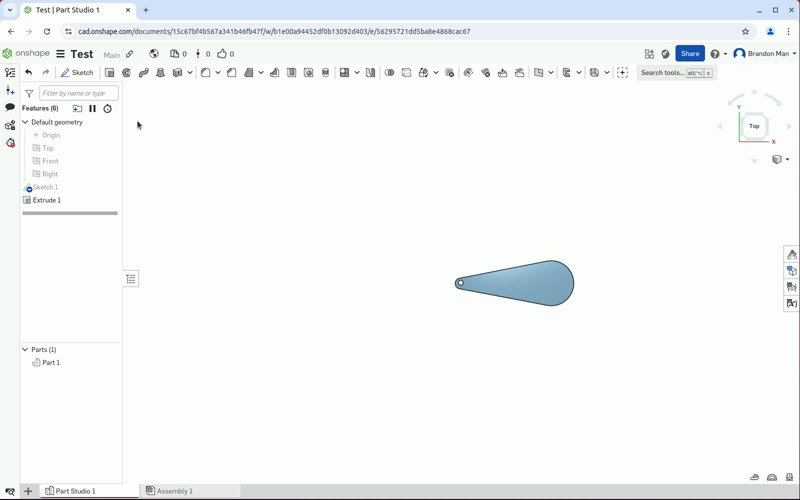
mouse_move(73, 189)
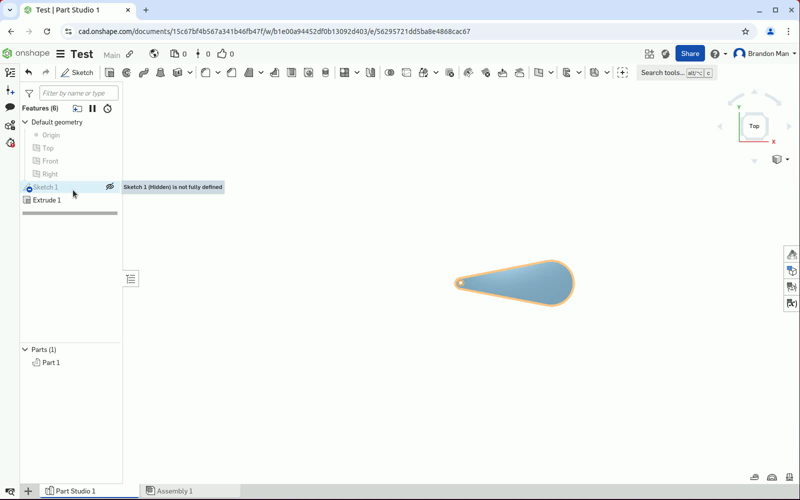
click(73, 189)
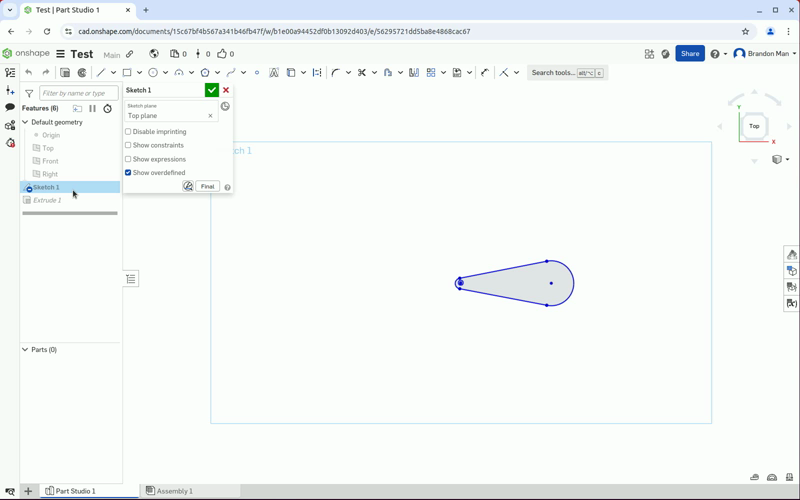
mouse_move(229, 92)
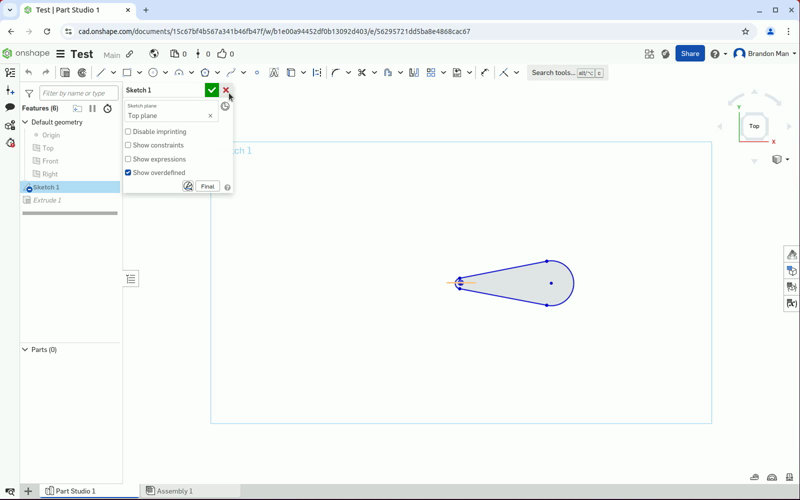
click(229, 92)
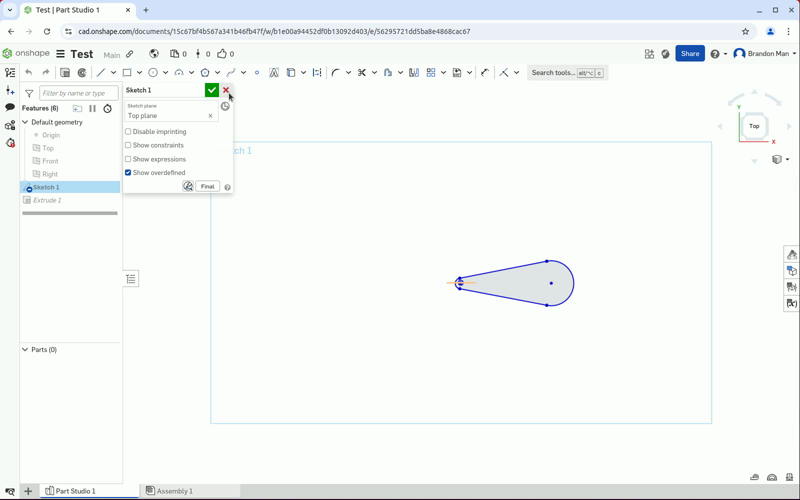
key(shift+s)
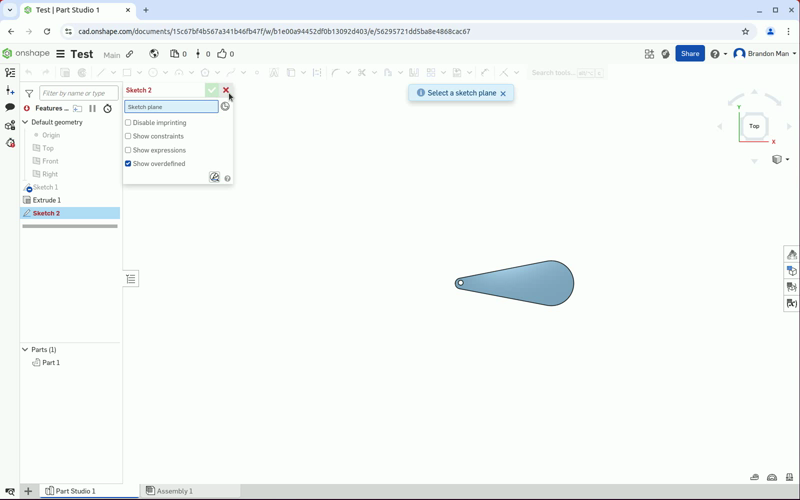
mouse_move(73, 150)
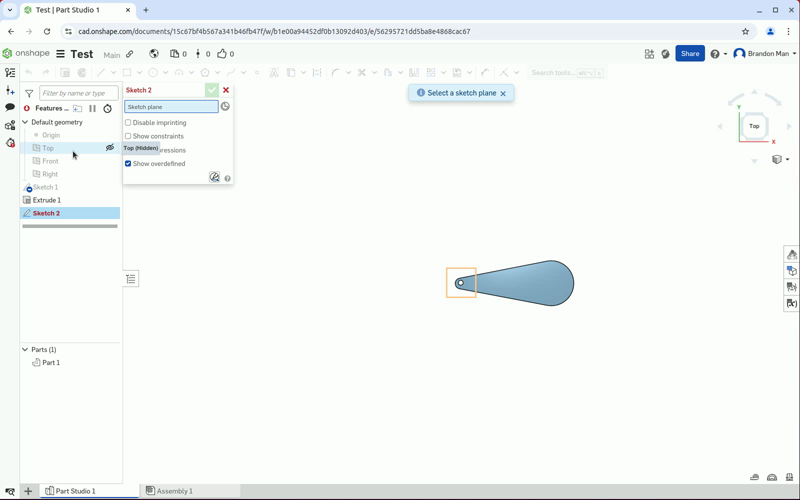
click(73, 150)
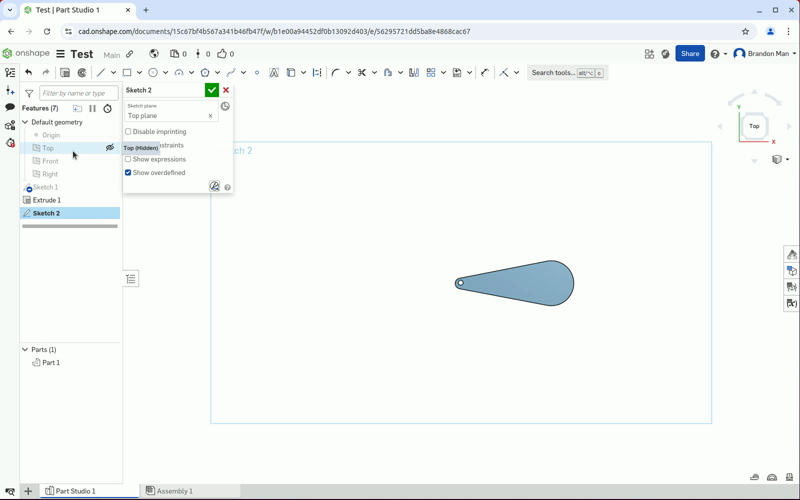
mouse_move(73, 352)
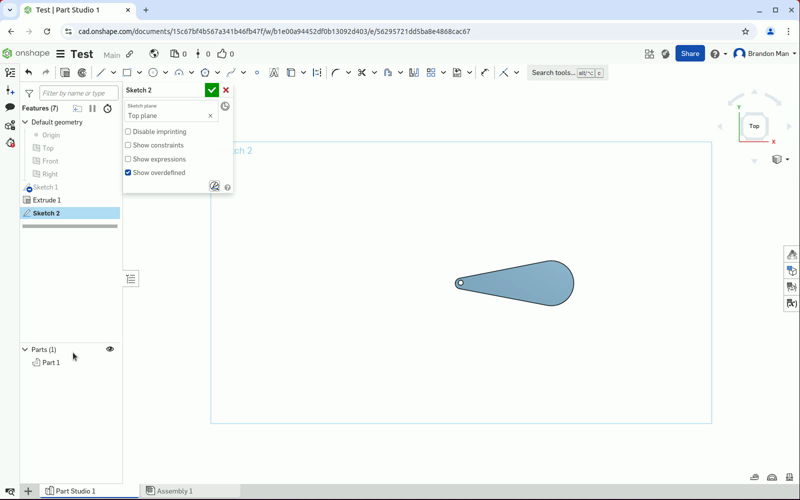
key(y)
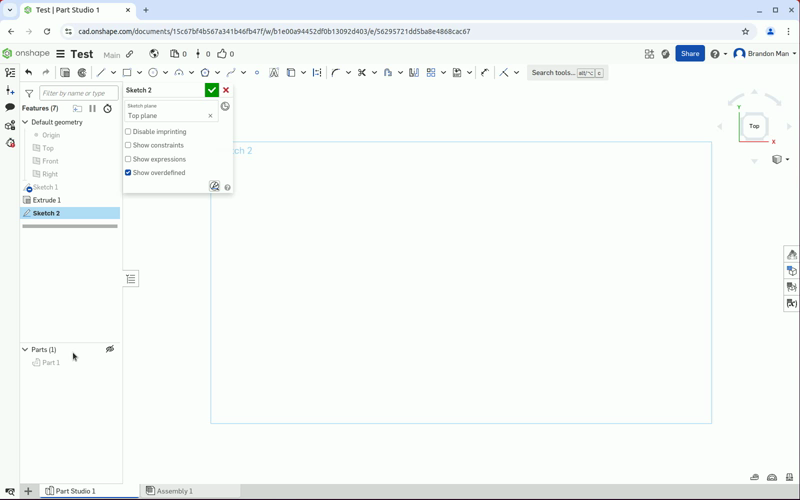
key(c)
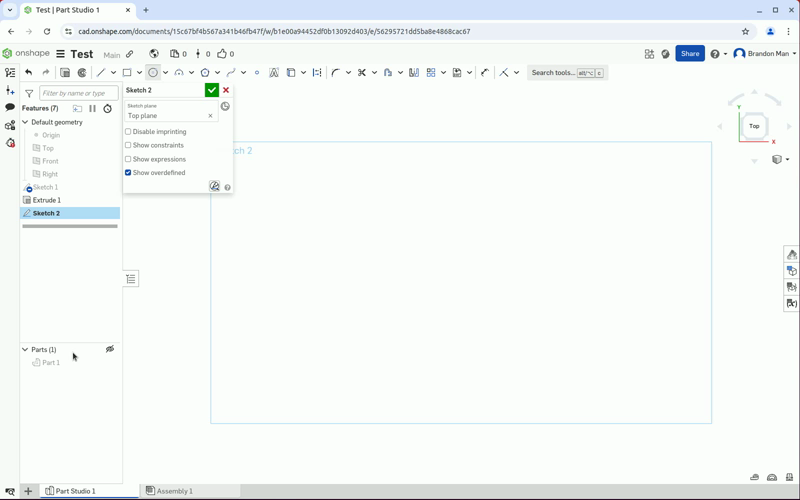
key_down(shift)
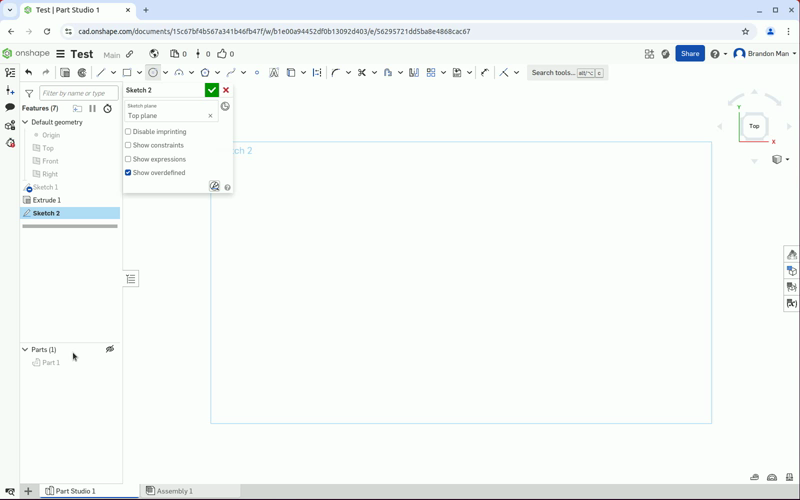
mouse_move(461, 282)
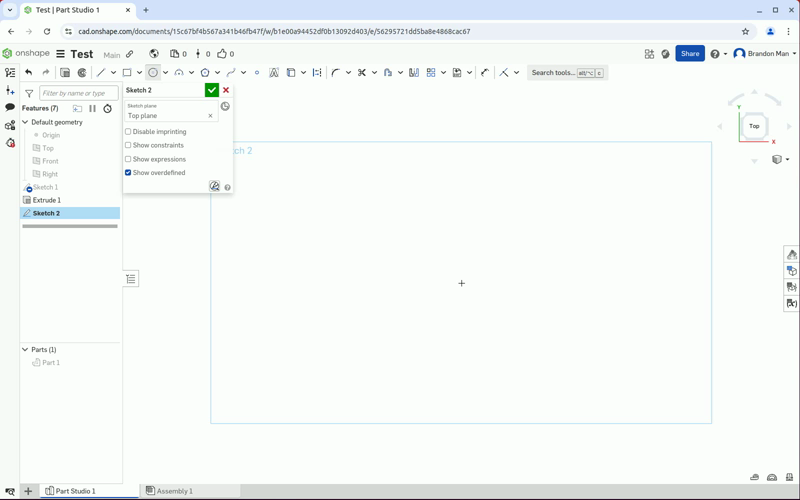
click(461, 282)
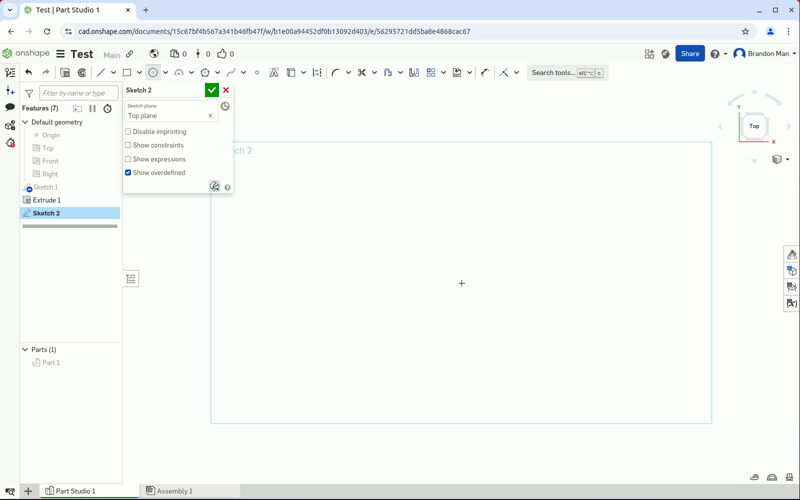
key_up(shift)
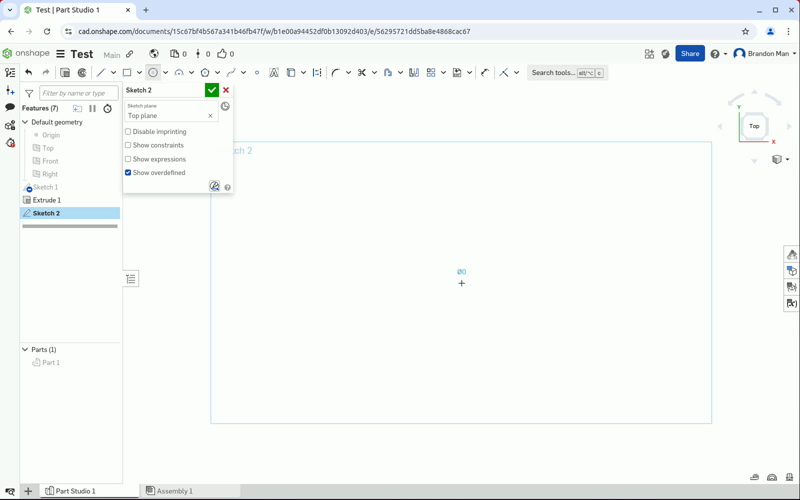
mouse_move(465, 282)
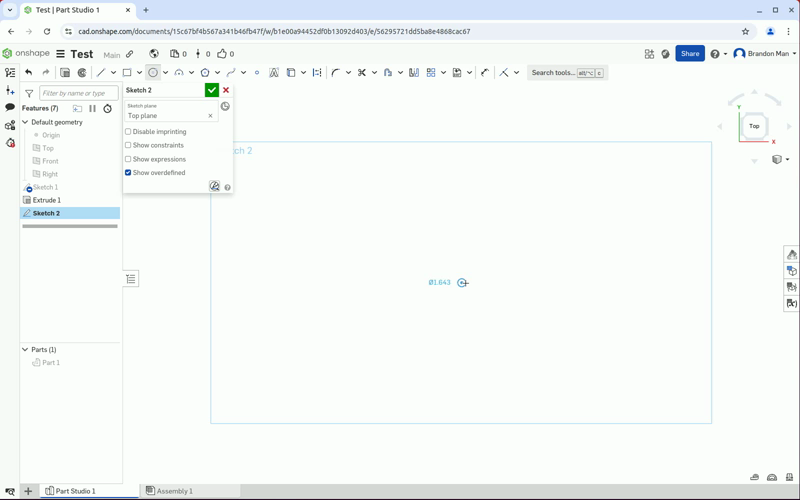
click(465, 282)
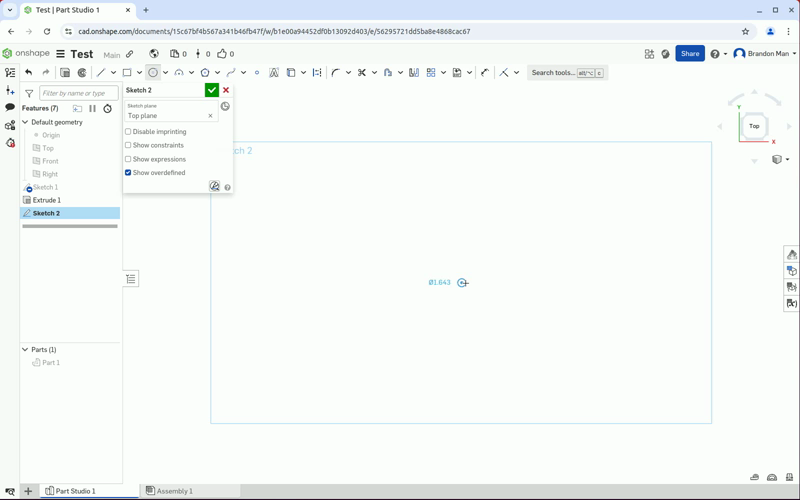
key(esc)
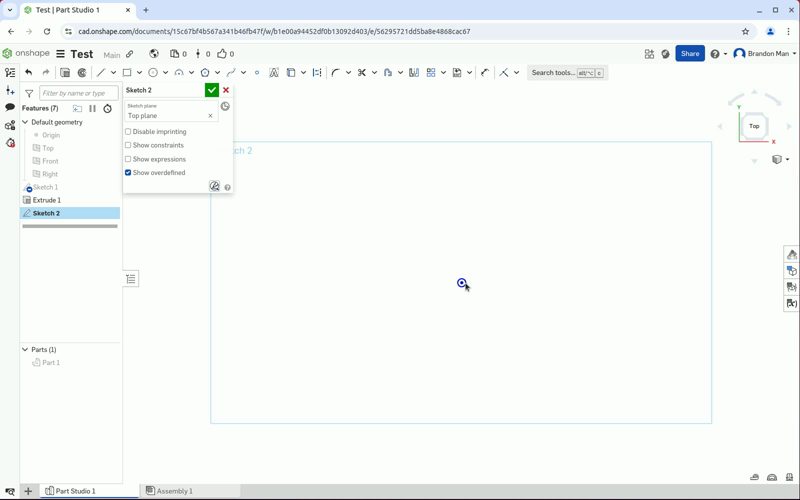
mouse_move(461, 284)
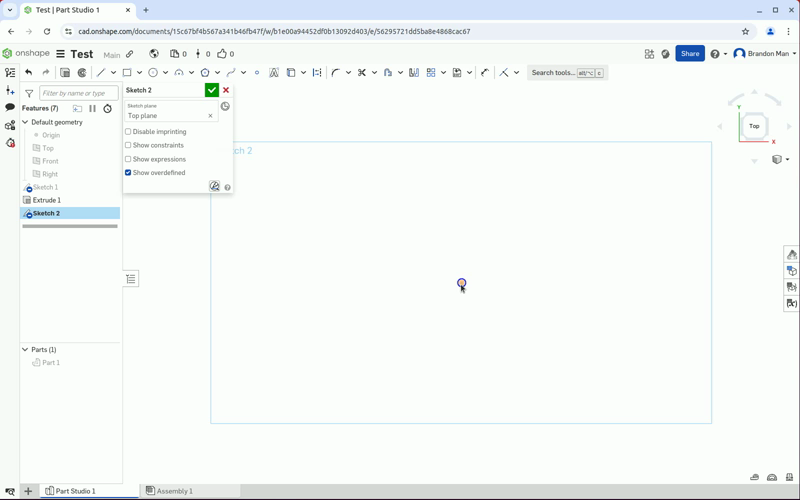
scroll(6)
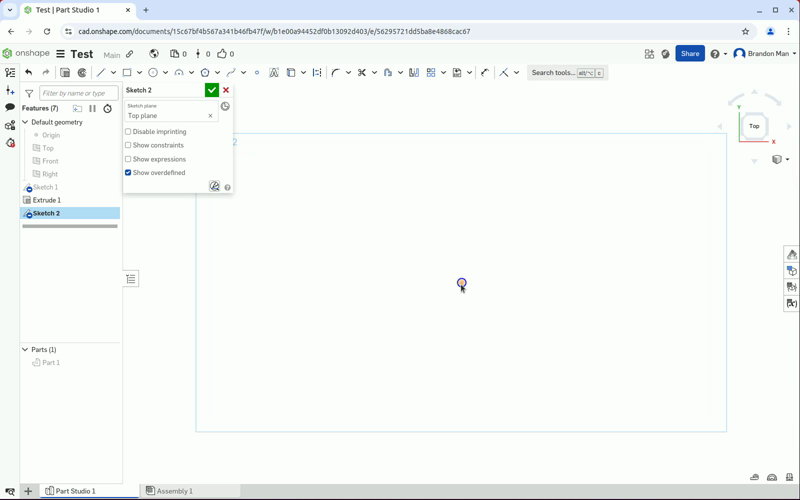
scroll(6)
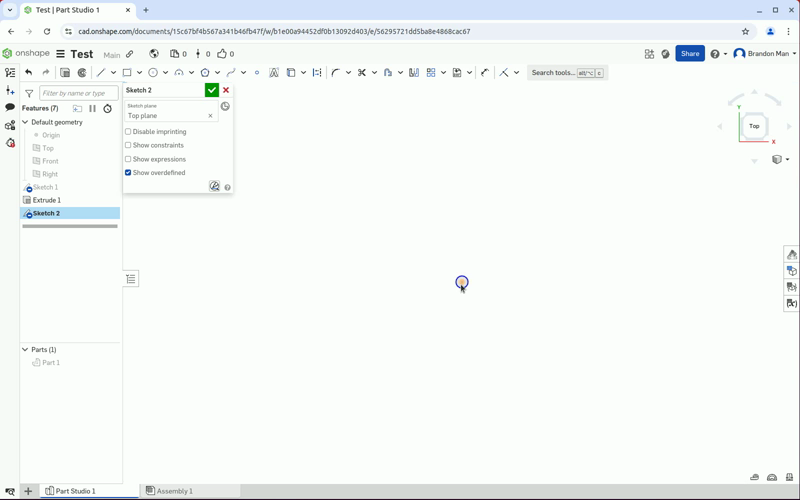
scroll(6)
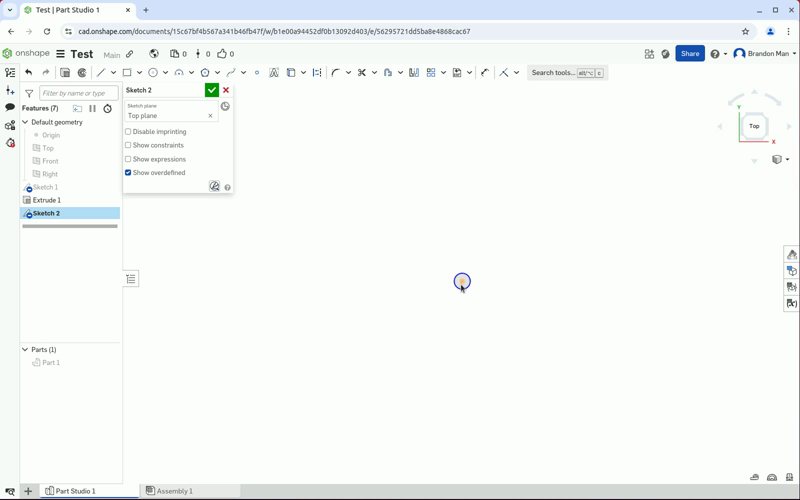
scroll(6)
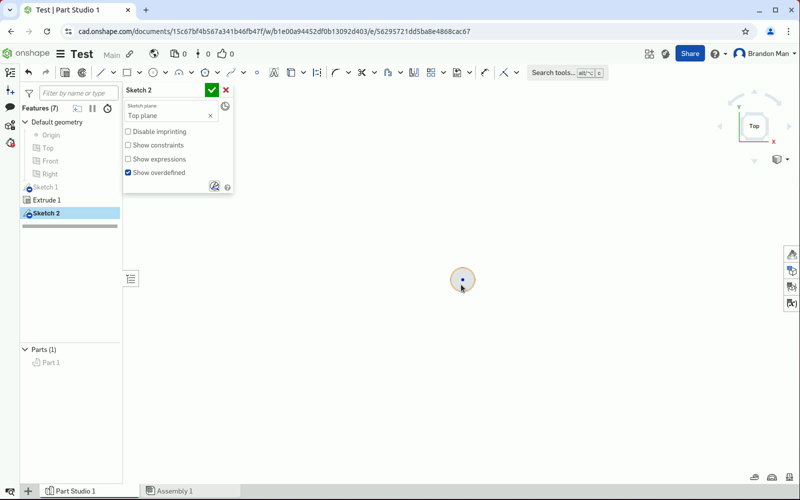
scroll(6)
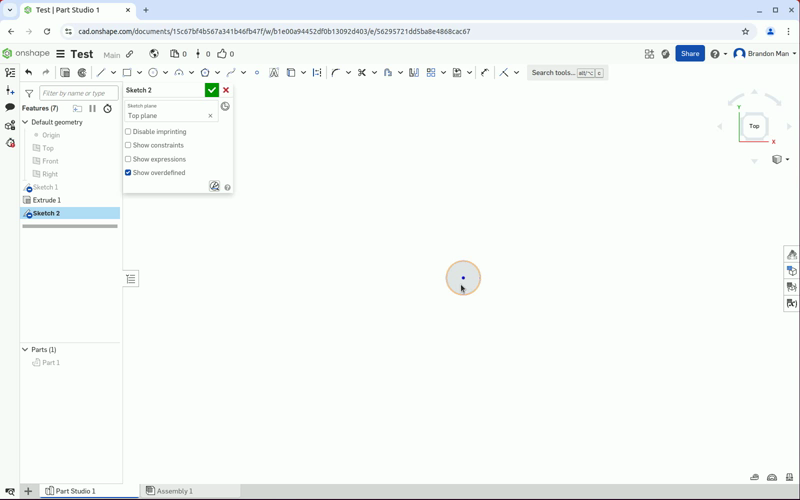
scroll(6)
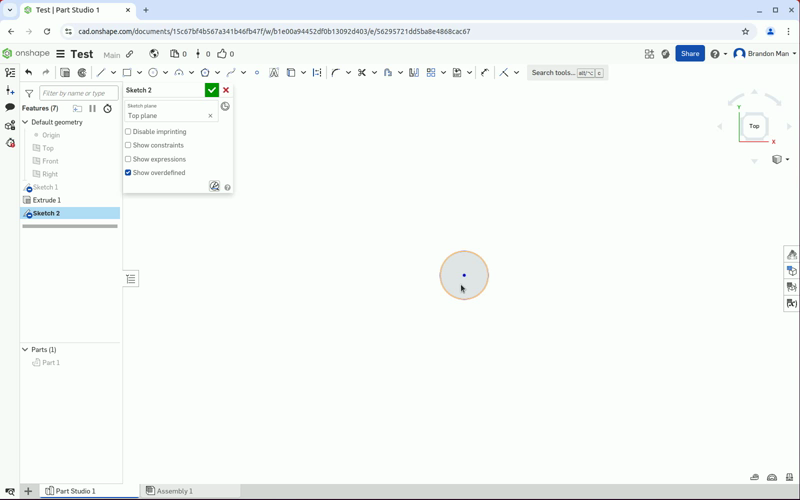
scroll(6)
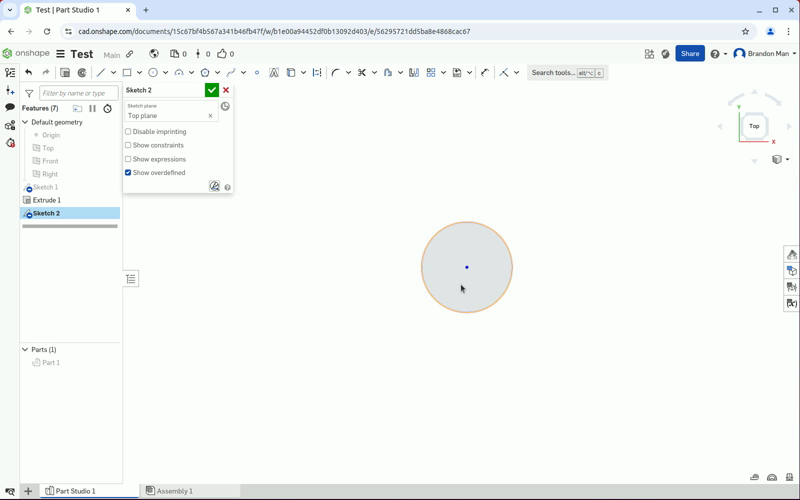
click(461, 284)
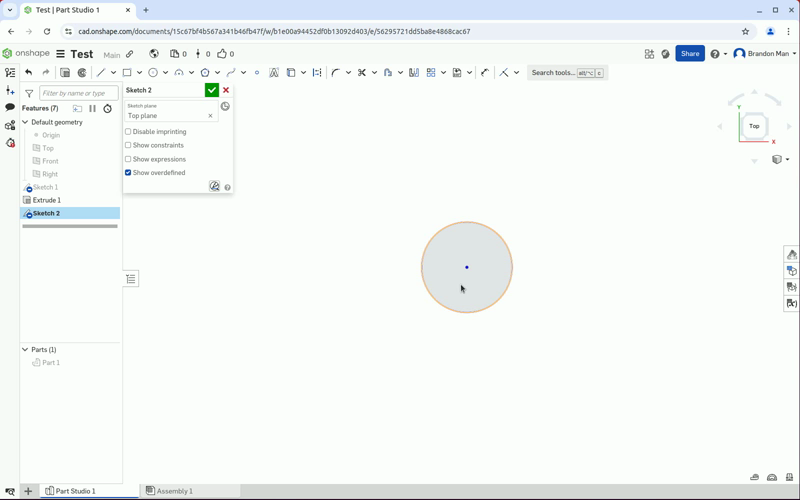
scroll(-6)
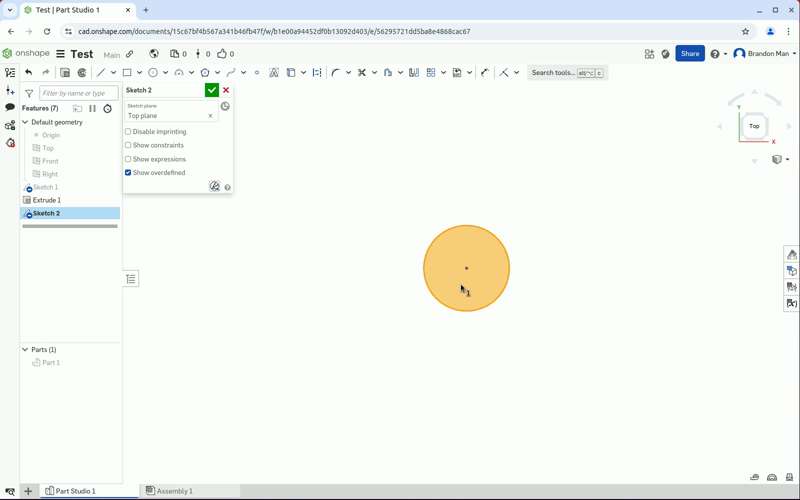
scroll(-6)
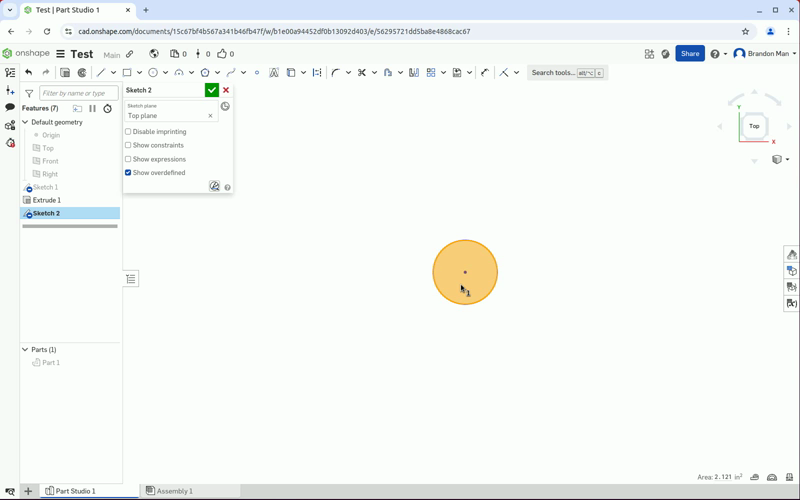
scroll(-6)
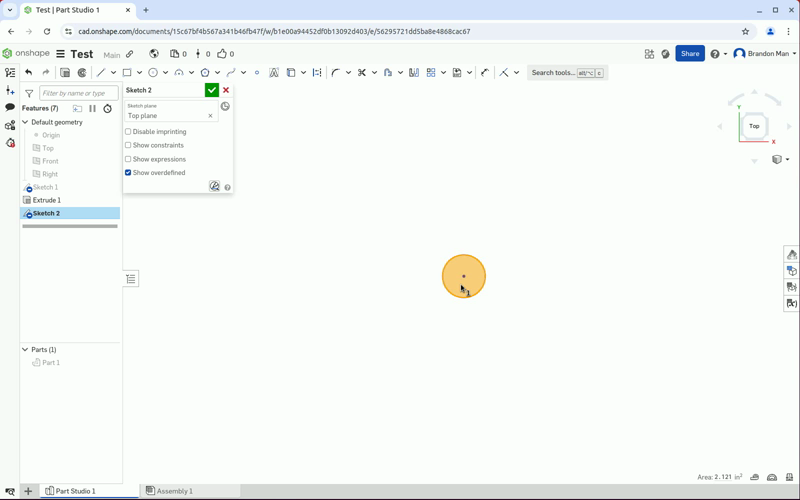
scroll(-6)
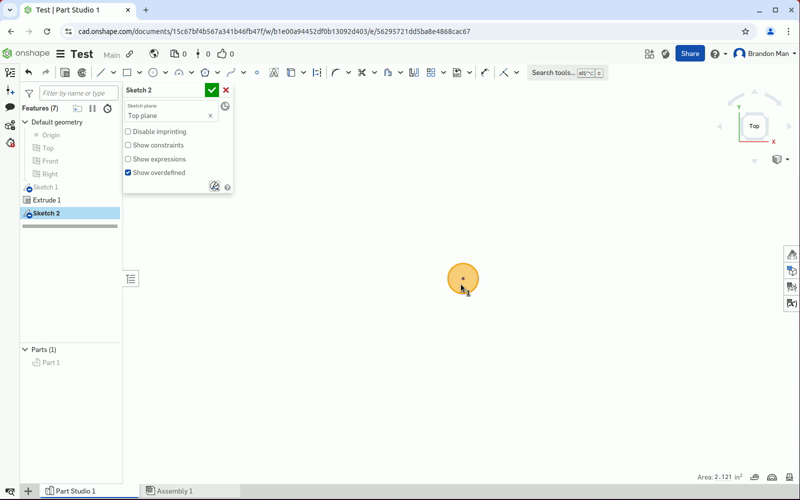
scroll(-6)
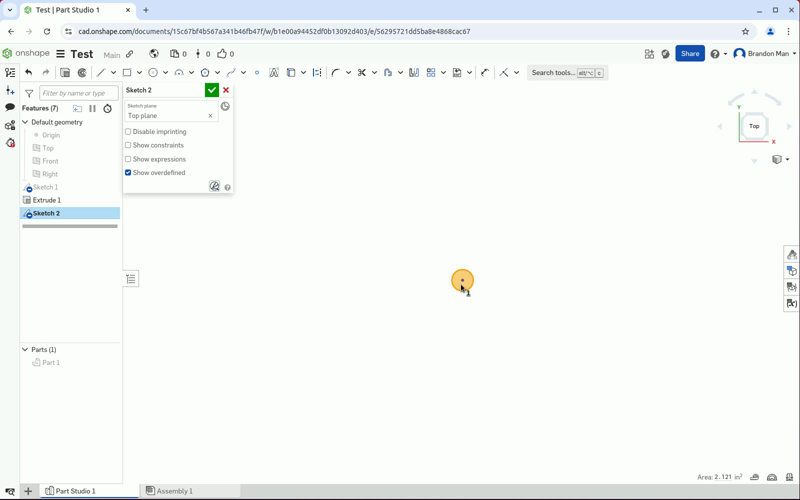
scroll(-6)
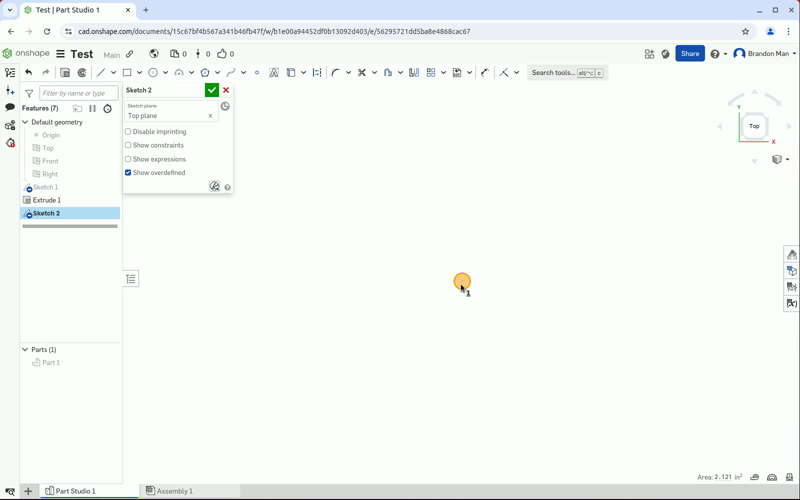
scroll(-6)
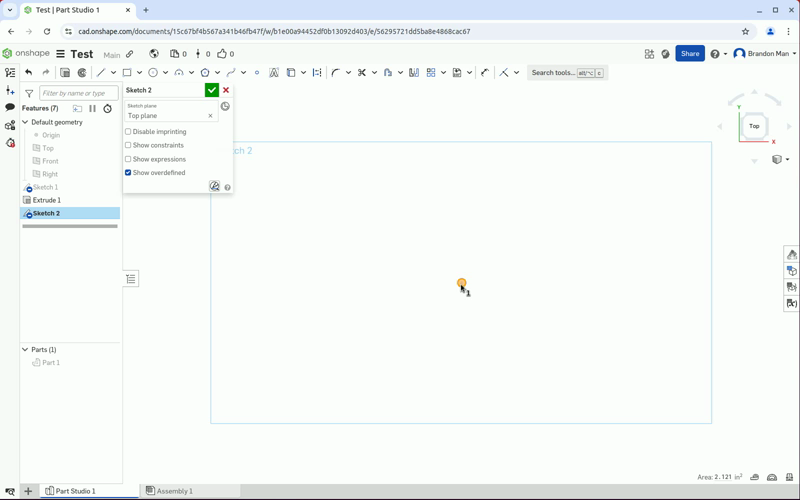
mouse_move(73, 352)
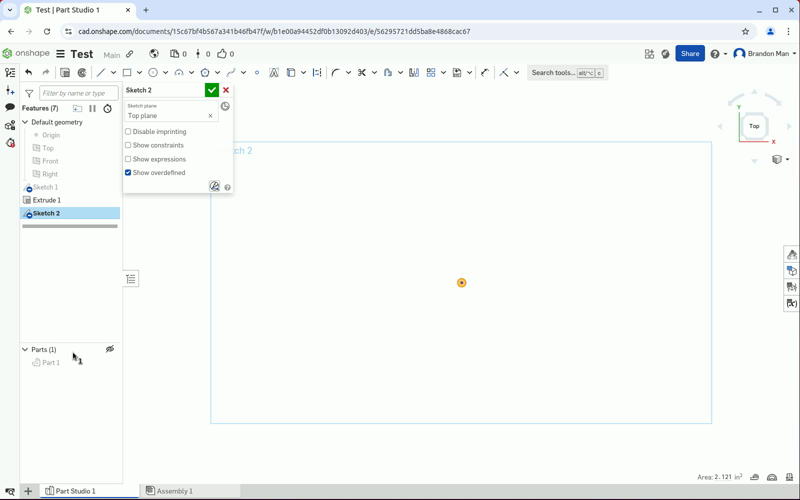
key(shift+y)
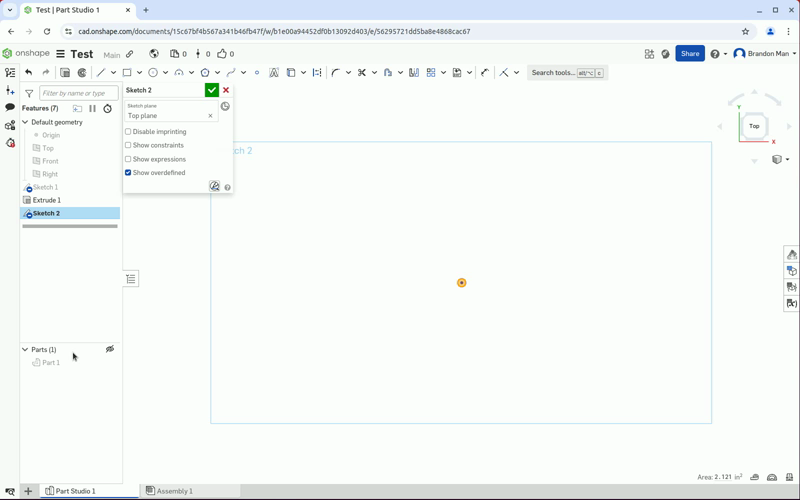
key(shift+e)
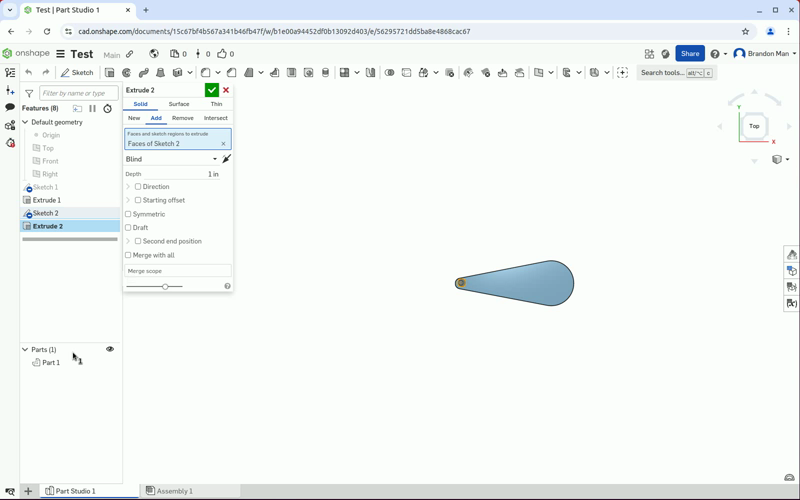
mouse_move(143, 106)
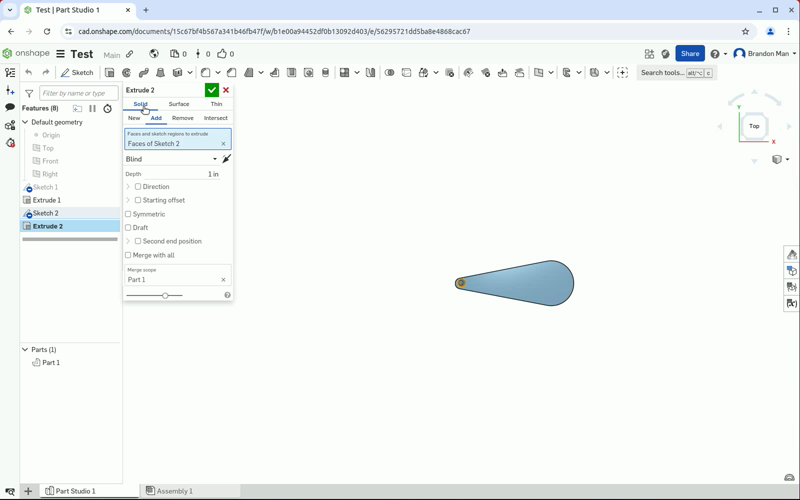
click(143, 106)
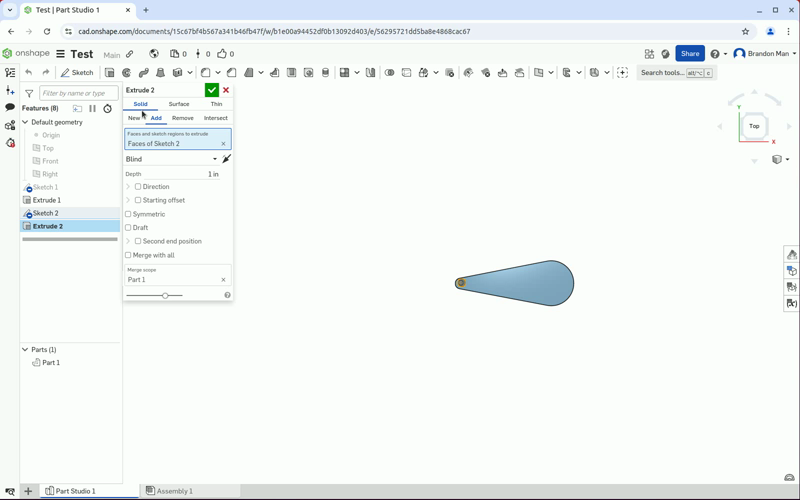
mouse_move(137, 120)
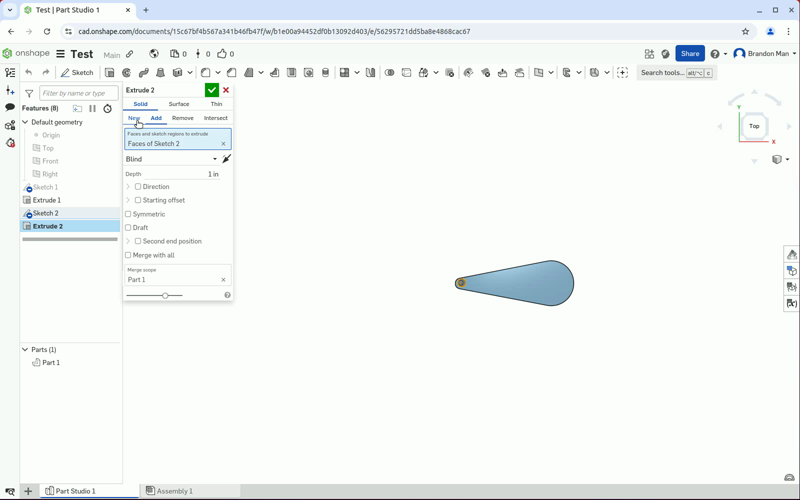
click(137, 120)
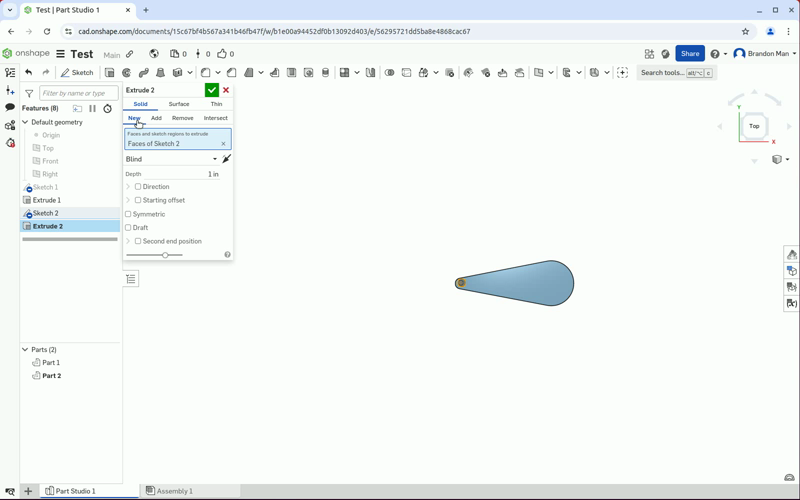
key(tab, 4)
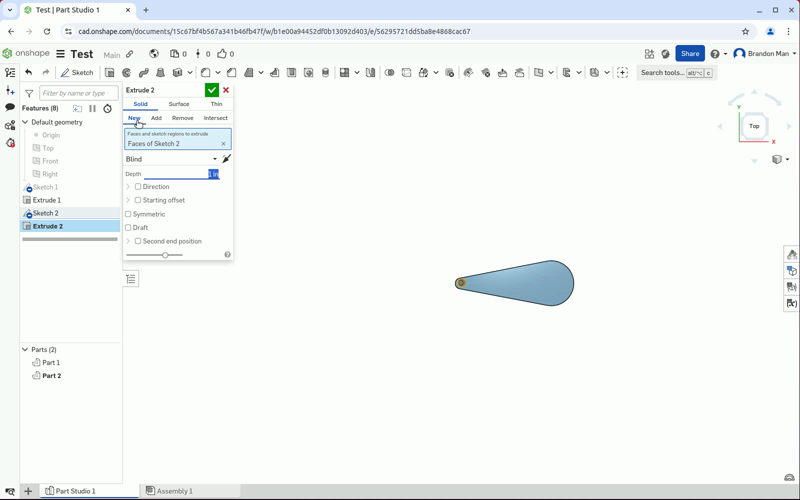
text(1.204)
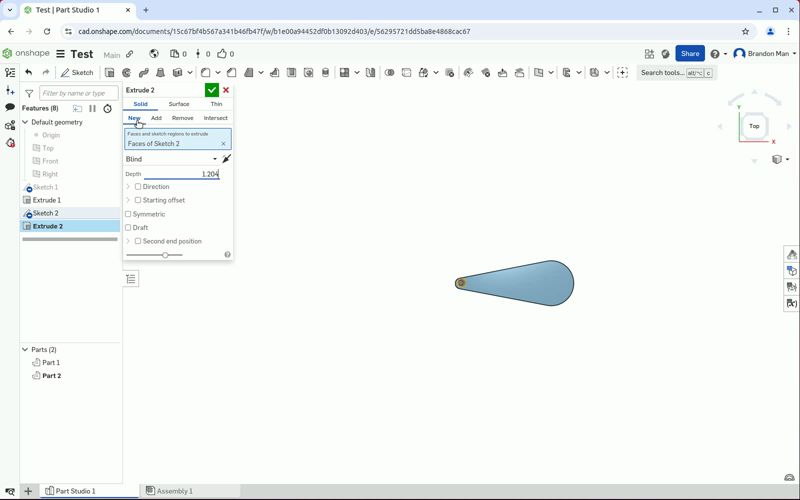
key(enter)
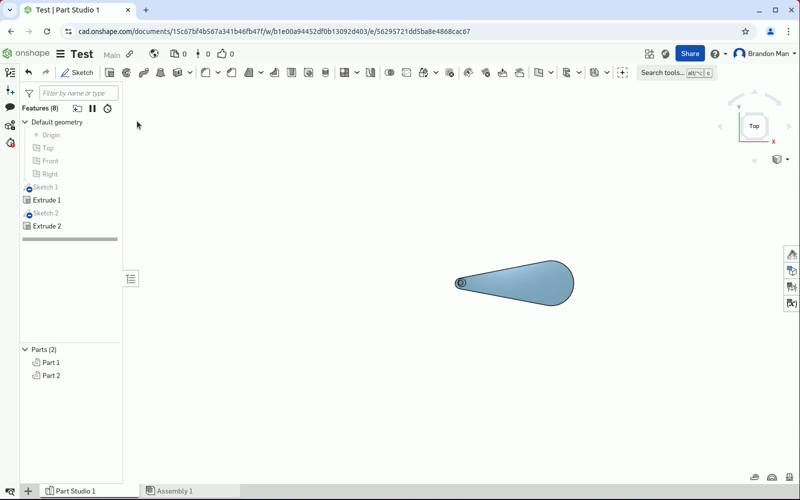
key(shift+h)
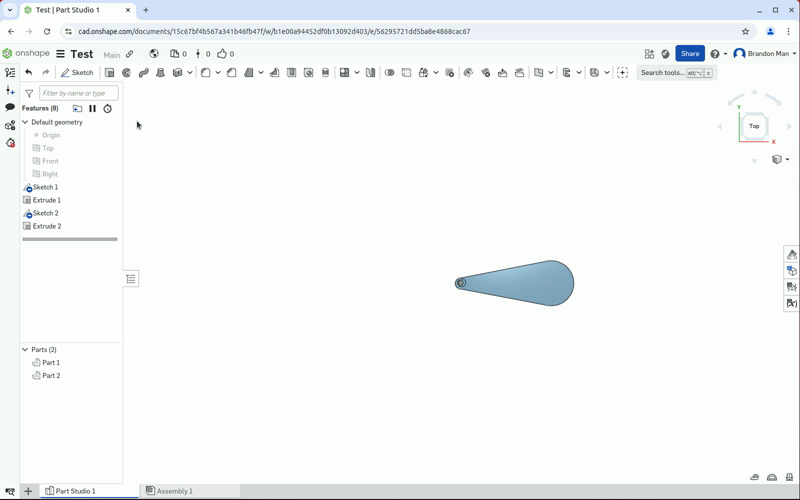
key(shift+h)
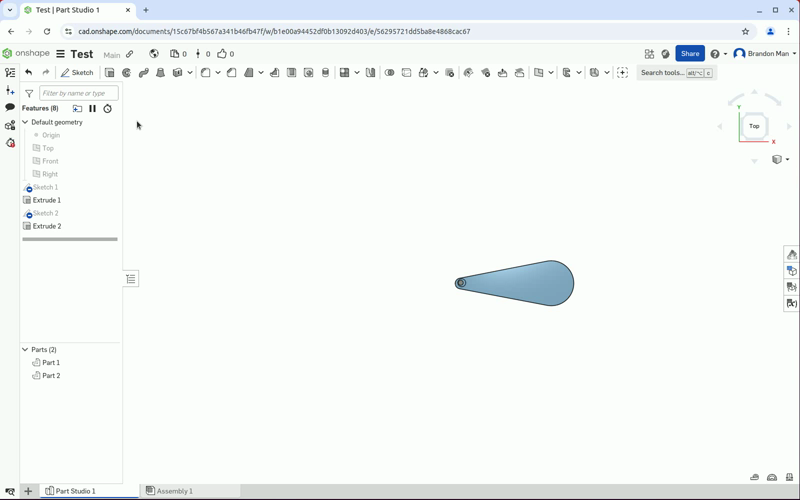
mouse_move(73, 189)
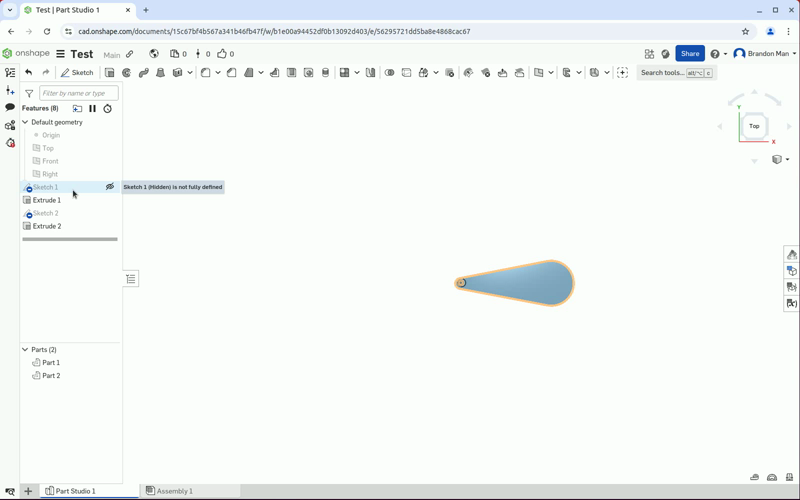
click(73, 189)
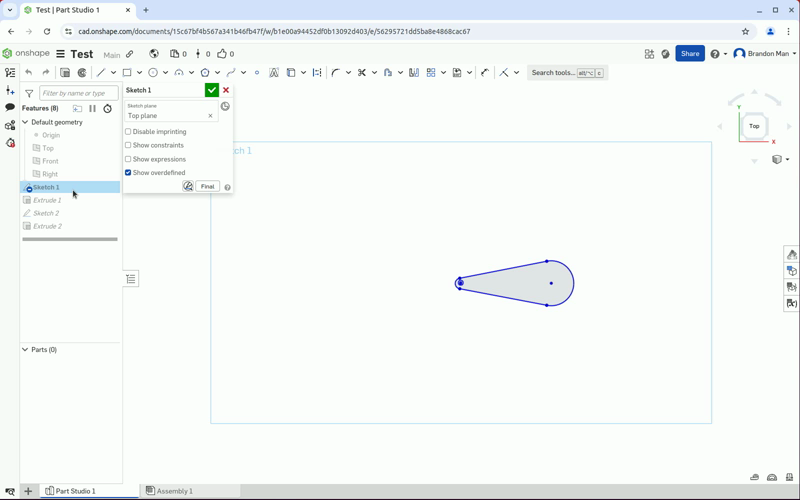
mouse_move(229, 92)
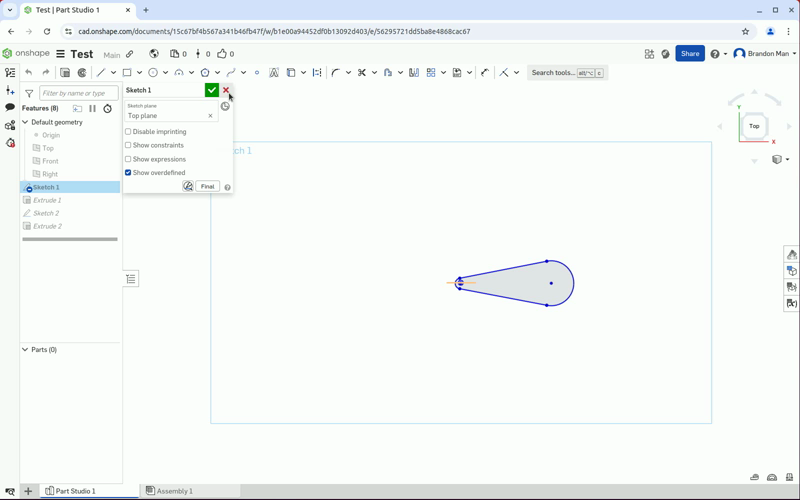
click(229, 92)
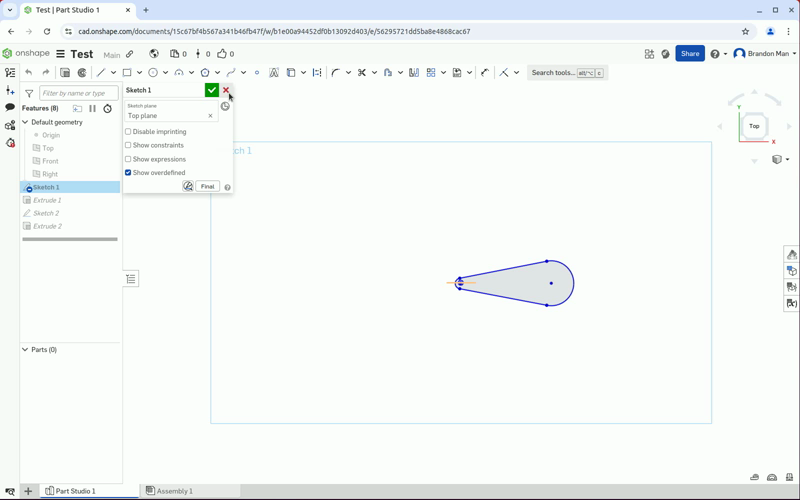
key(shift+s)
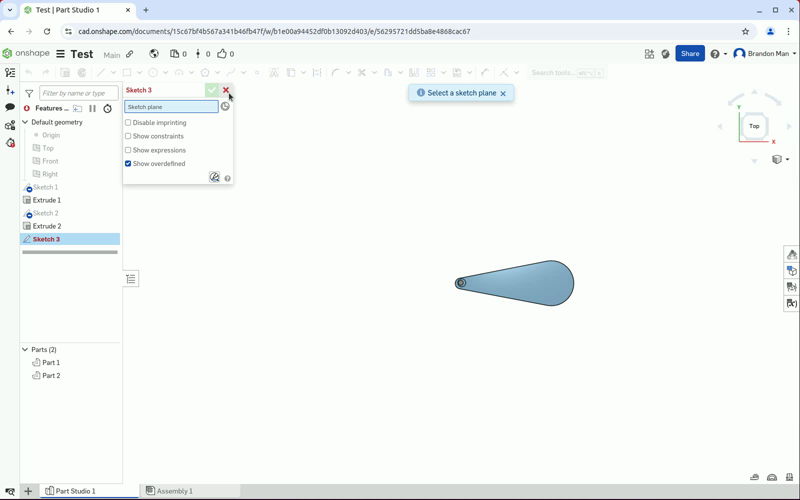
mouse_move(73, 150)
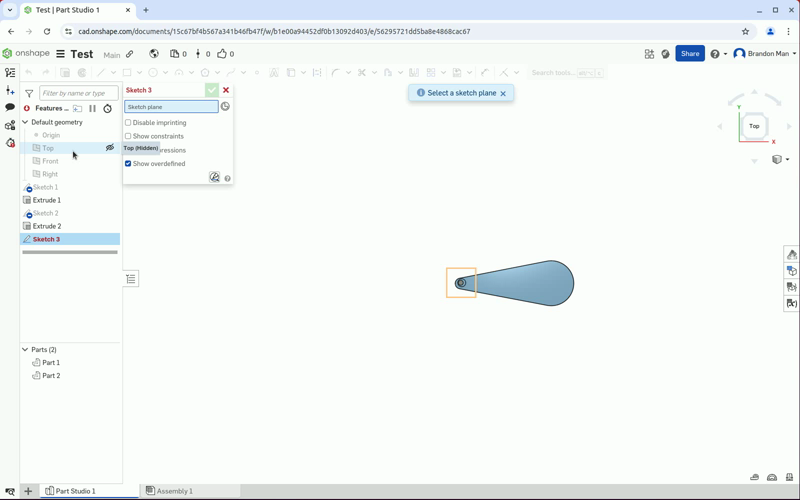
click(73, 150)
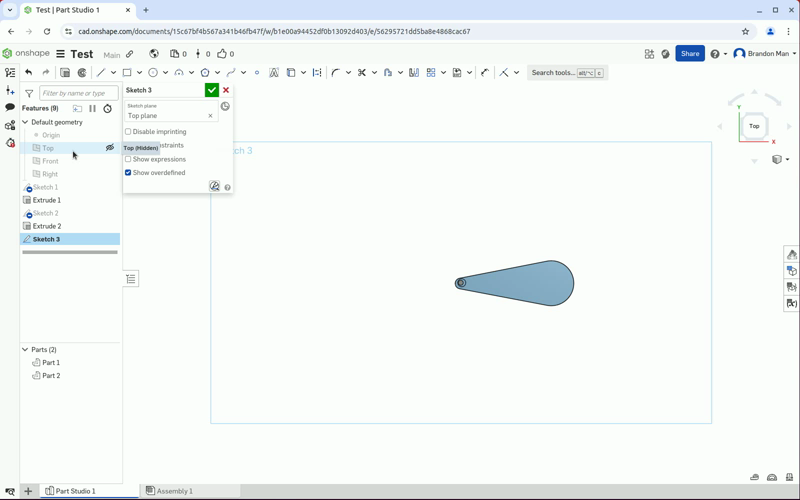
mouse_move(73, 352)
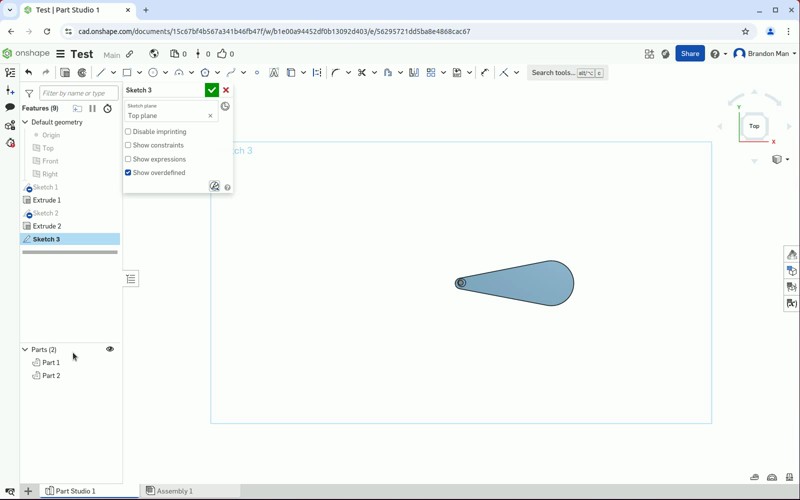
key(y)
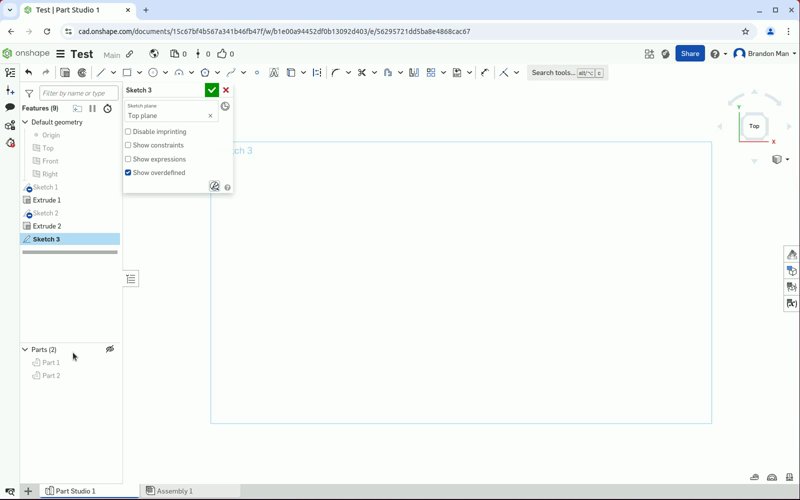
key(c)
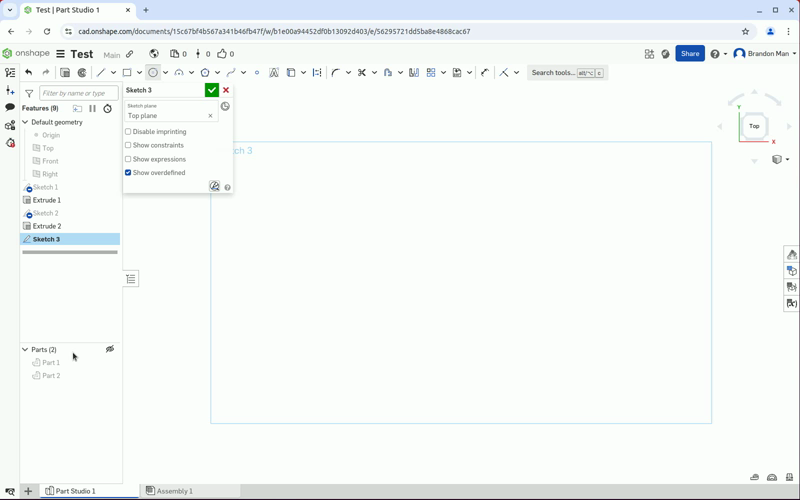
key_down(shift)
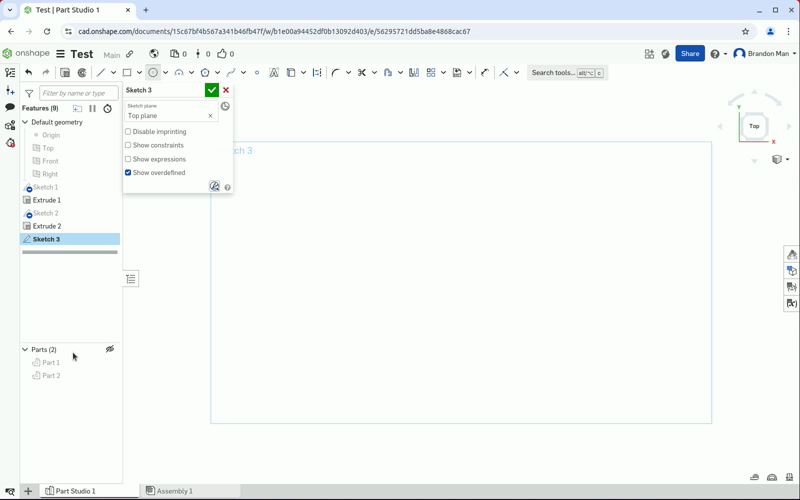
mouse_move(461, 282)
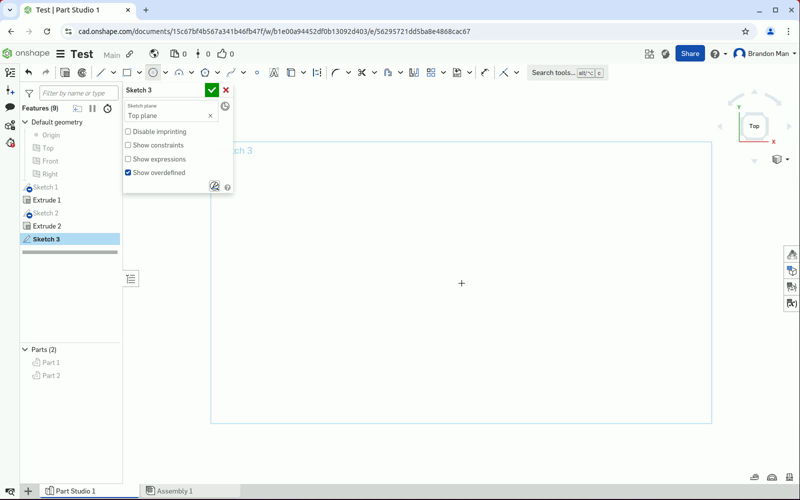
click(461, 282)
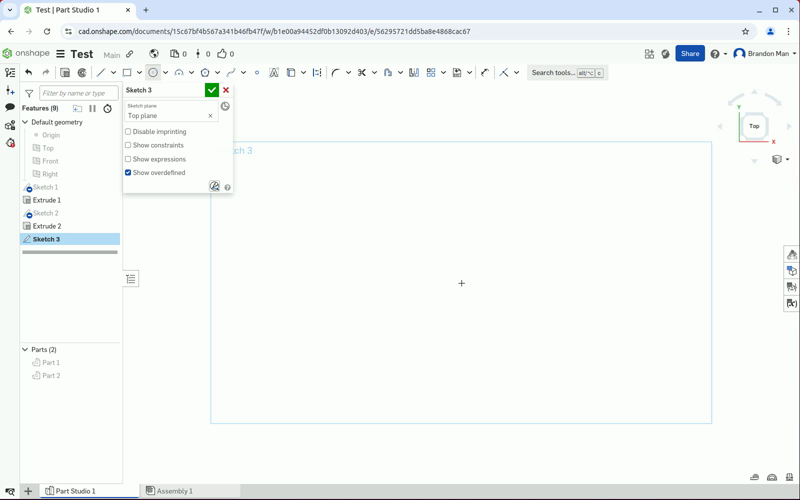
key_up(shift)
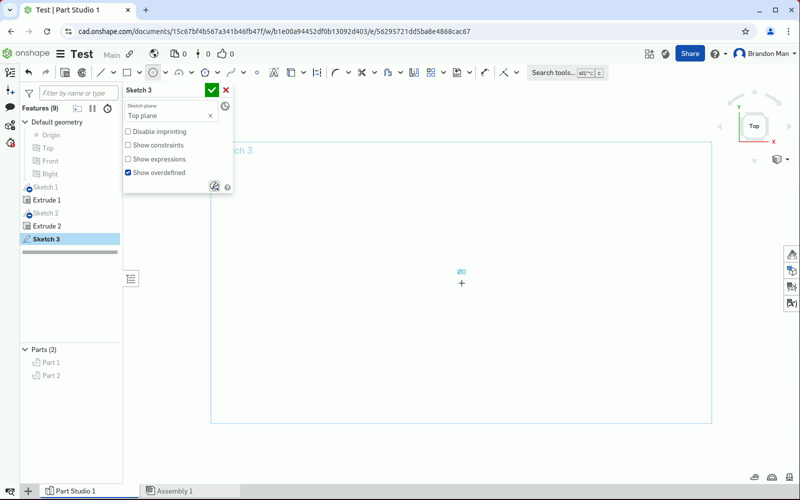
mouse_move(465, 282)
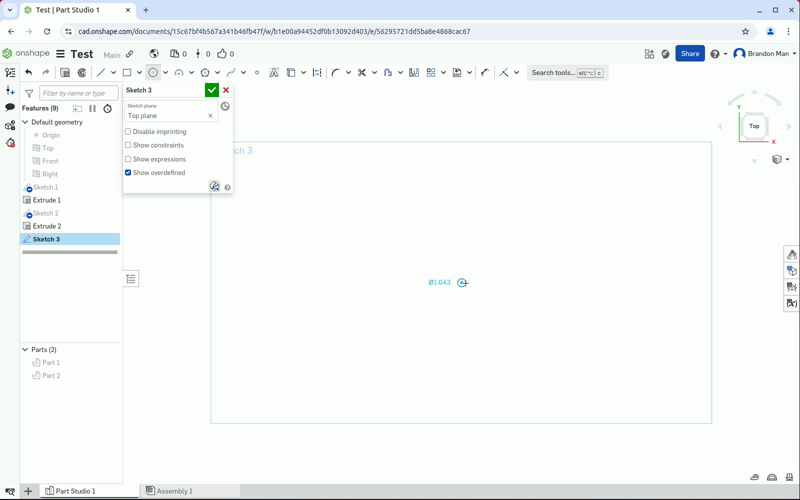
click(465, 282)
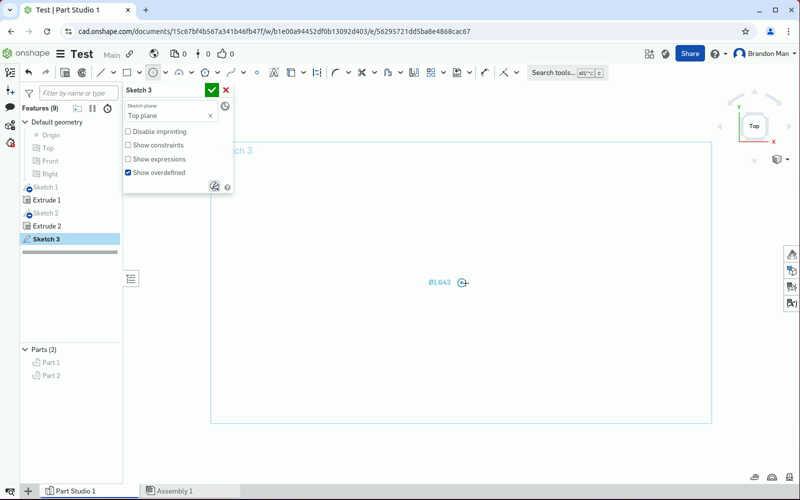
key(esc)
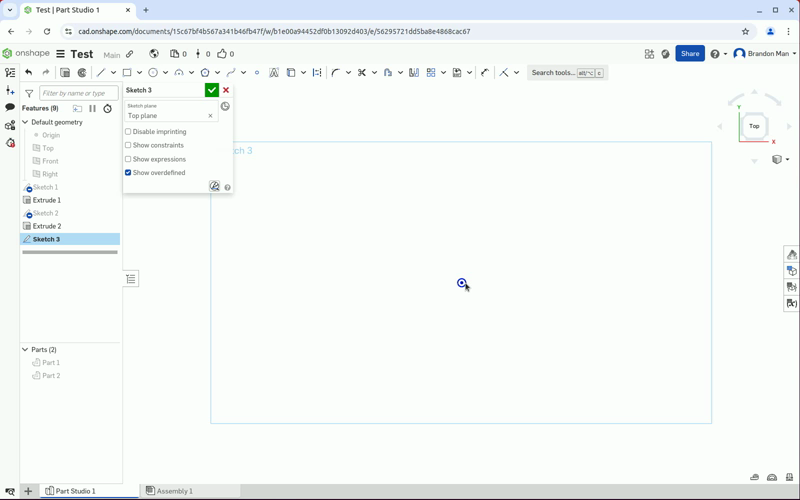
mouse_move(459, 281)
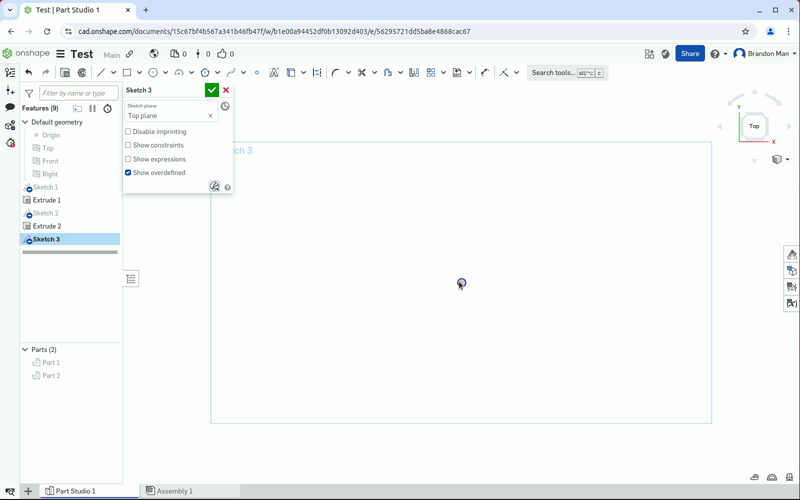
scroll(6)
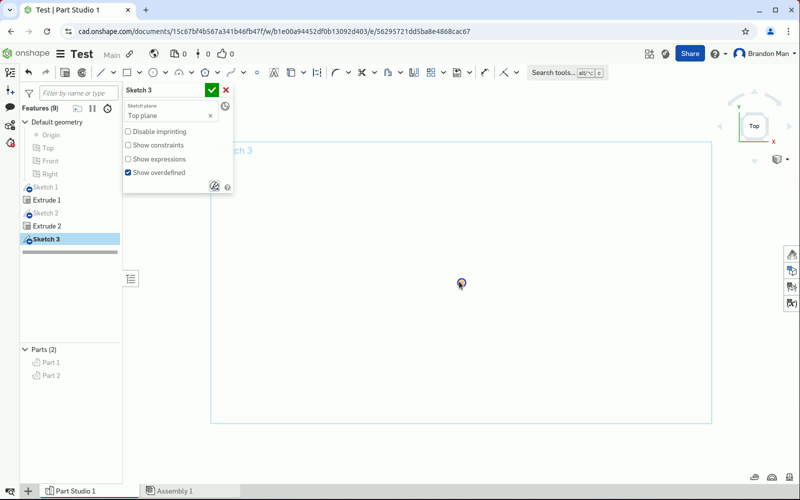
scroll(6)
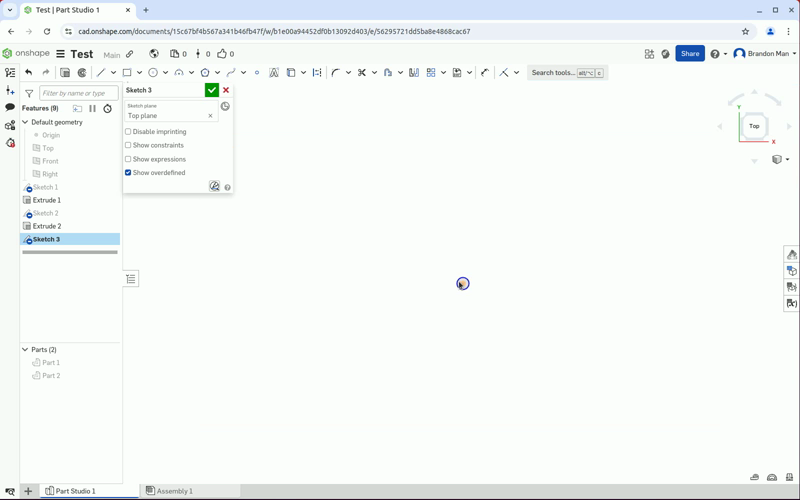
scroll(6)
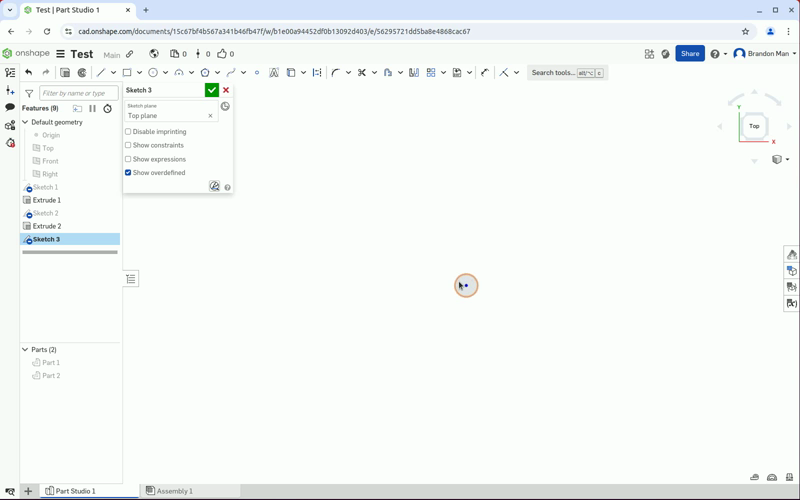
scroll(6)
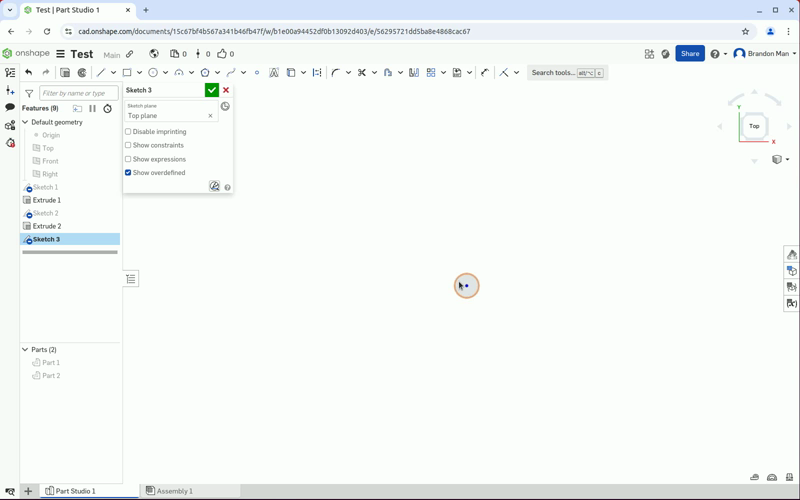
scroll(6)
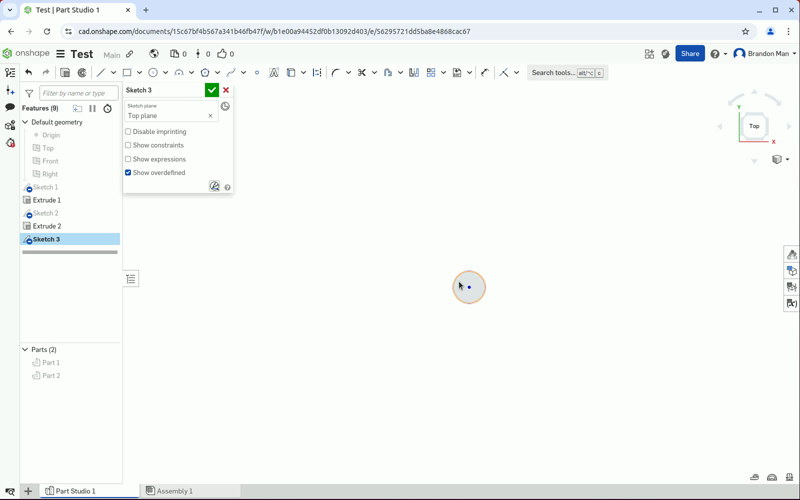
scroll(6)
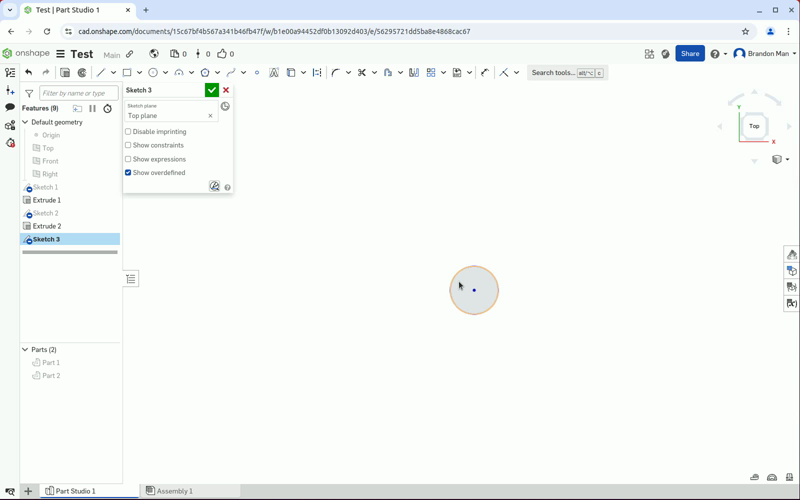
scroll(6)
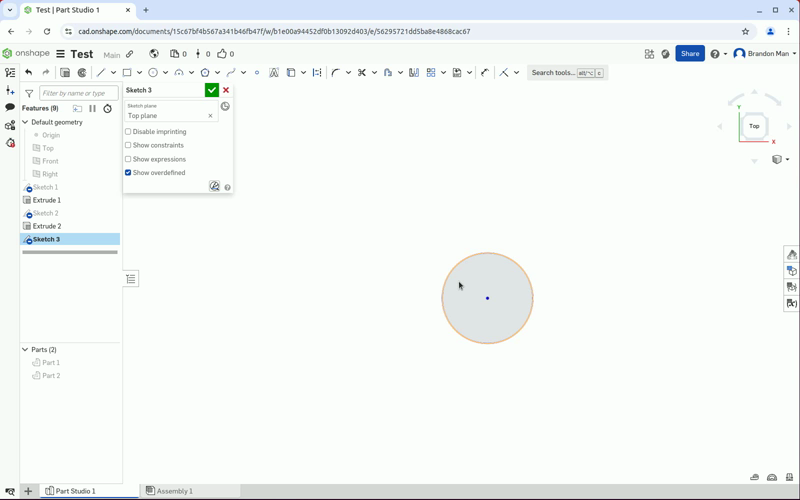
click(459, 281)
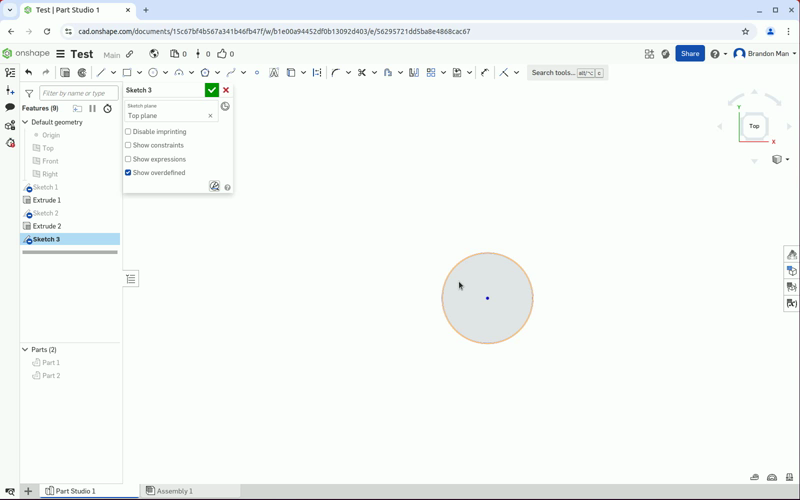
scroll(-6)
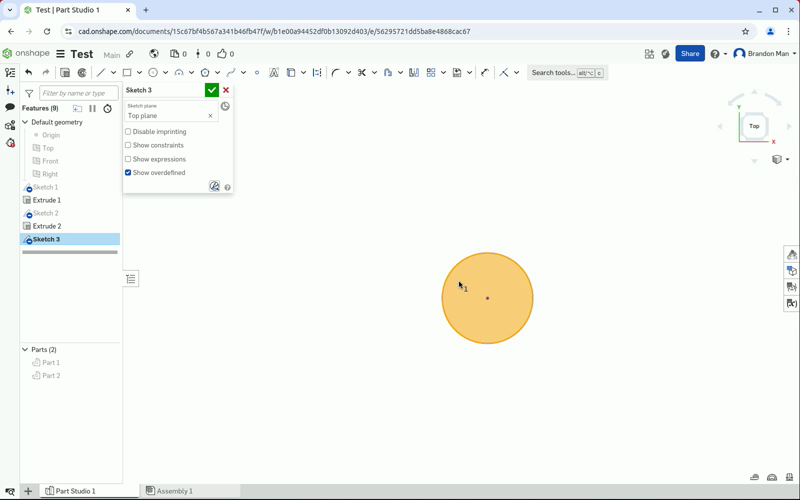
scroll(-6)
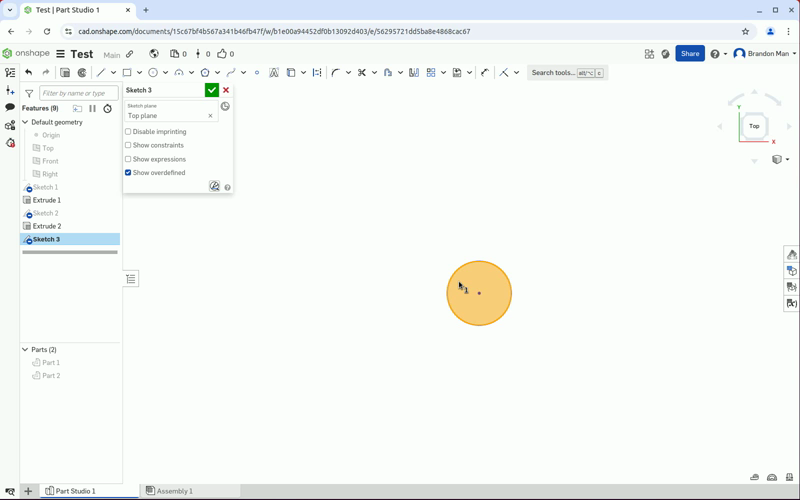
scroll(-6)
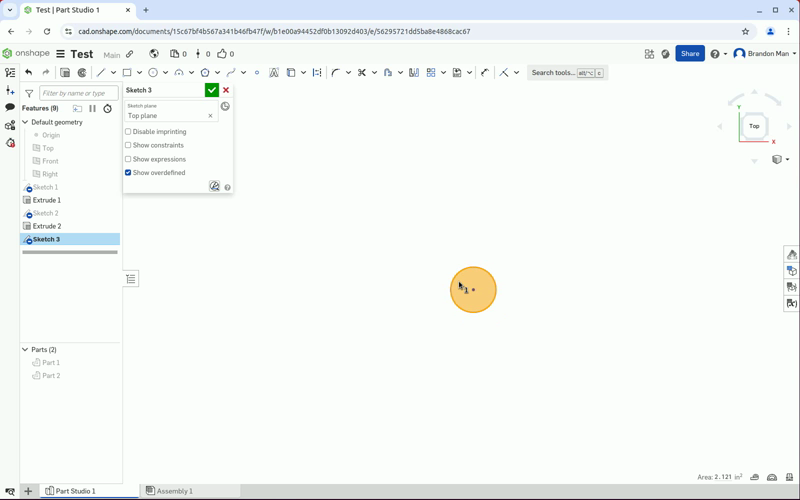
scroll(-6)
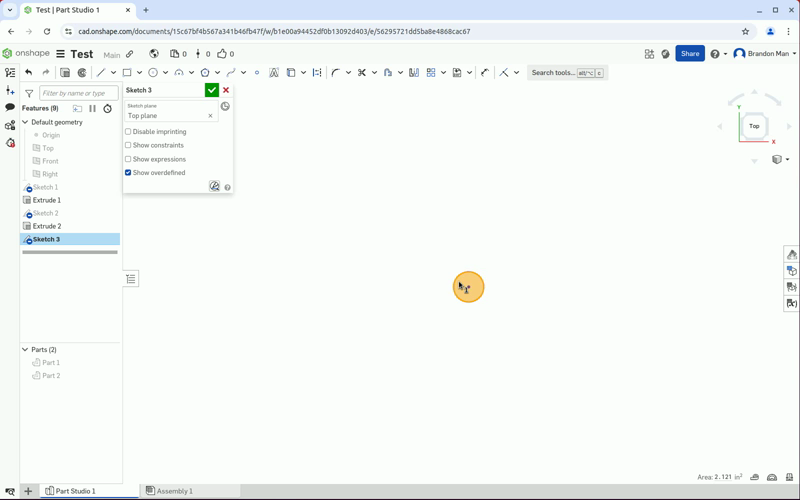
scroll(-6)
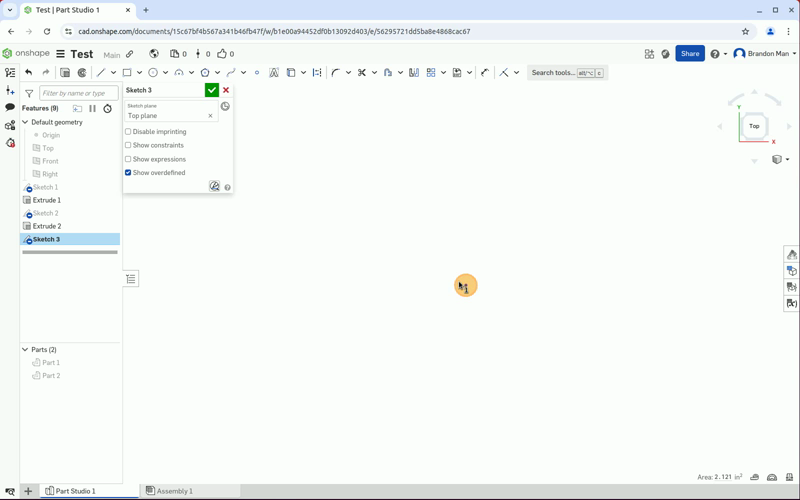
scroll(-6)
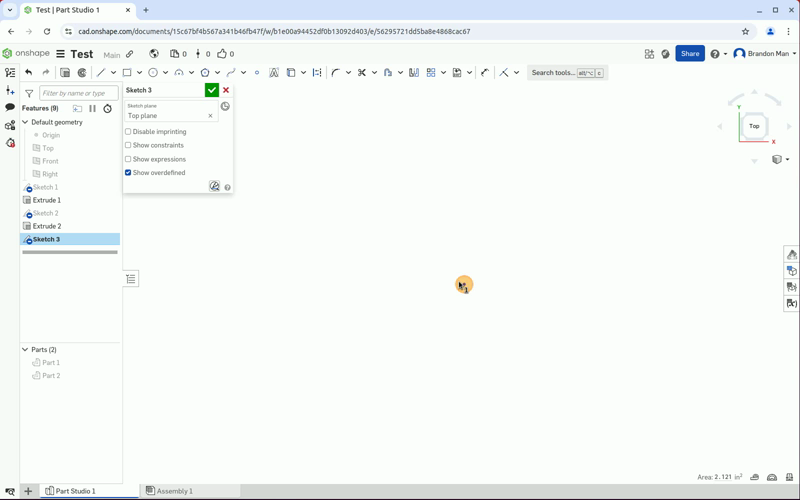
scroll(-6)
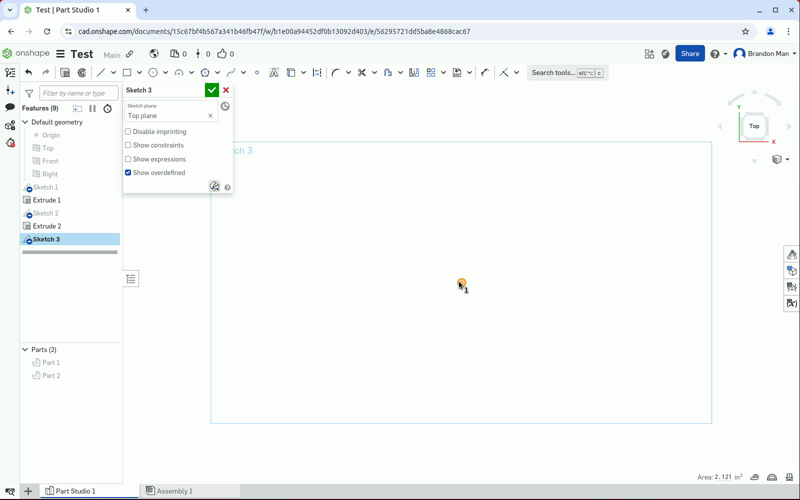
mouse_move(73, 352)
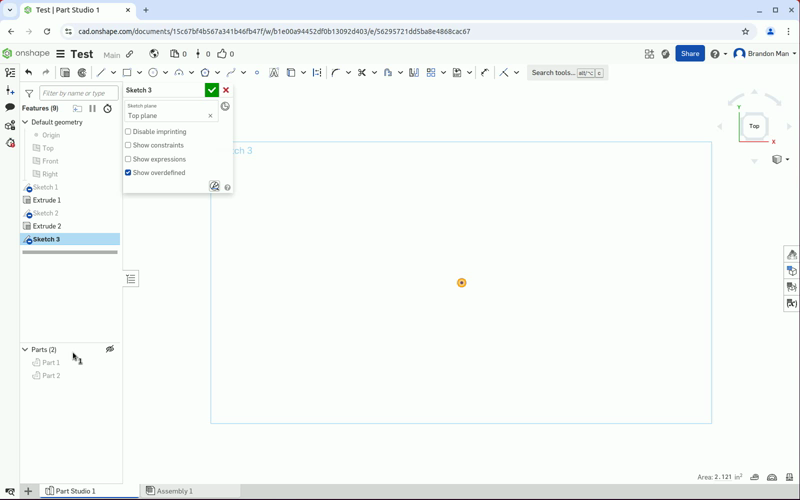
key(shift+y)
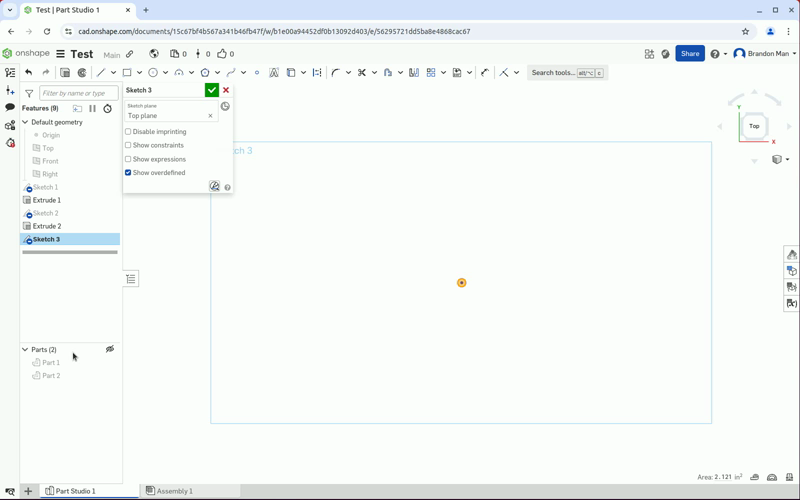
key(shift+e)
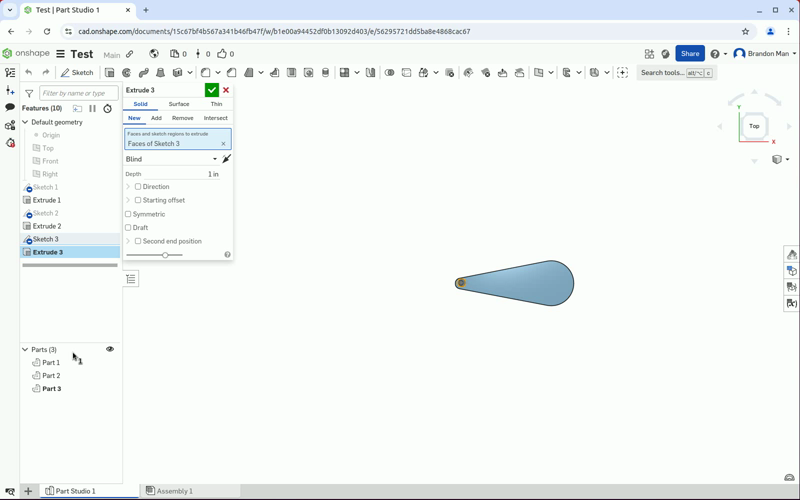
mouse_move(143, 106)
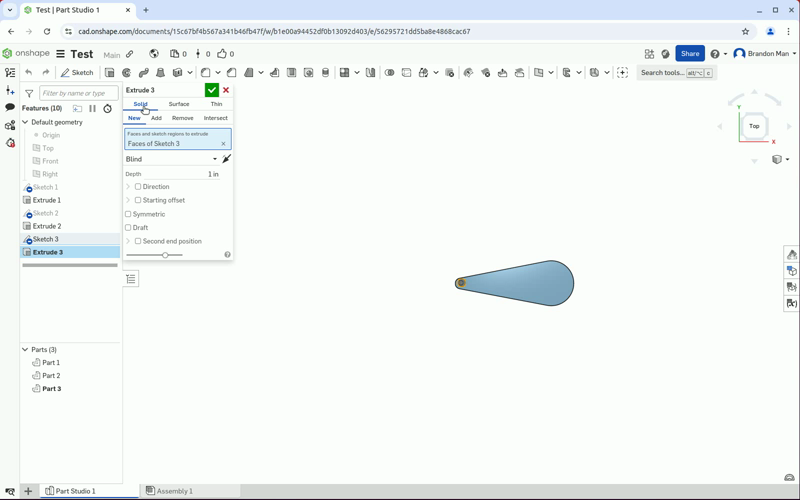
click(143, 106)
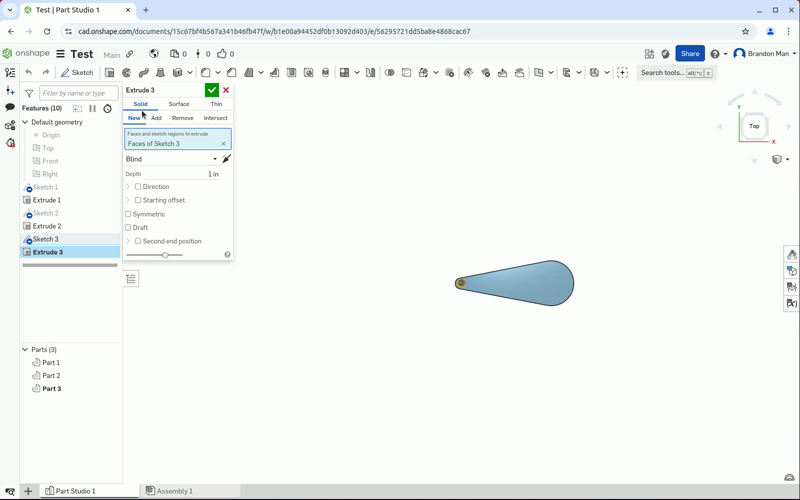
mouse_move(137, 120)
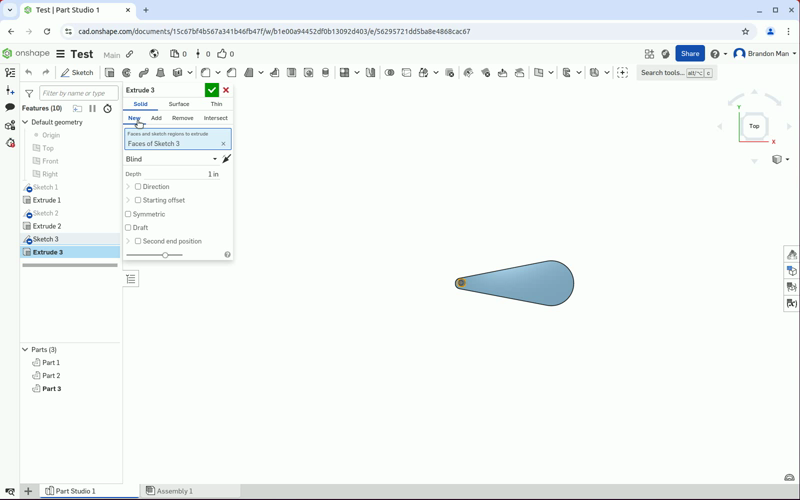
click(137, 120)
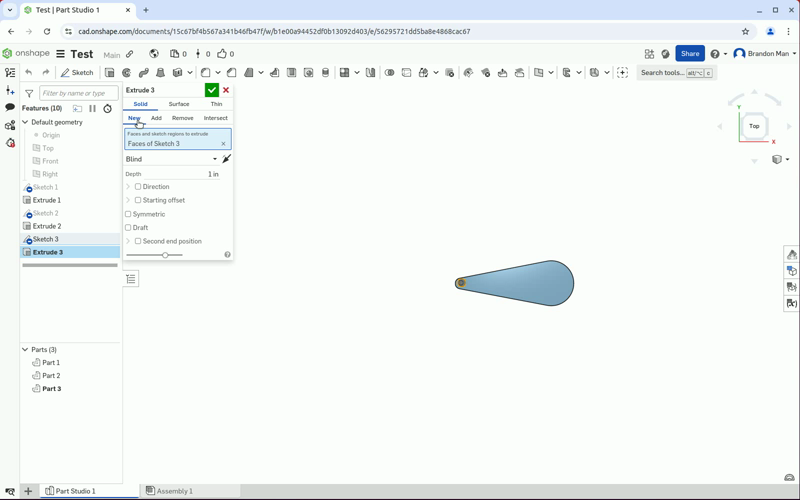
key(tab, 4)
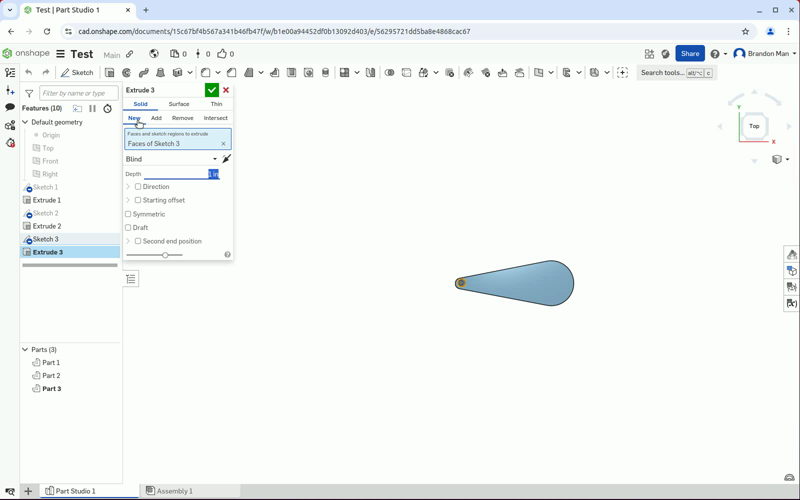
text(-0.963)
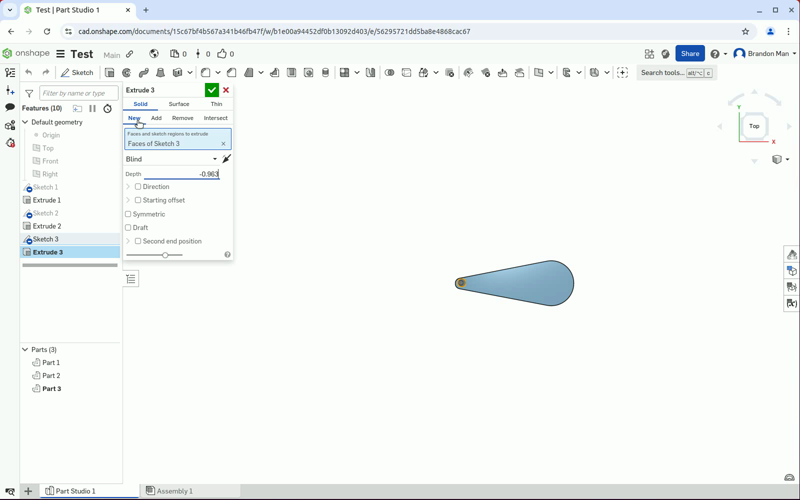
key(enter)
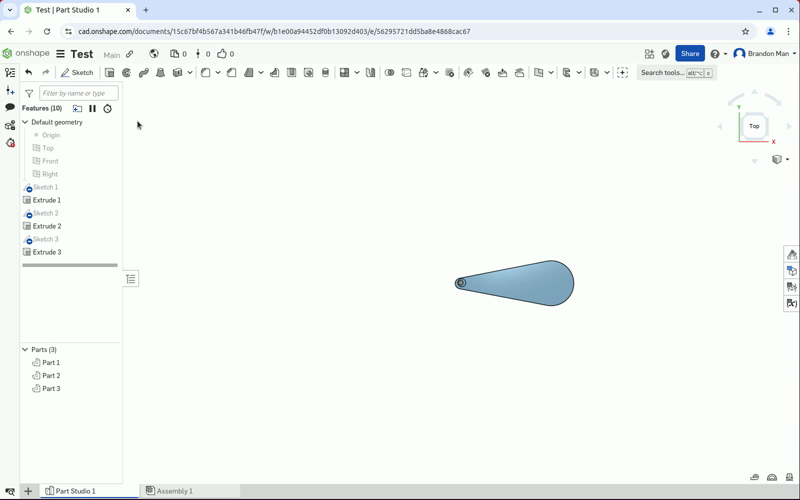
key(shift+h)
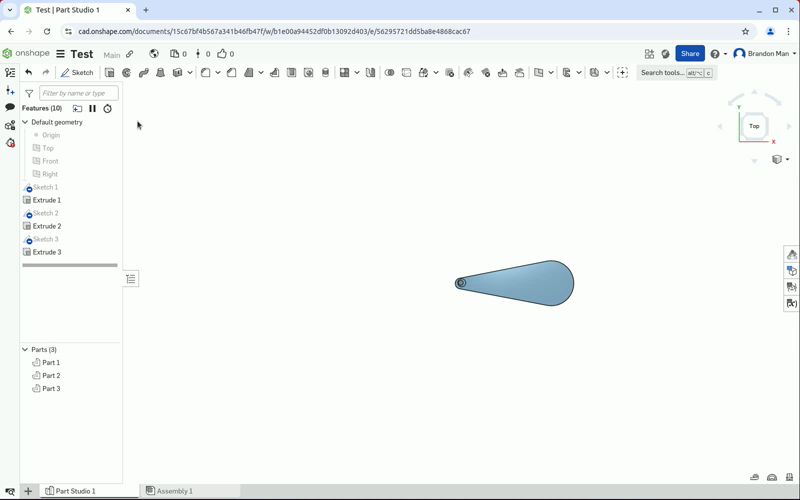
key(shift+h)
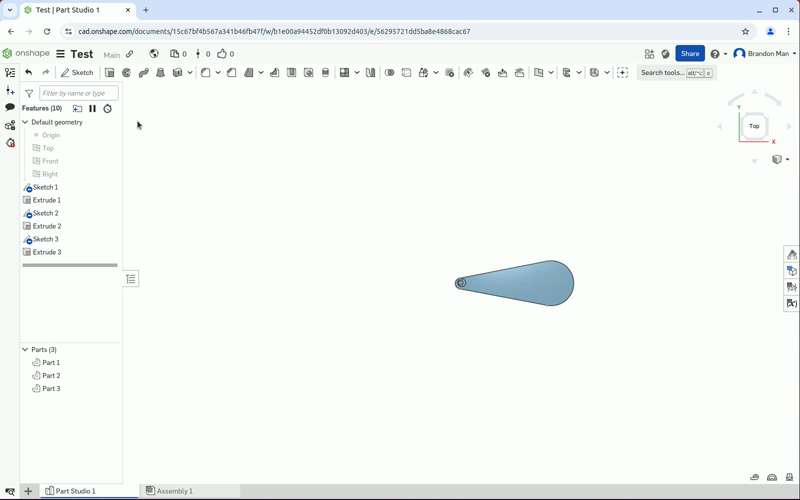
key(shift+7)
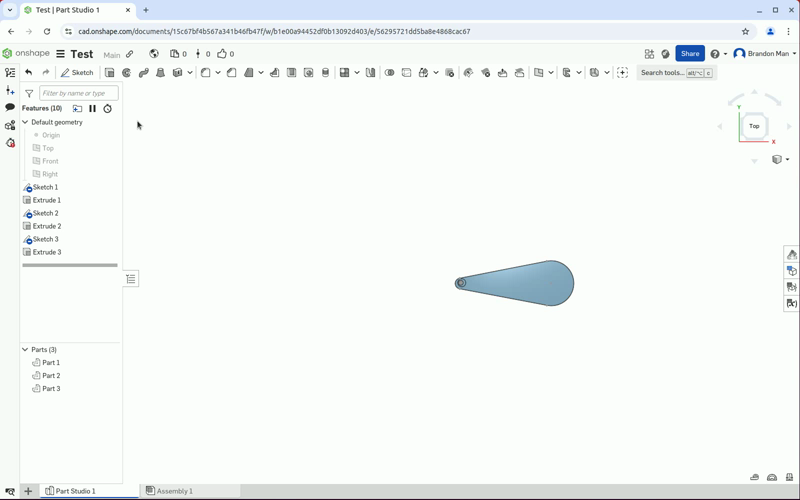
key(up, 3)
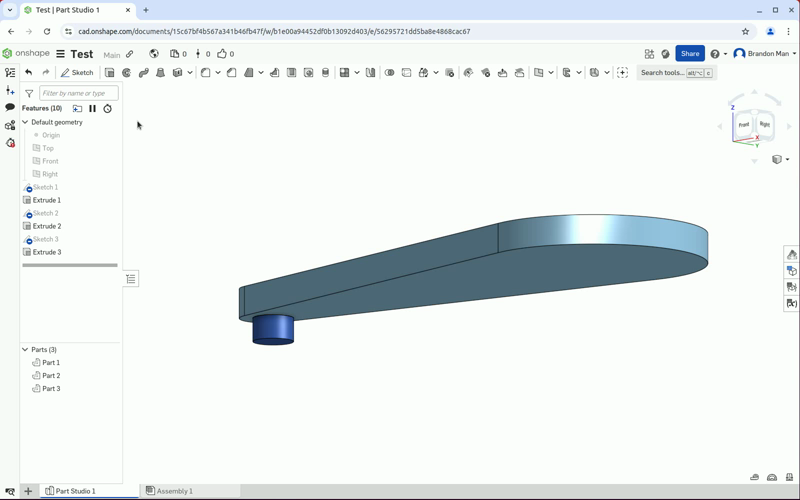
key(left, 3)
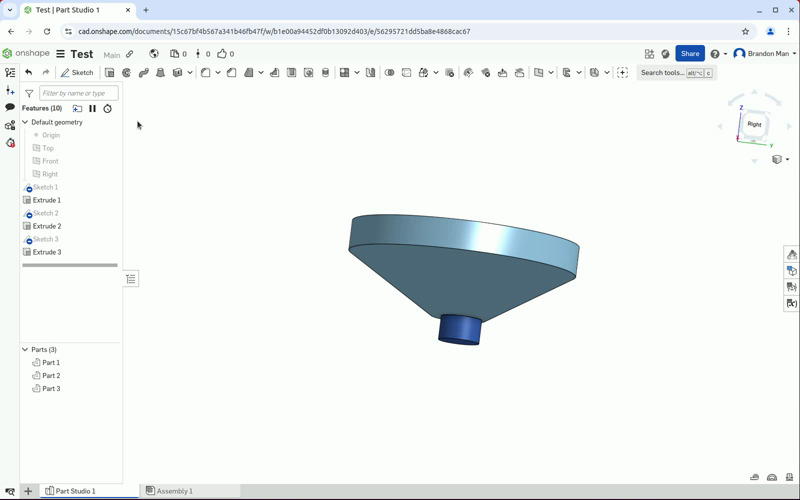
key(right, 3)
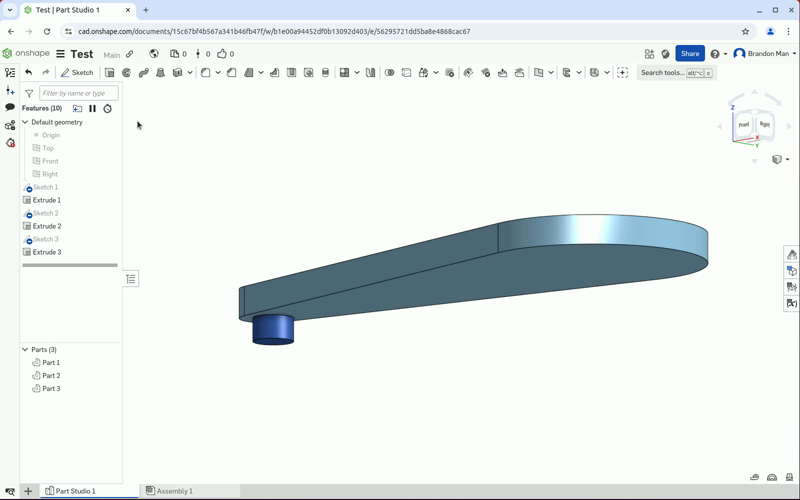
key(down, 3)
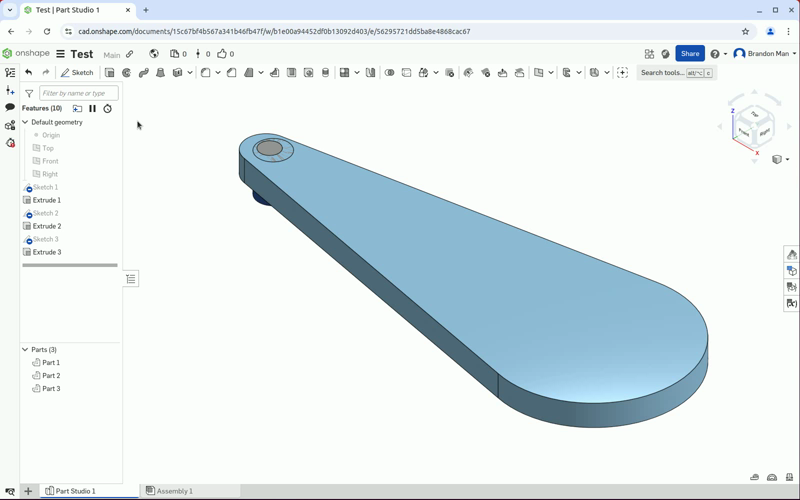
mouse_move(73, 189)
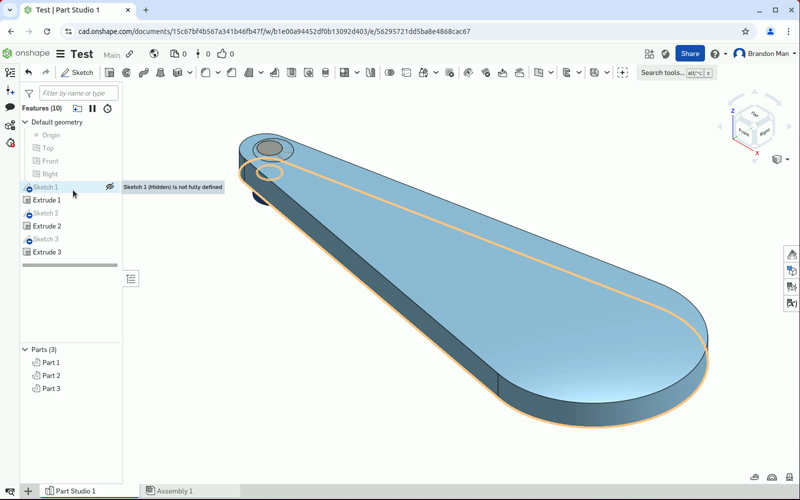
click(73, 189)